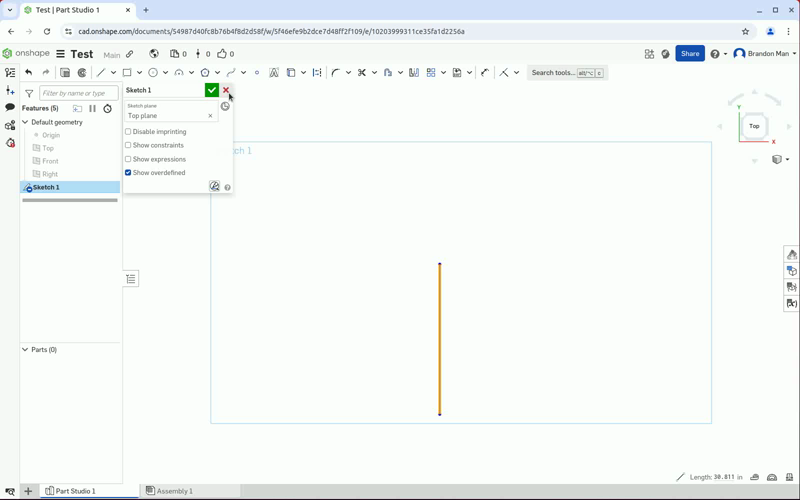
key(shift+h)
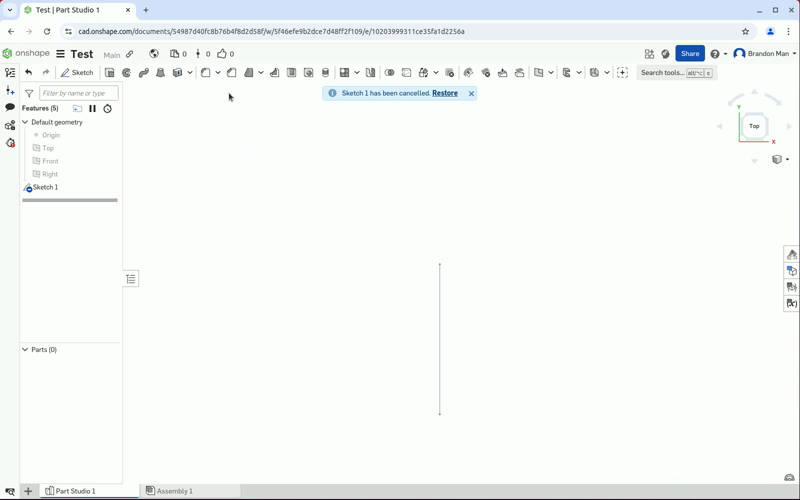
key(shift+s)
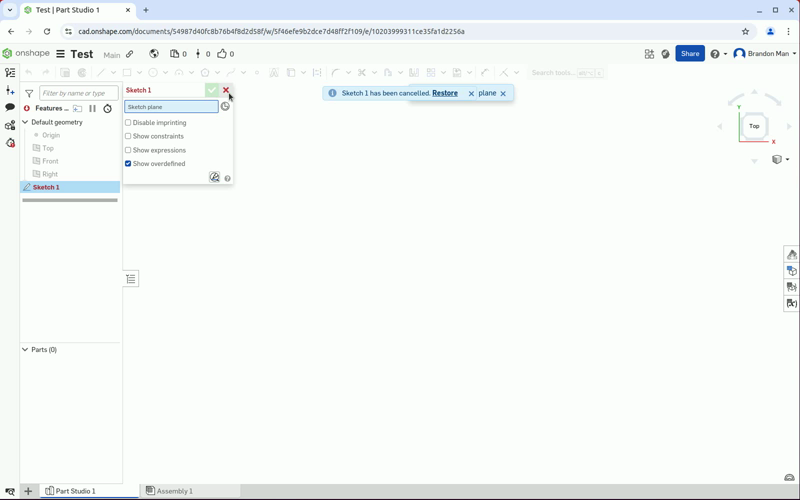
mouse_move(73, 150)
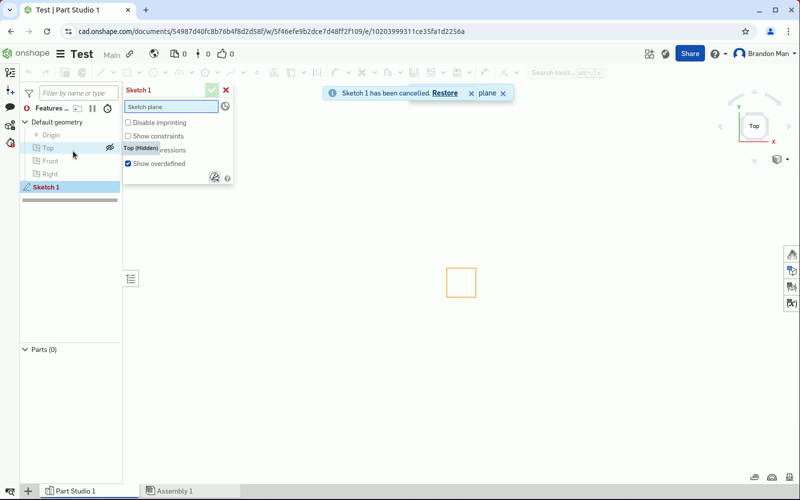
click(73, 150)
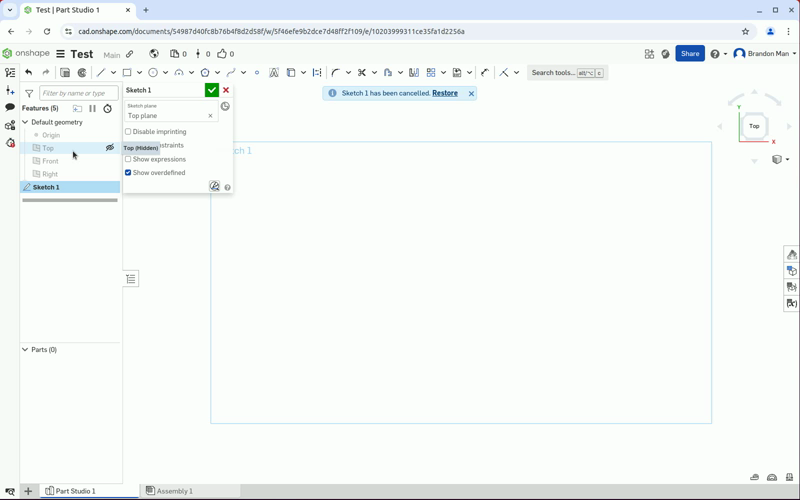
mouse_move(73, 352)
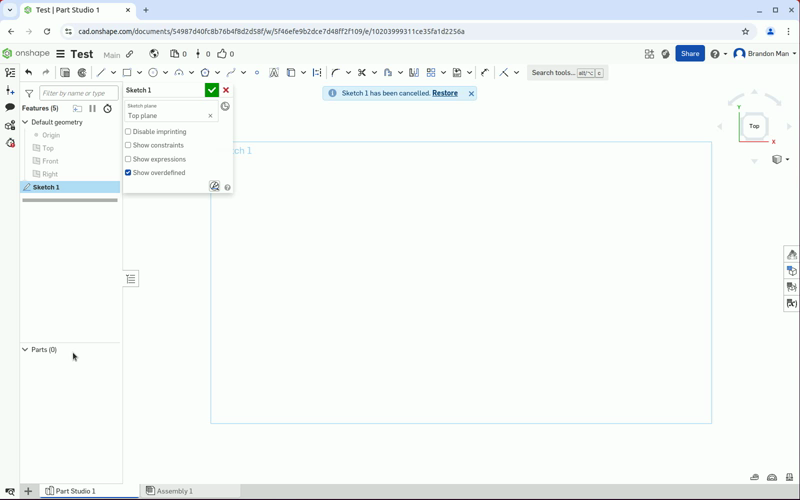
key(y)
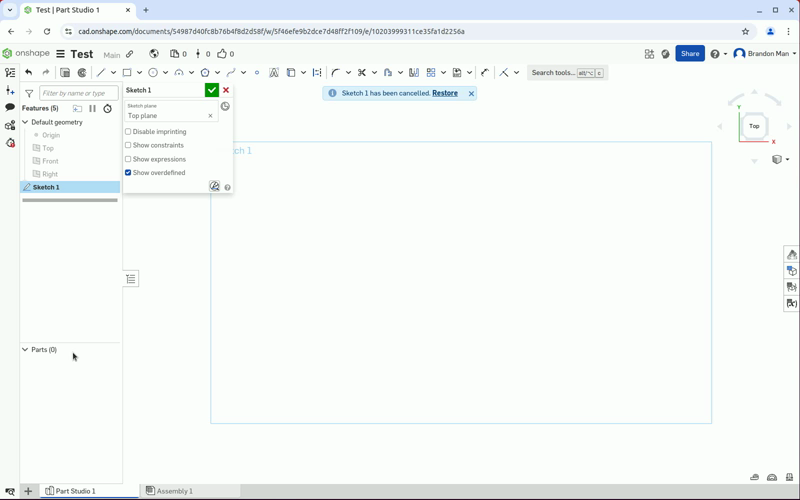
key(c)
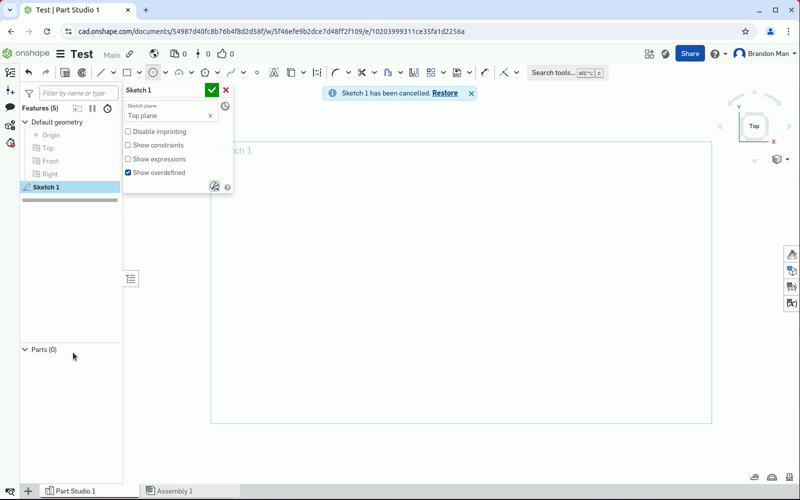
key_down(shift)
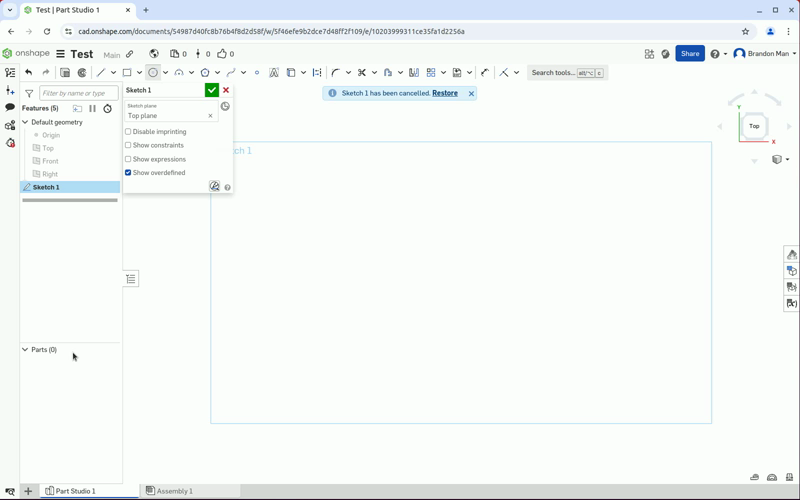
mouse_move(416, 203)
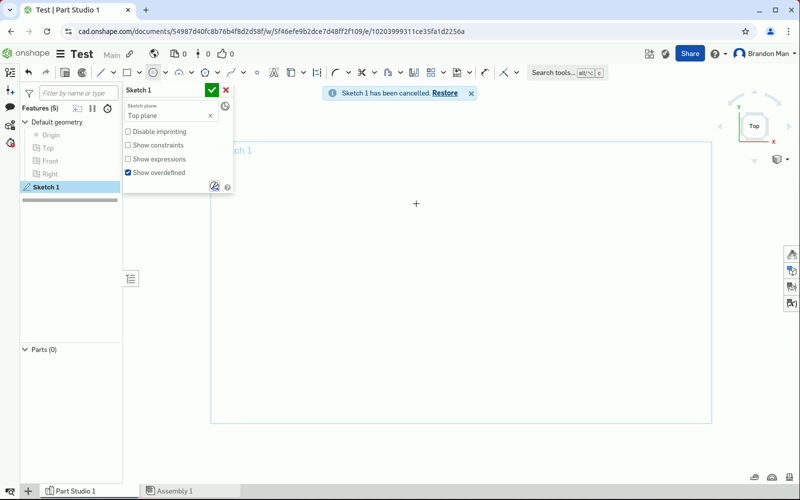
click(416, 203)
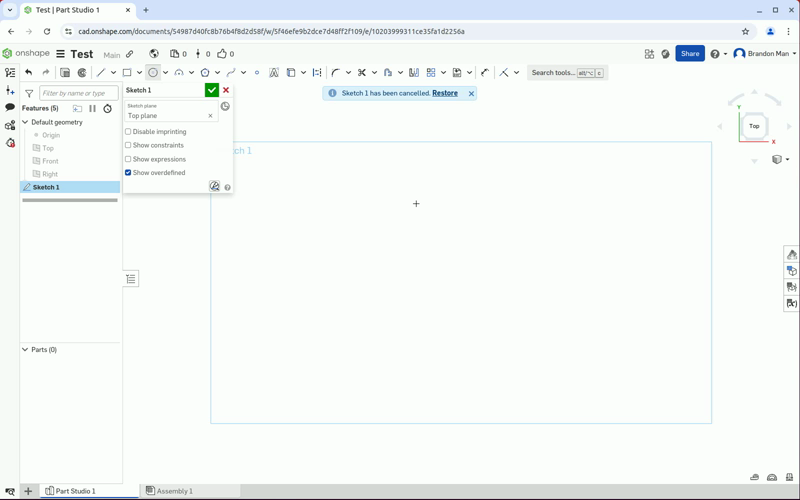
key_up(shift)
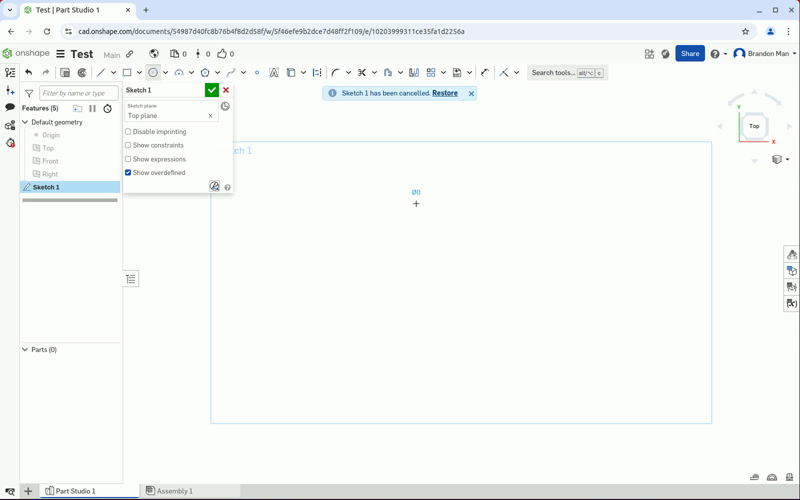
mouse_move(432, 203)
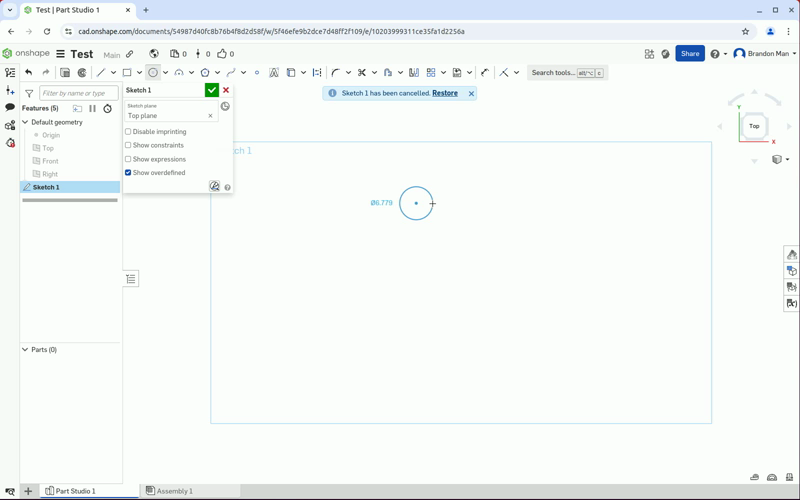
click(432, 203)
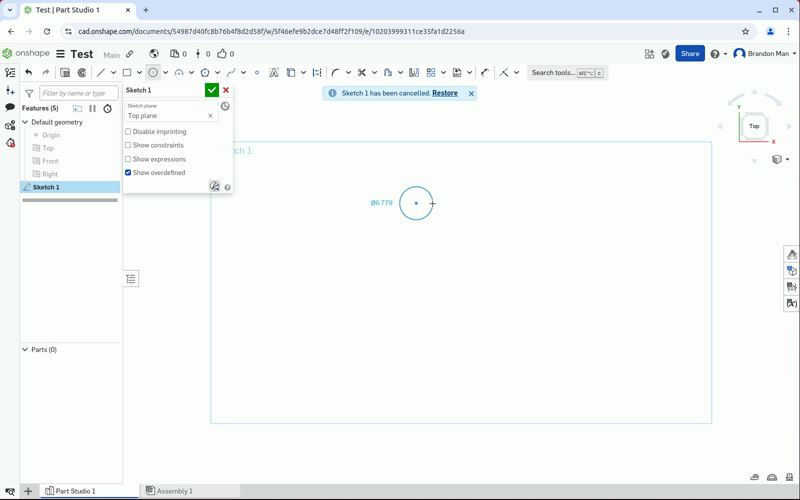
key(esc)
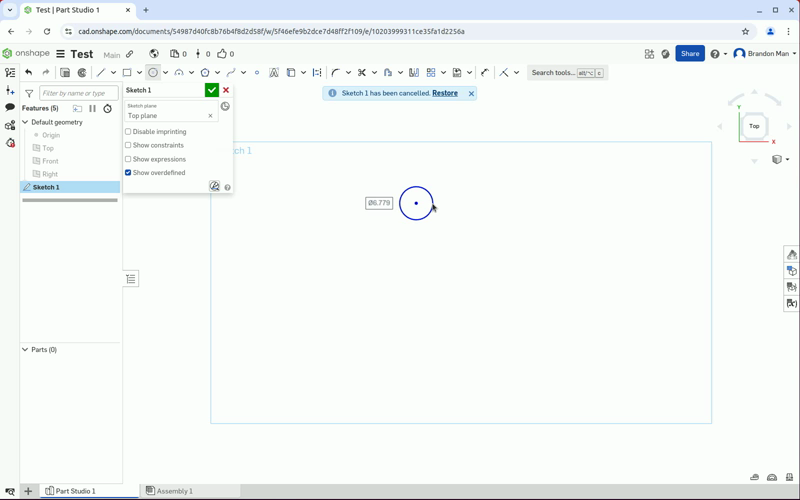
key(c)
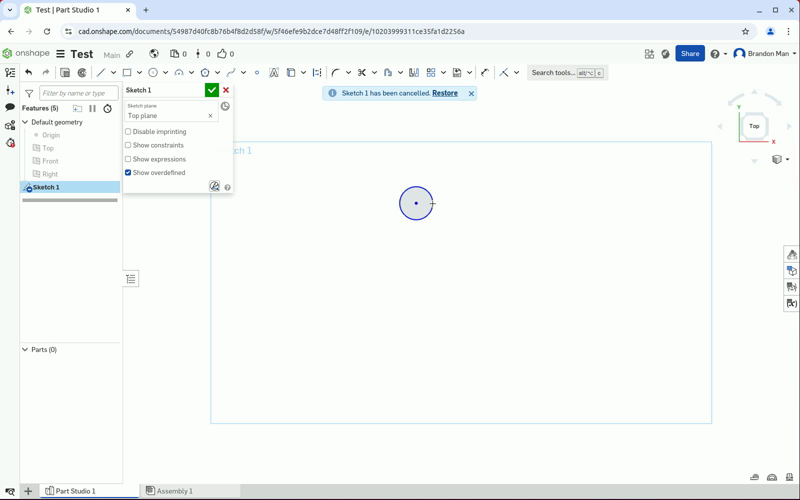
key_down(shift)
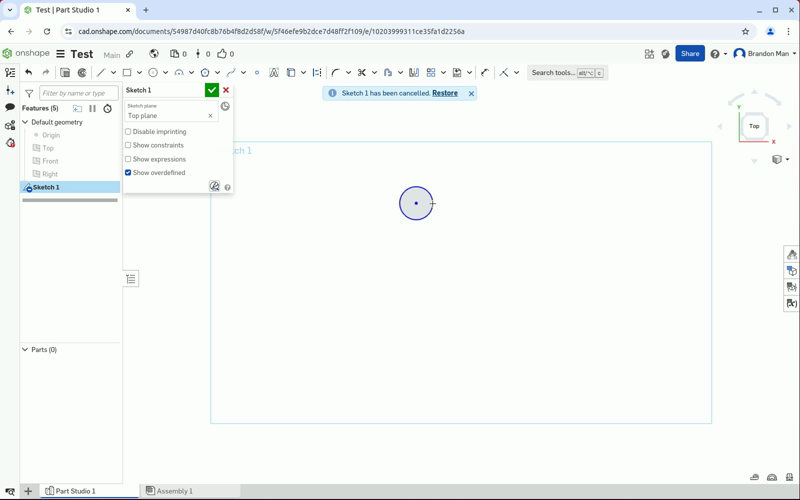
mouse_move(416, 203)
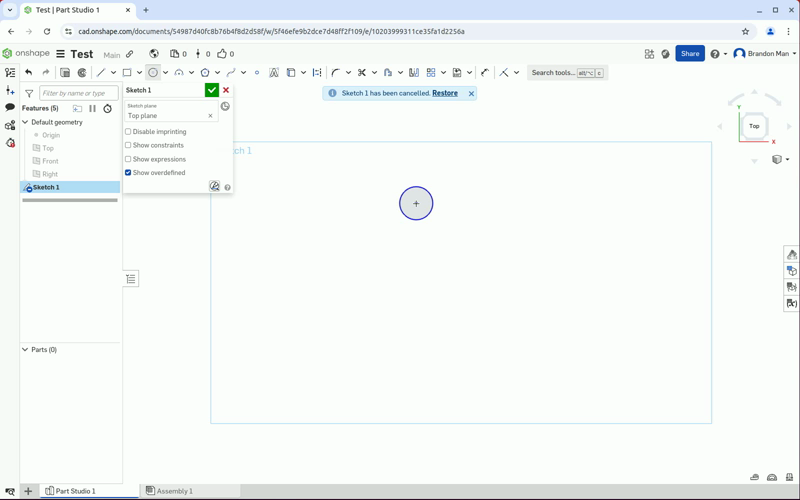
click(416, 203)
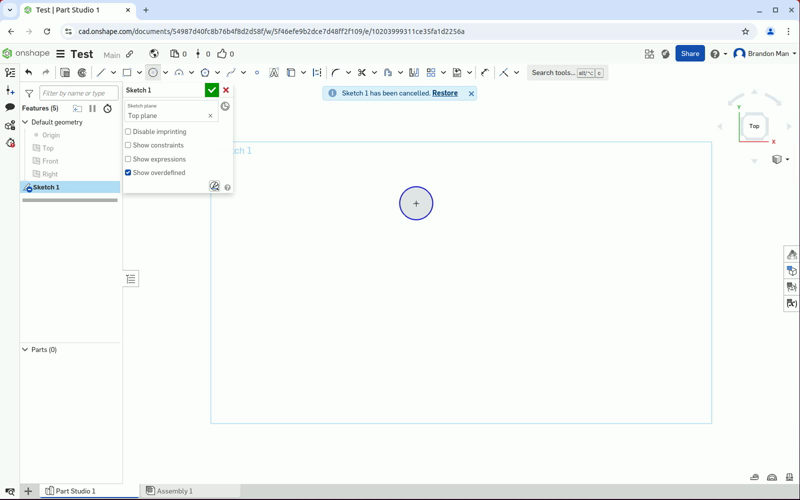
key_up(shift)
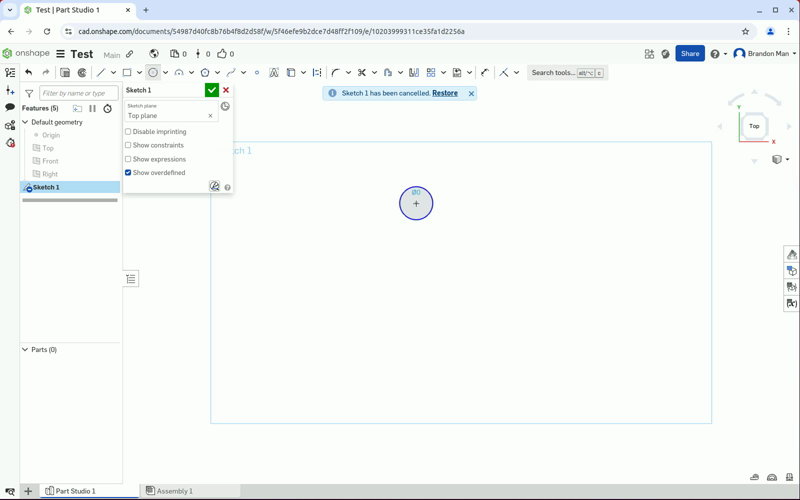
mouse_move(424, 203)
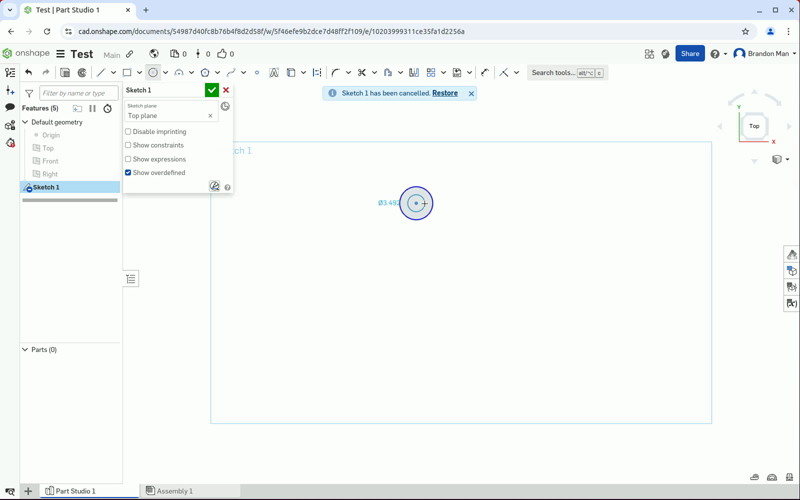
click(424, 203)
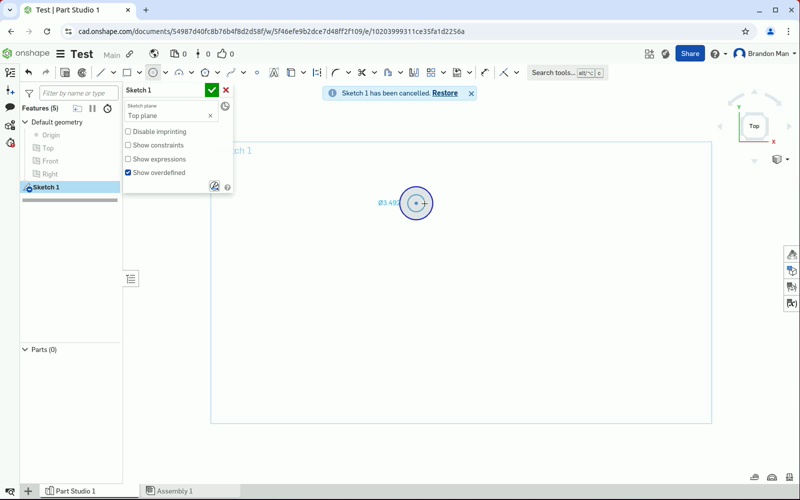
key(esc)
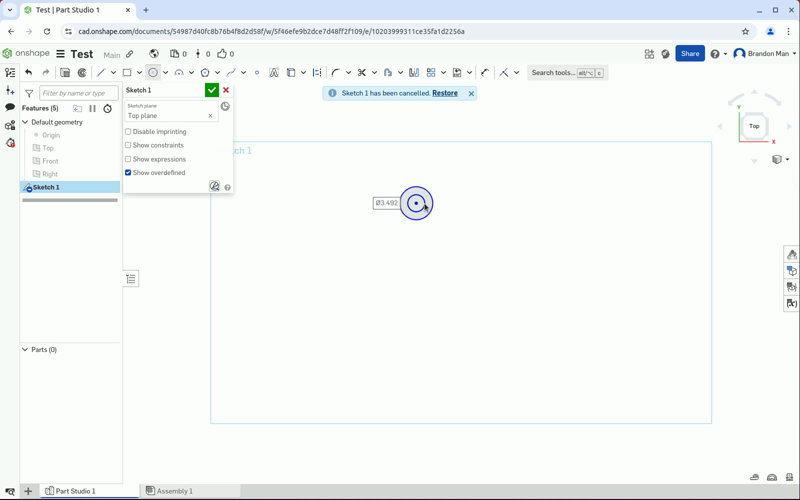
mouse_move(423, 194)
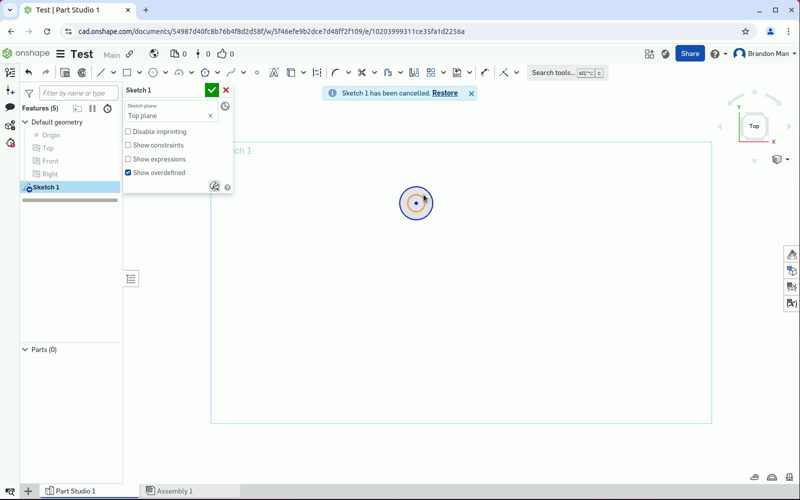
scroll(6)
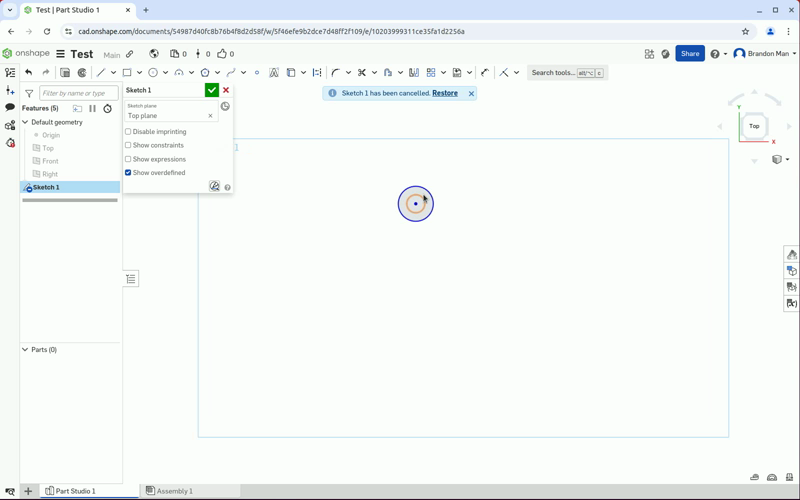
scroll(6)
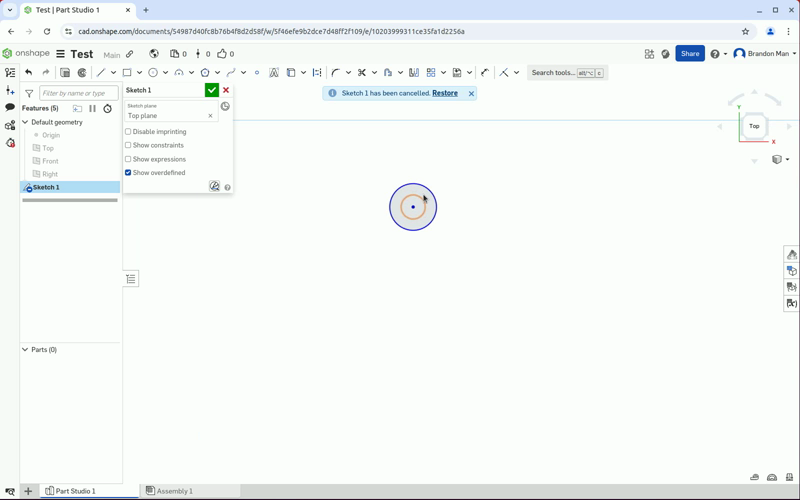
scroll(6)
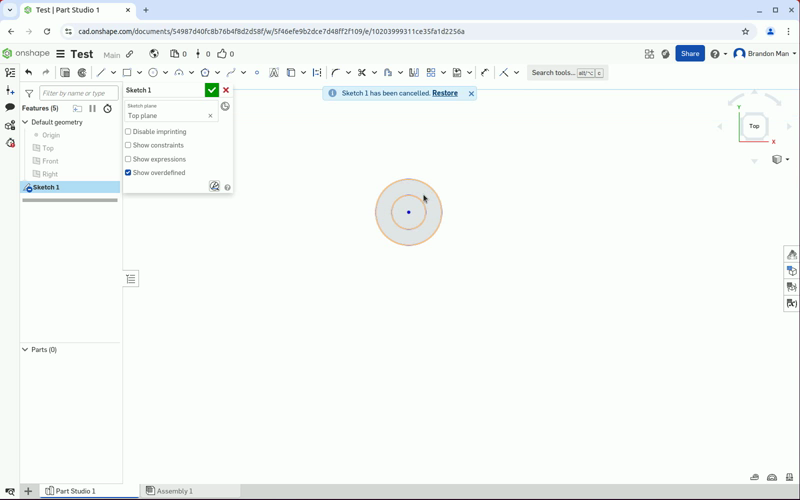
scroll(6)
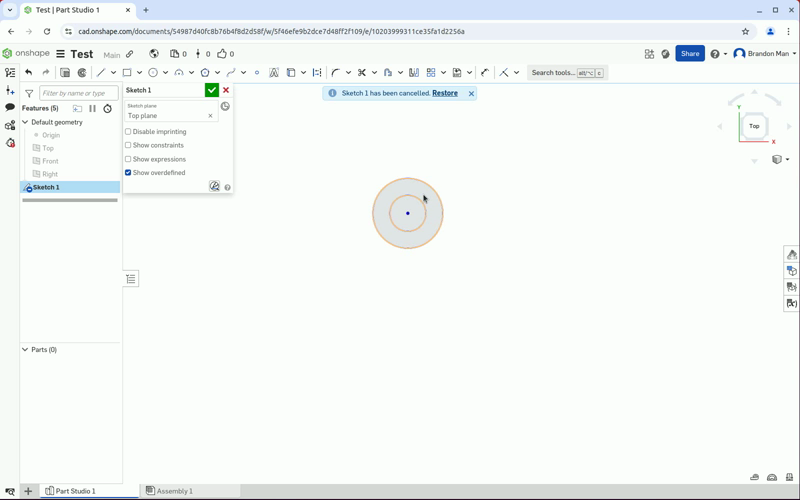
scroll(6)
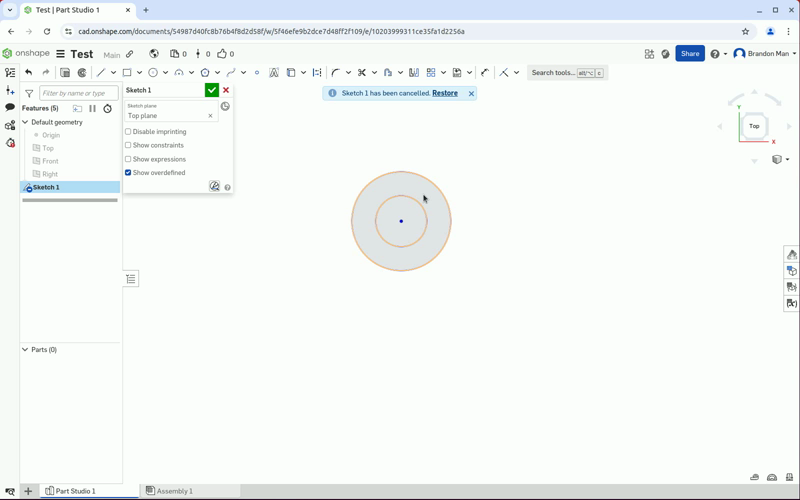
scroll(6)
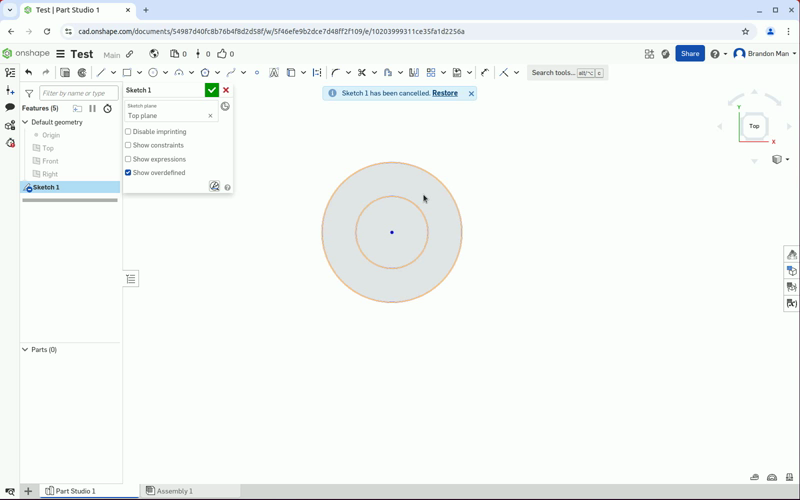
scroll(6)
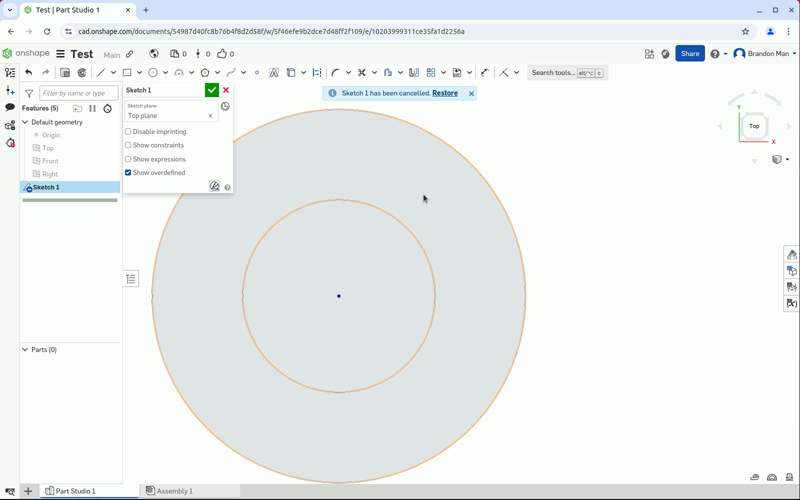
click(423, 194)
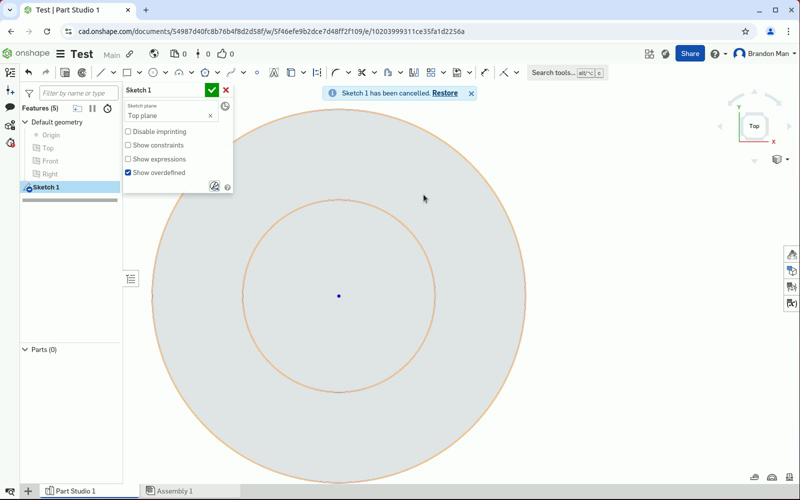
scroll(-6)
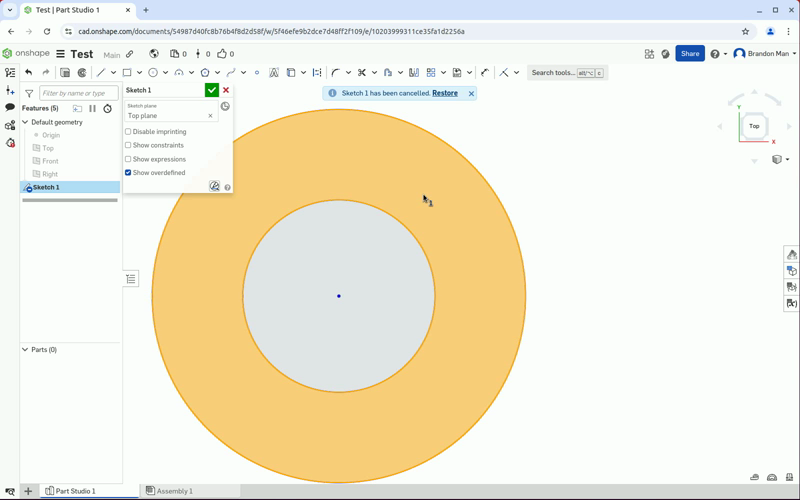
scroll(-6)
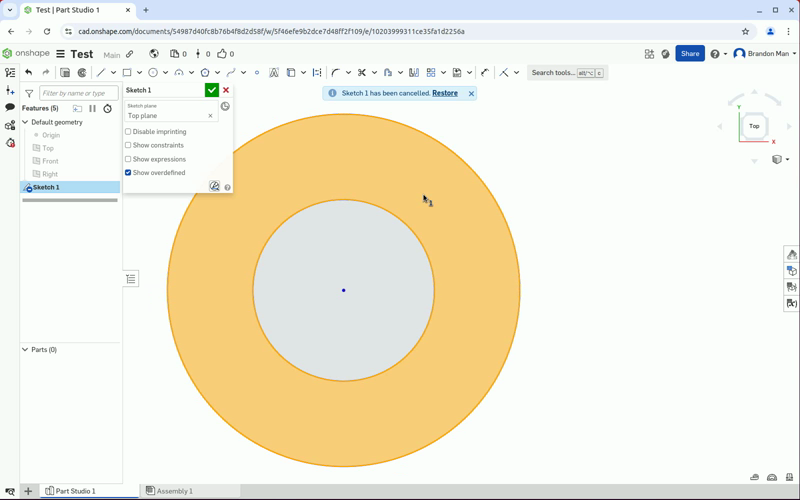
scroll(-6)
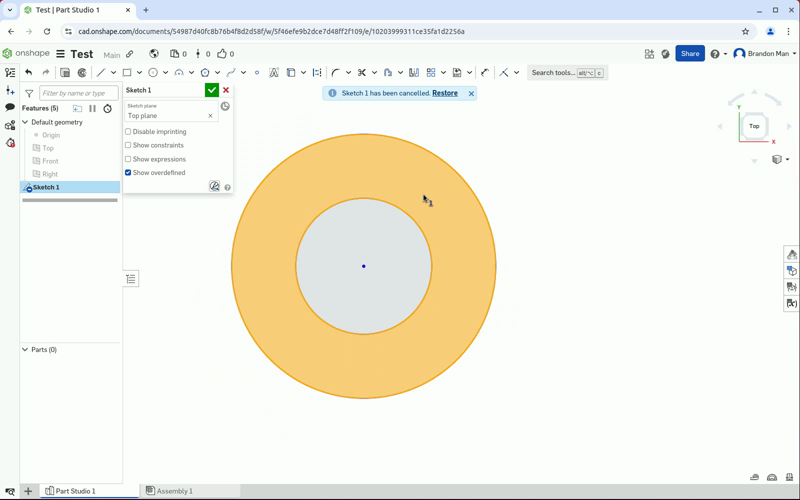
scroll(-6)
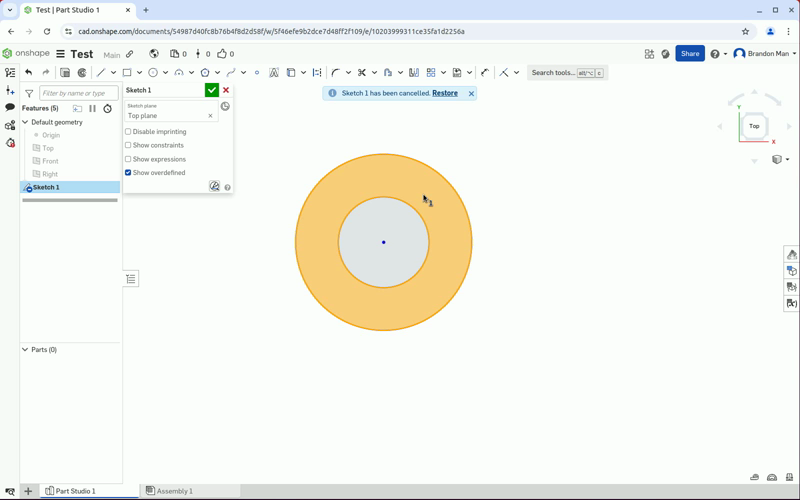
scroll(-6)
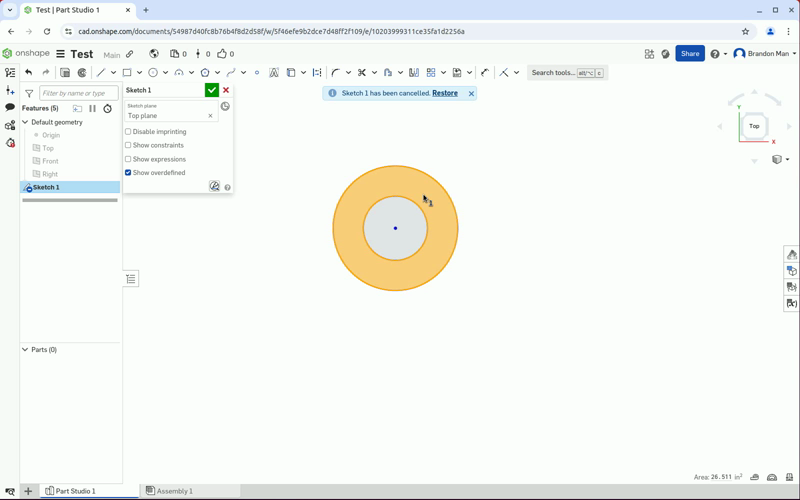
scroll(-6)
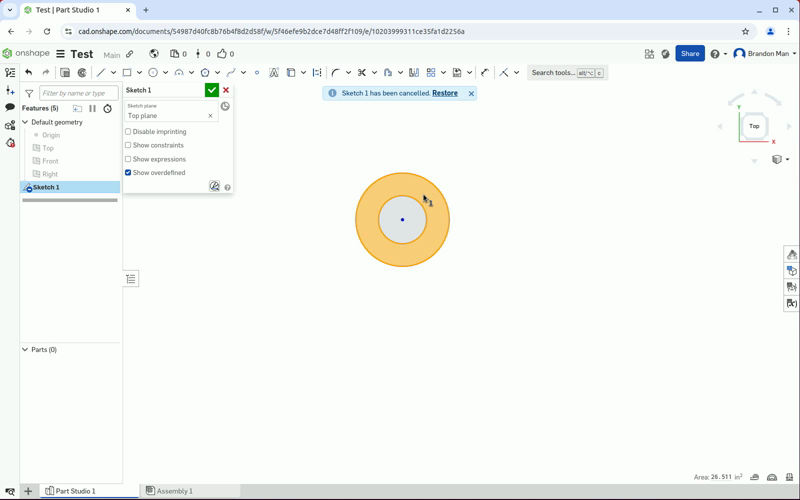
scroll(-6)
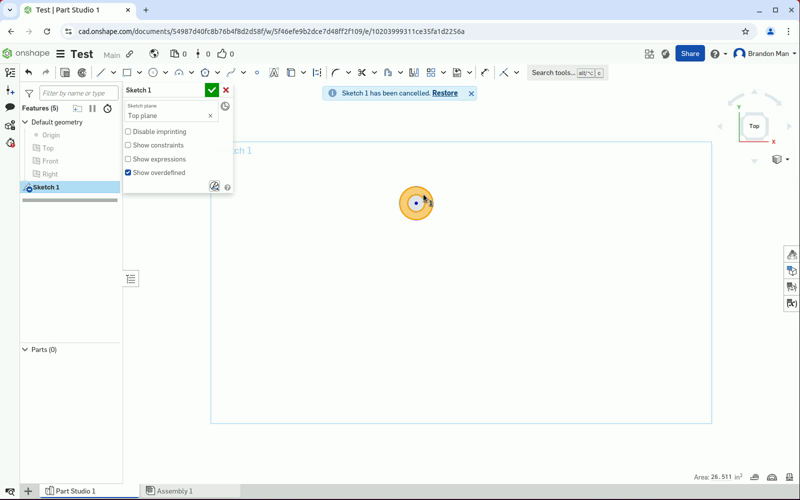
mouse_move(73, 352)
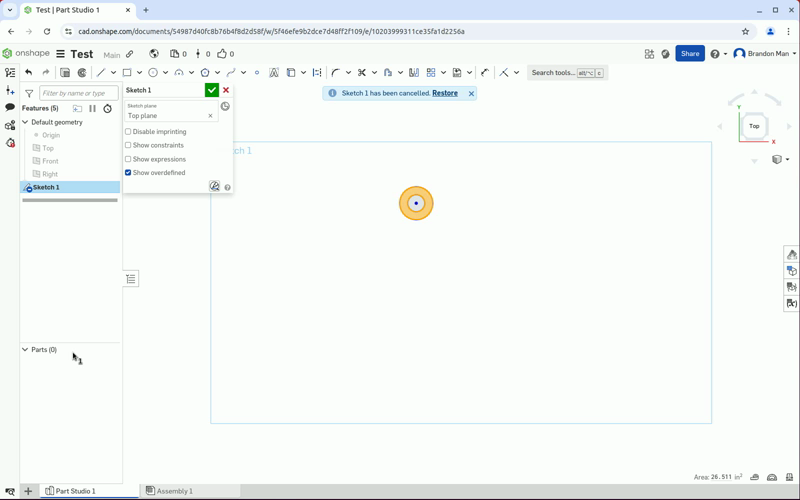
key(shift+y)
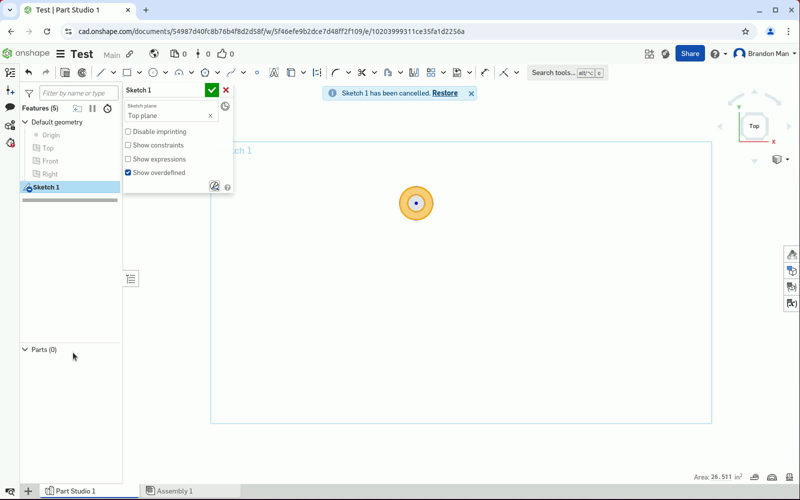
key(shift+e)
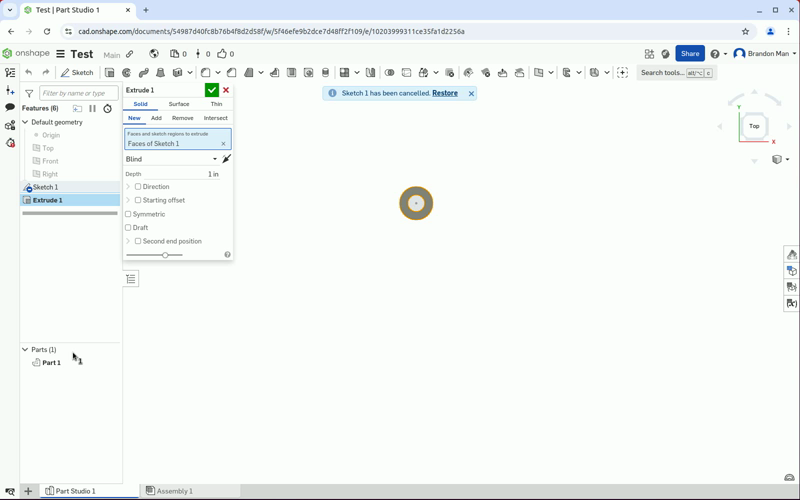
mouse_move(143, 106)
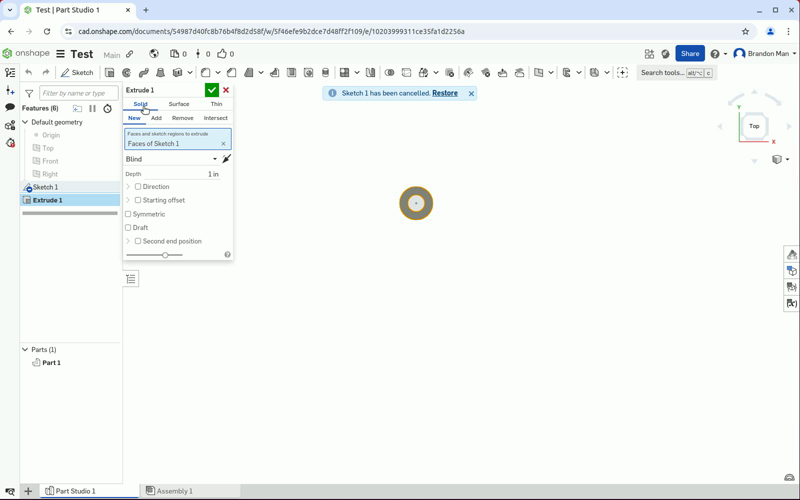
click(143, 106)
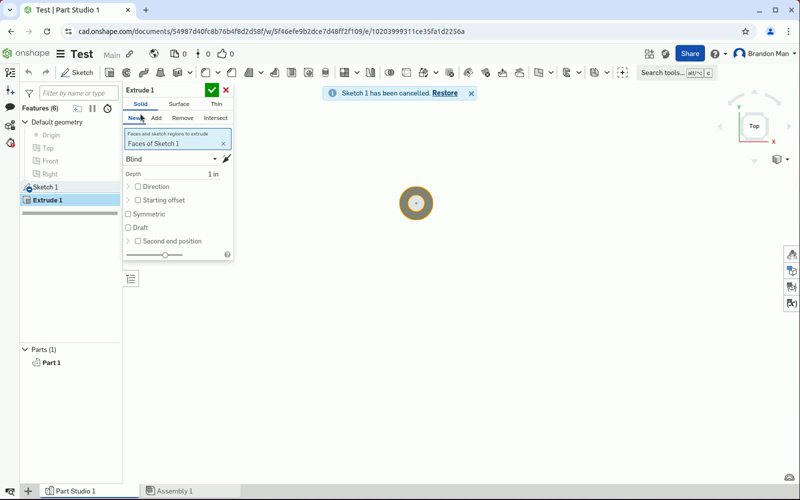
mouse_move(137, 120)
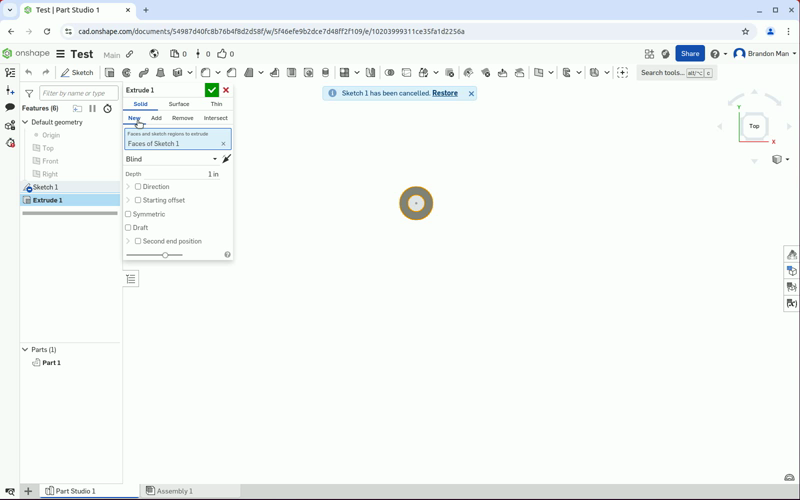
click(137, 120)
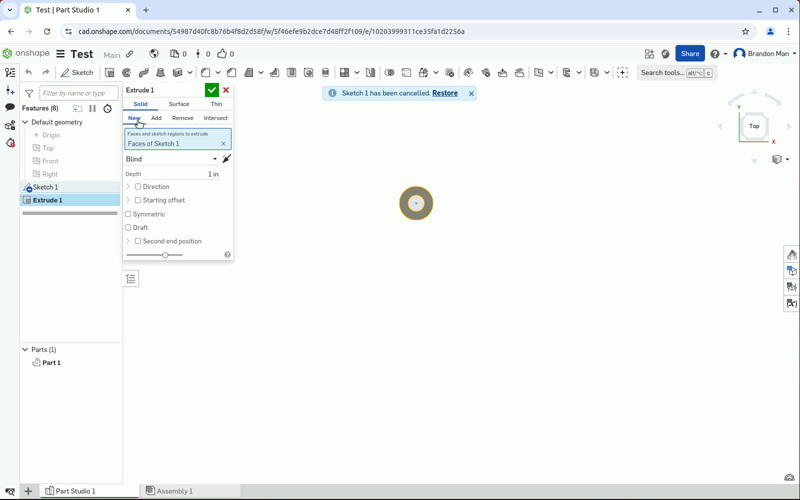
key(tab, 4)
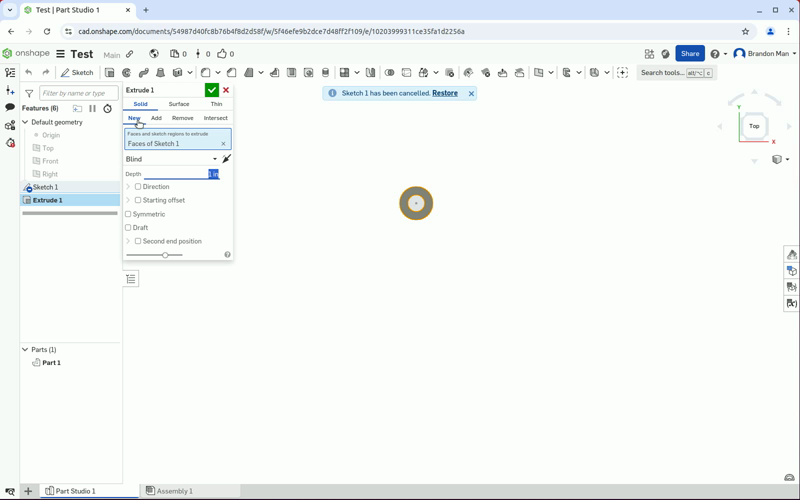
text(6.018)
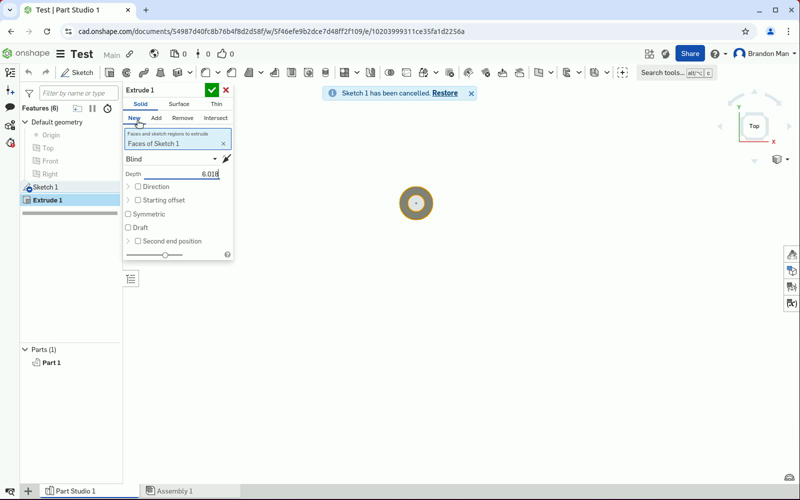
key(enter)
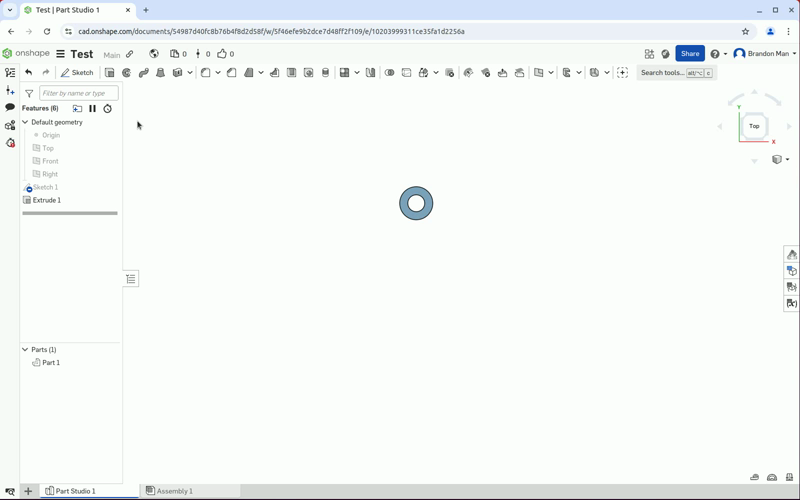
key(shift+h)
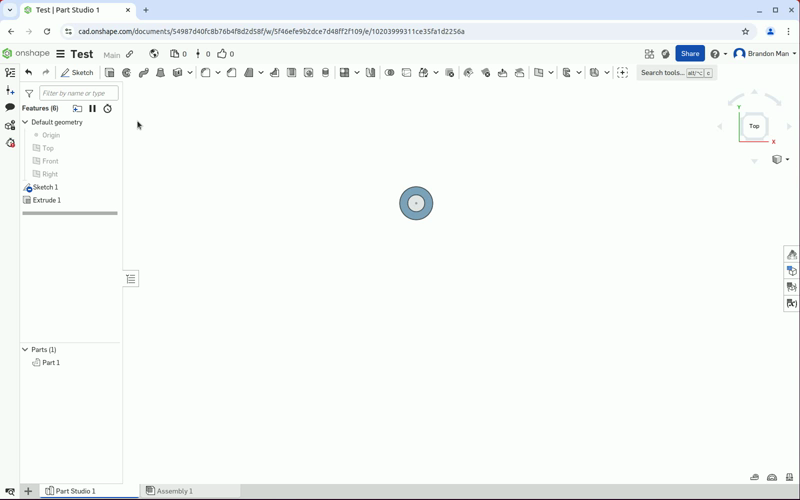
key(shift+h)
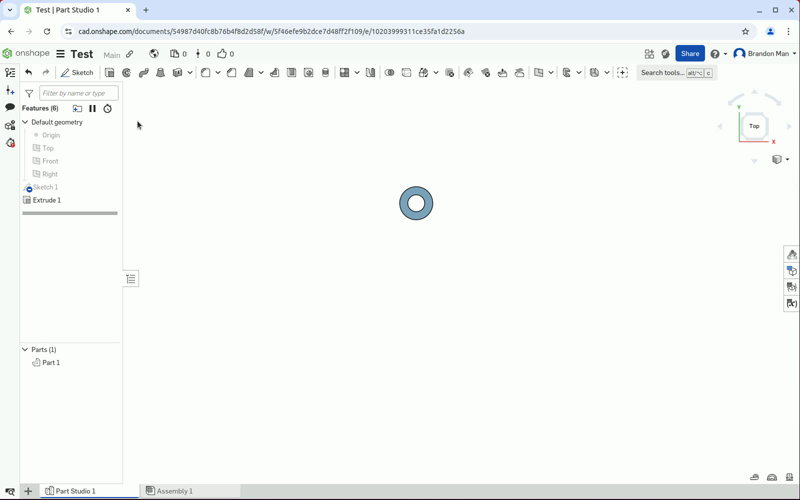
mouse_move(73, 189)
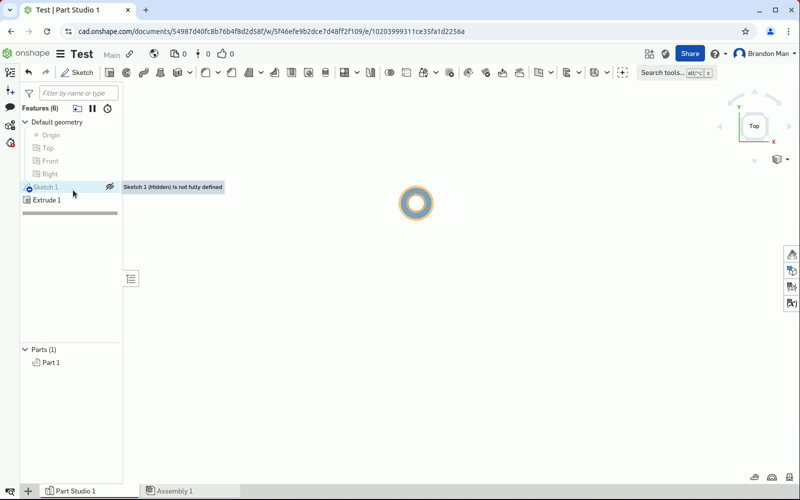
click(73, 189)
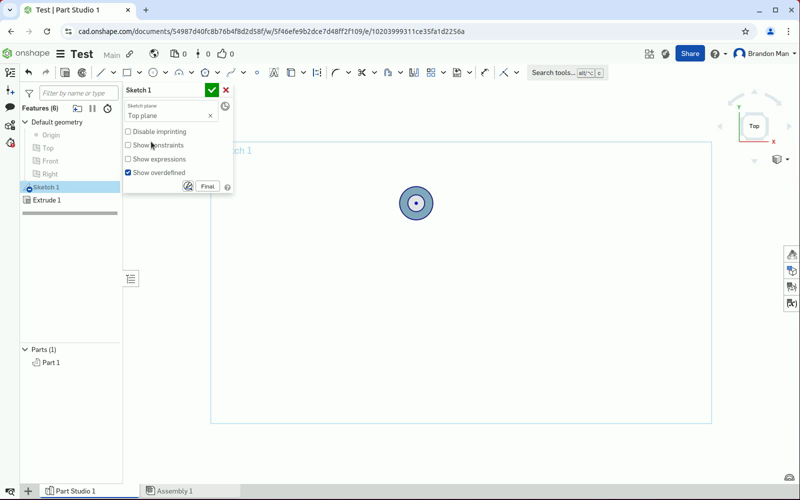
mouse_move(229, 92)
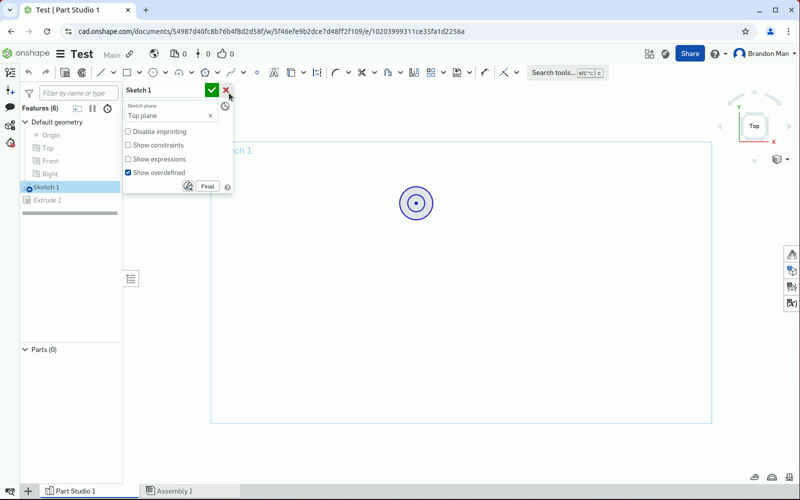
click(229, 92)
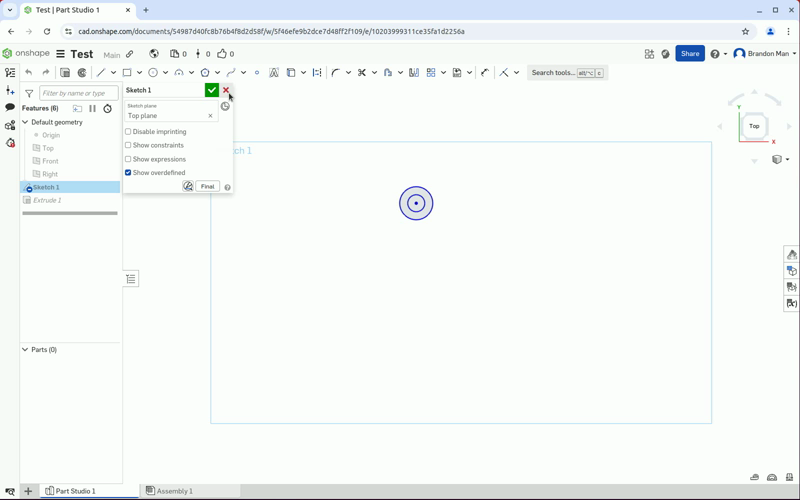
key(shift+s)
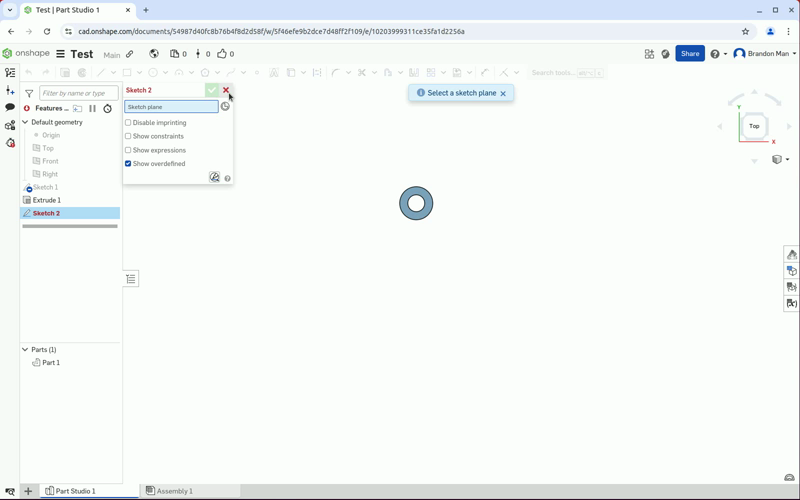
mouse_move(73, 150)
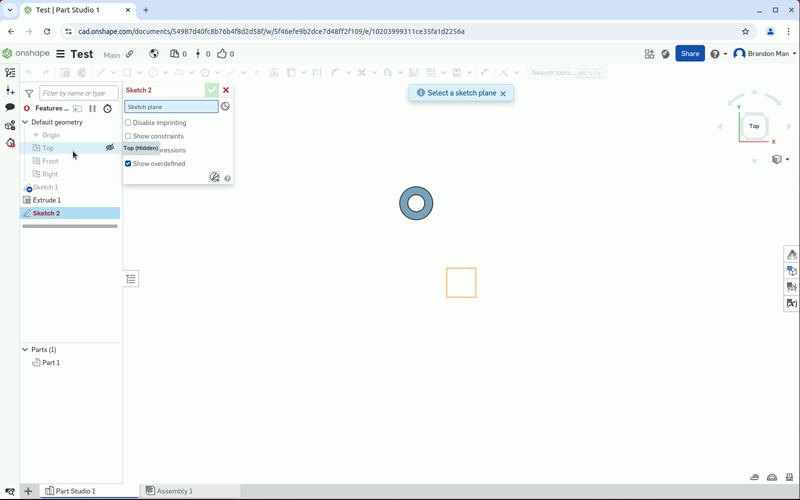
click(73, 150)
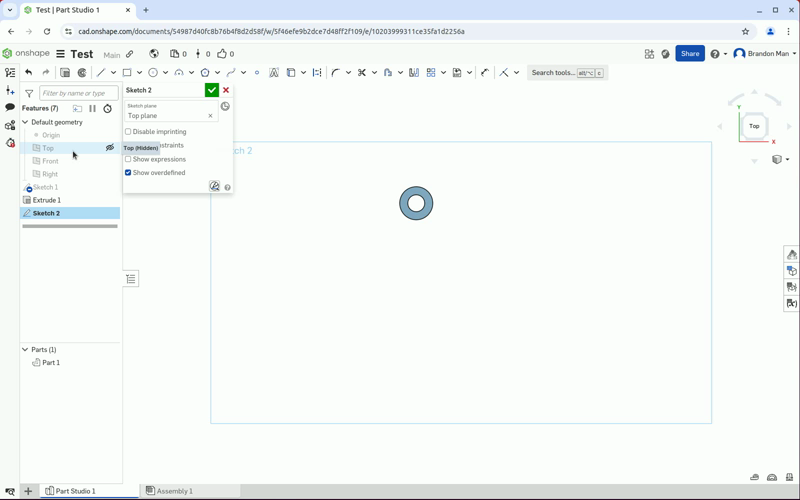
mouse_move(73, 352)
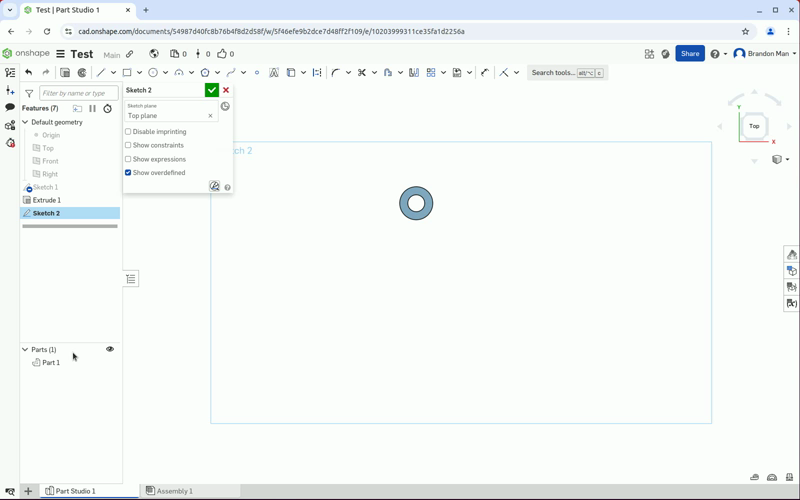
key(y)
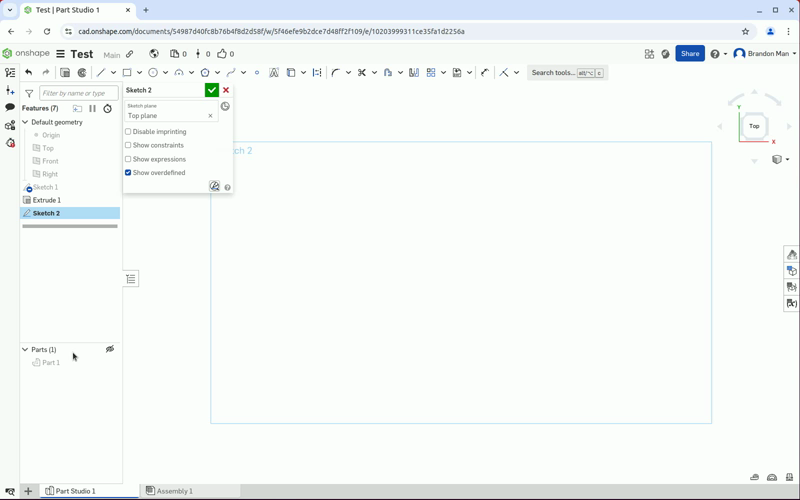
key(c)
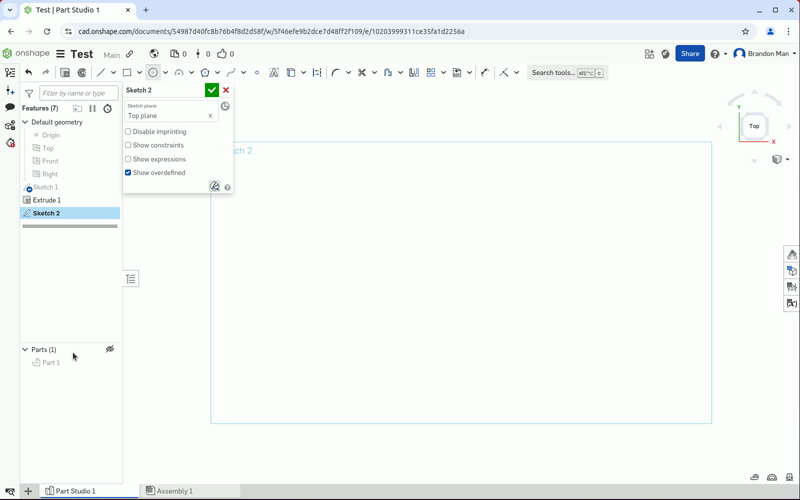
key_down(shift)
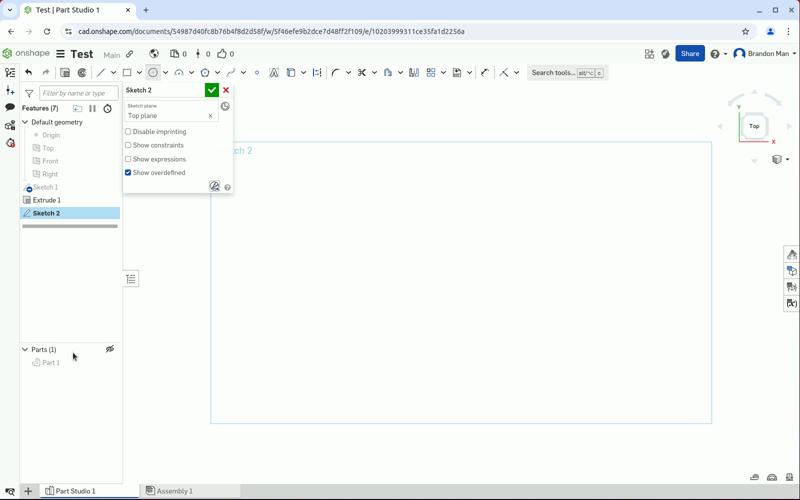
mouse_move(416, 362)
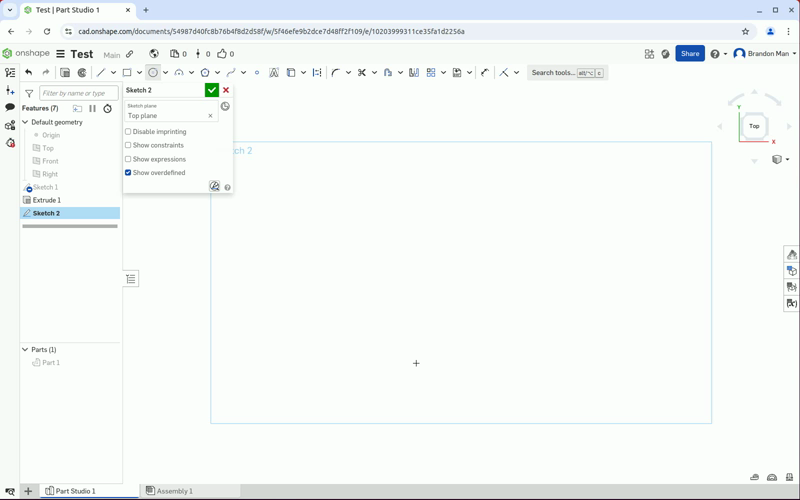
click(416, 362)
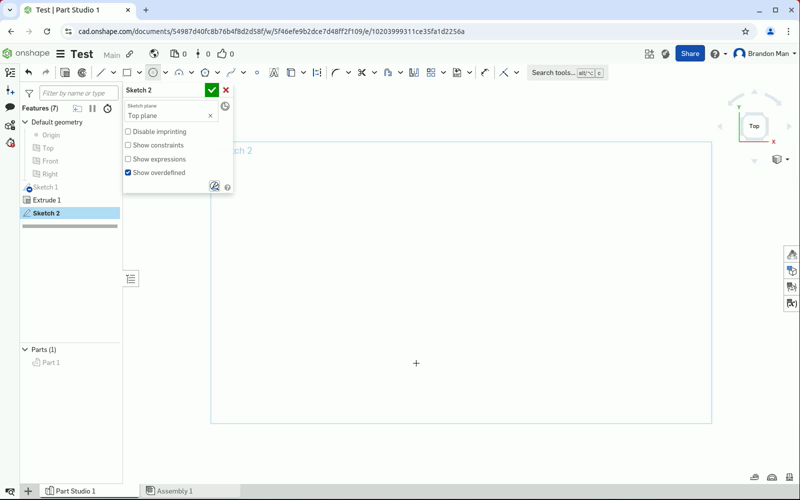
key_up(shift)
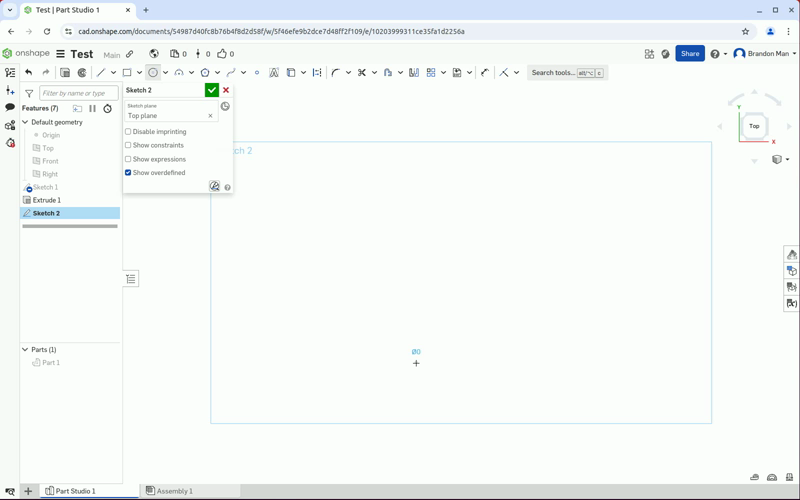
mouse_move(432, 362)
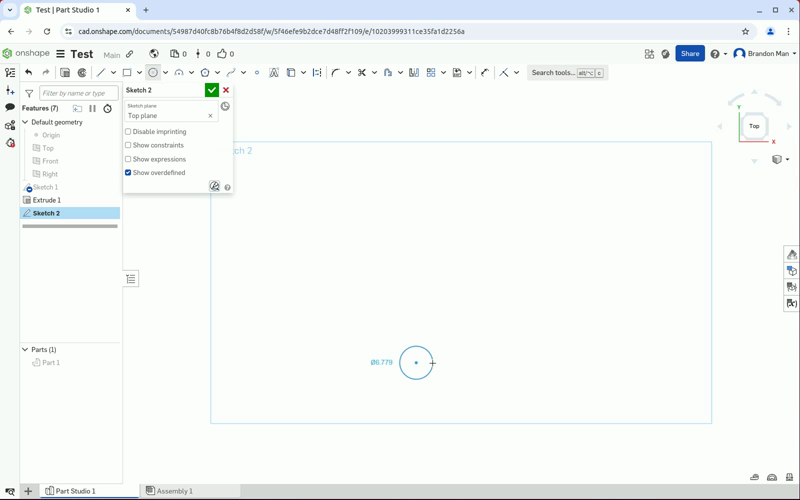
click(432, 362)
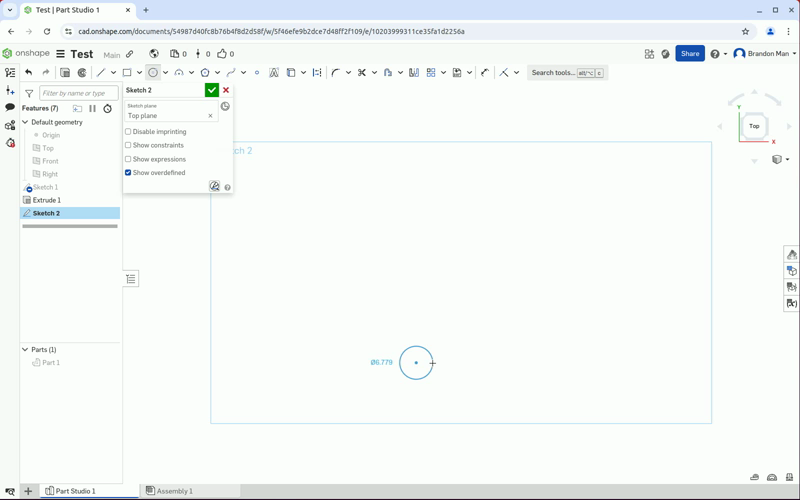
key(esc)
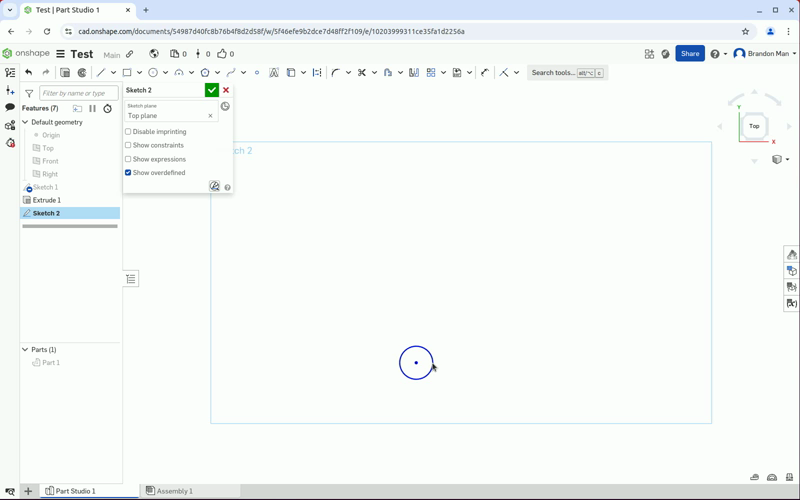
key(c)
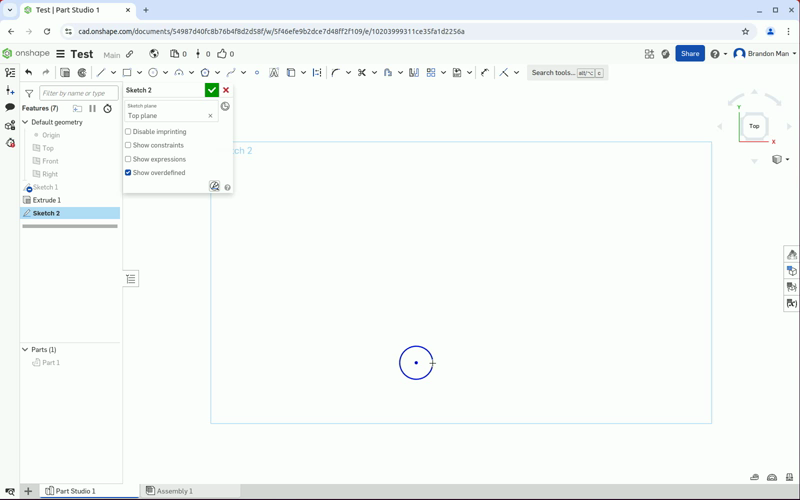
key_down(shift)
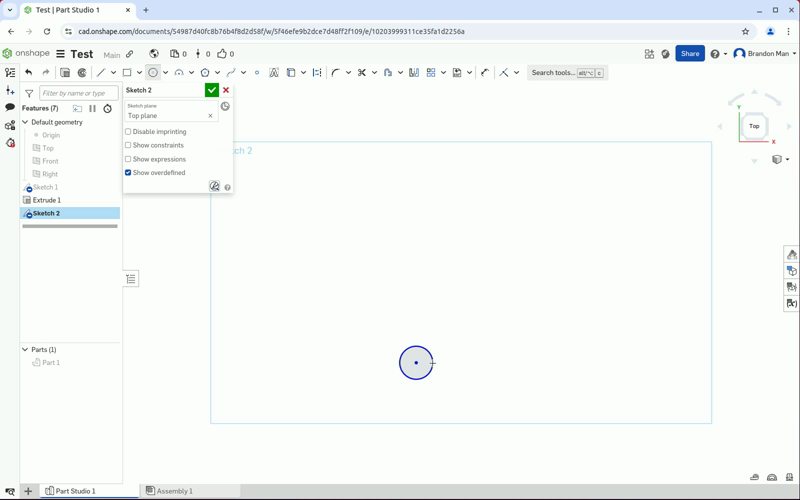
mouse_move(416, 362)
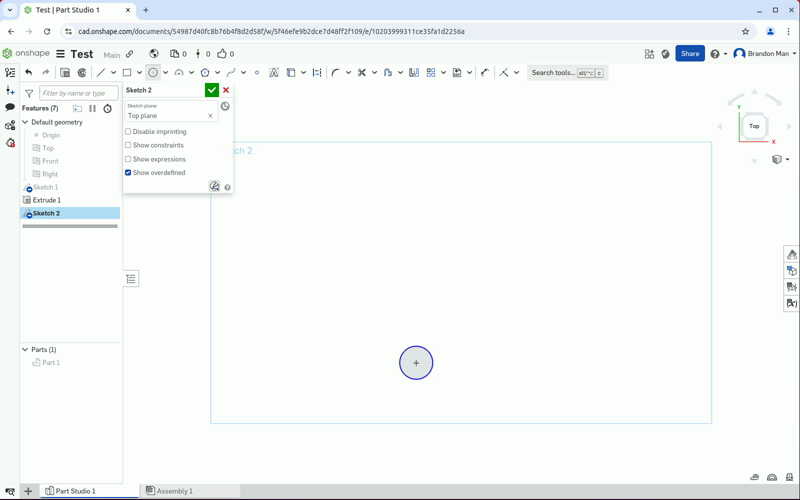
click(416, 362)
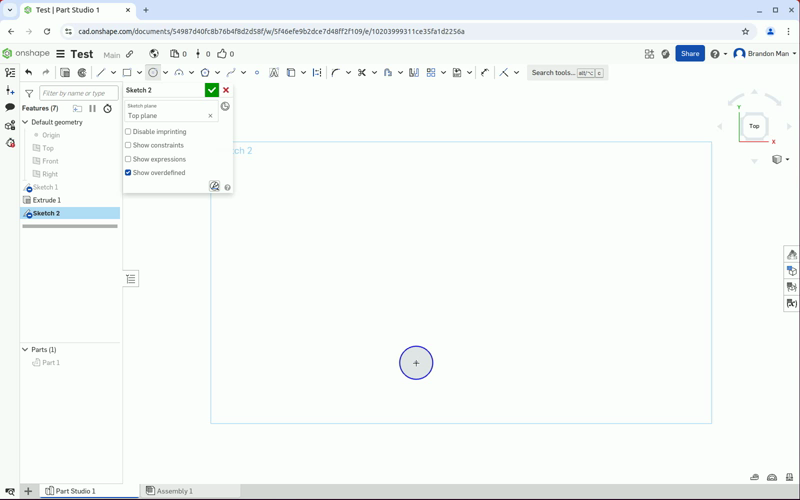
key_up(shift)
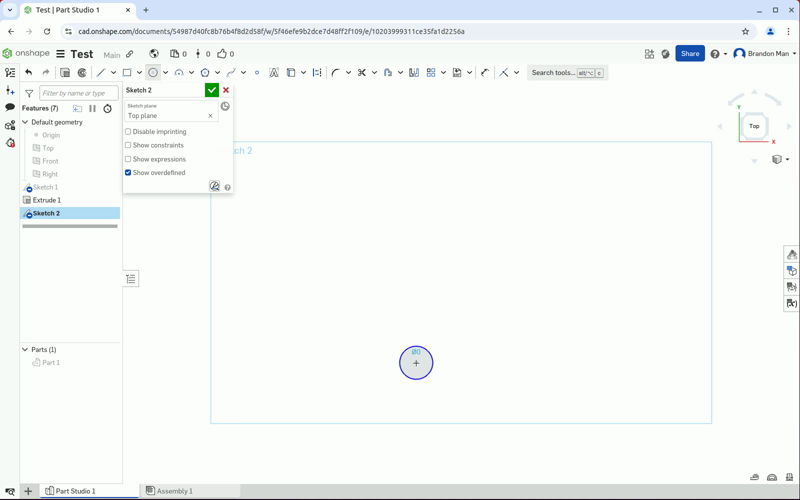
mouse_move(424, 362)
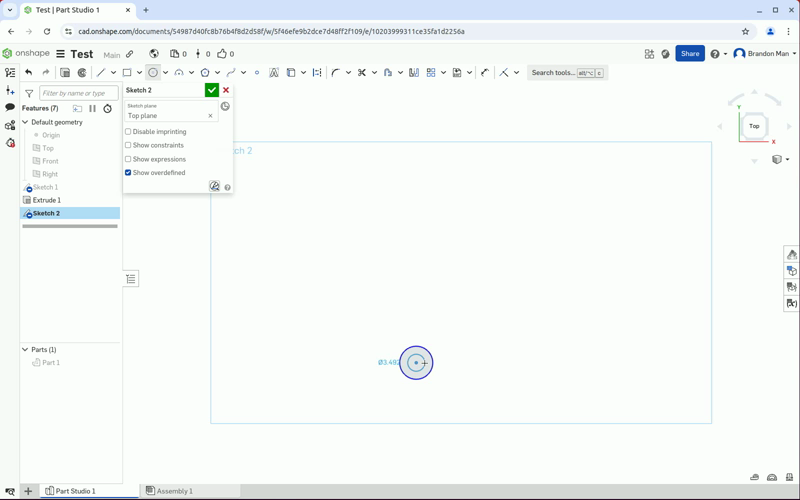
click(424, 362)
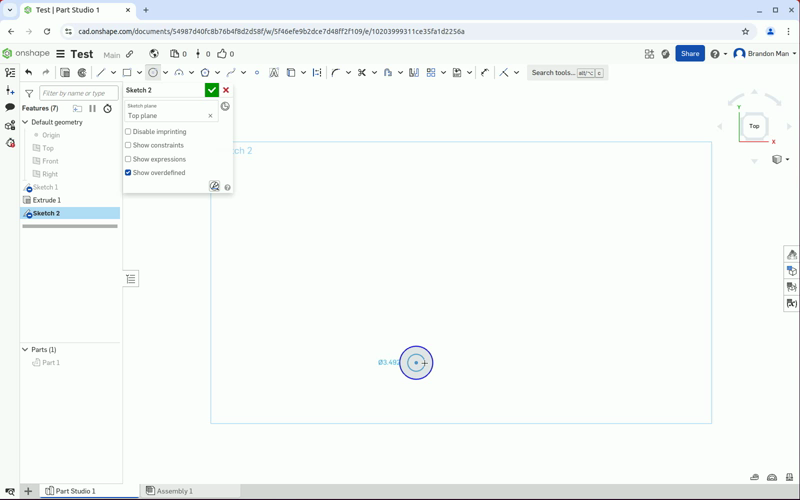
key(esc)
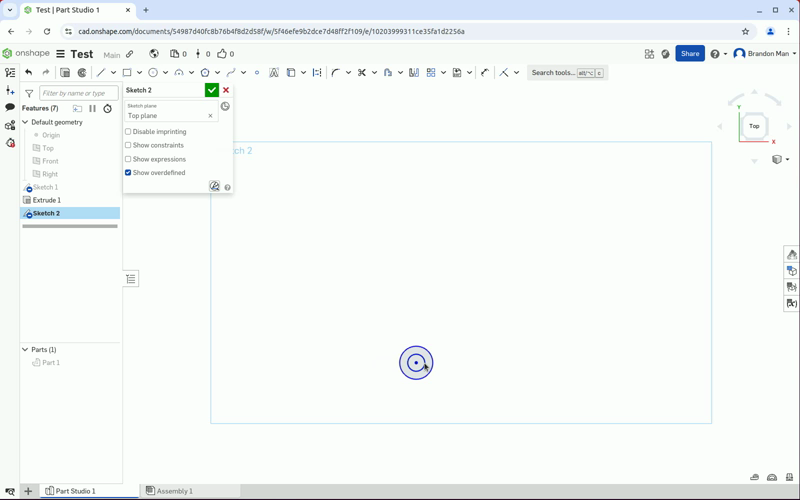
mouse_move(405, 371)
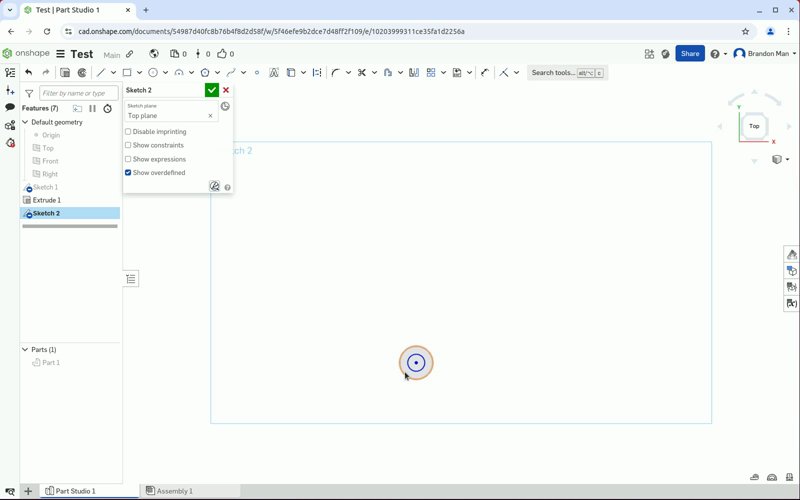
scroll(6)
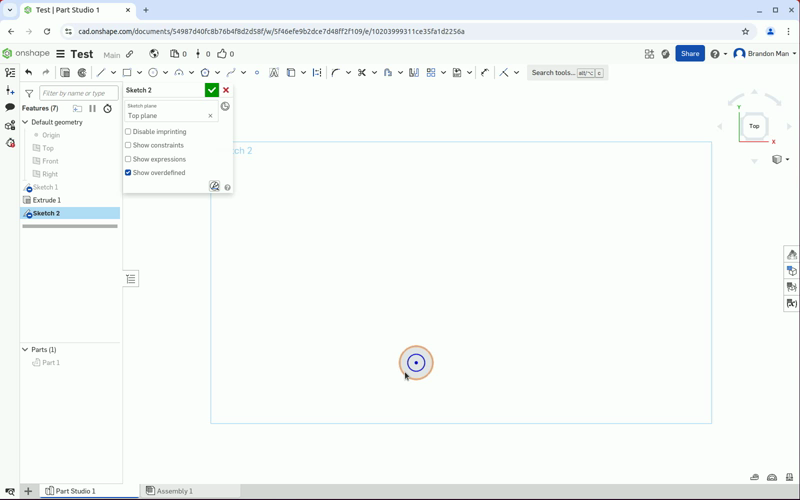
scroll(6)
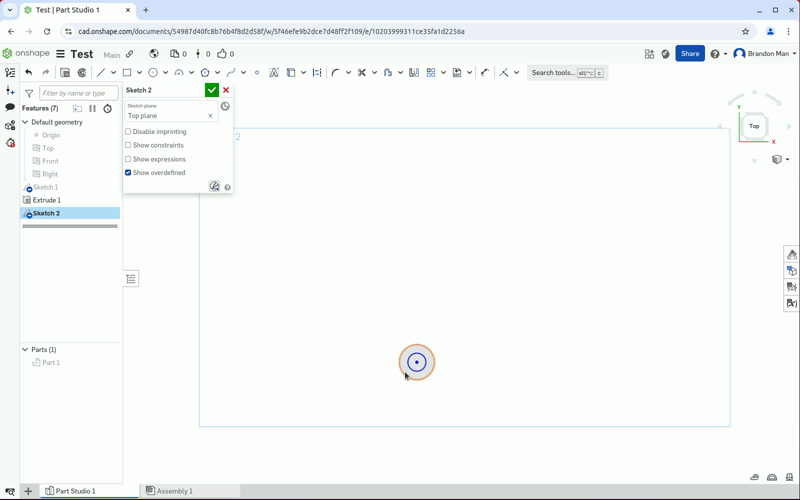
scroll(6)
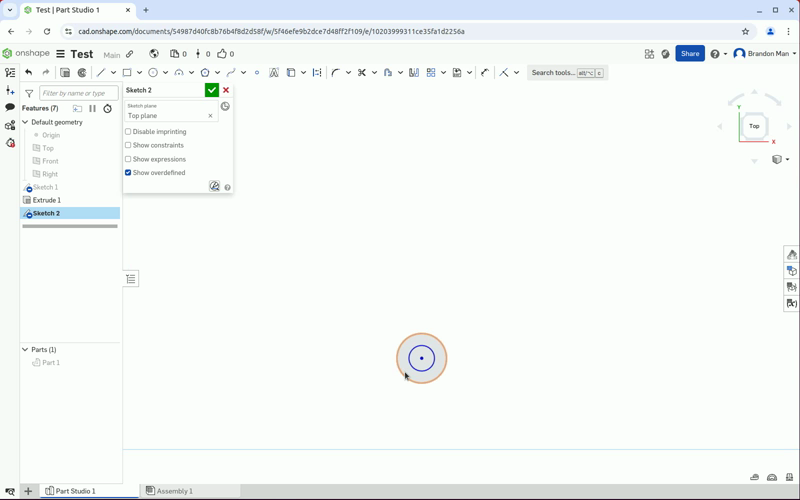
scroll(6)
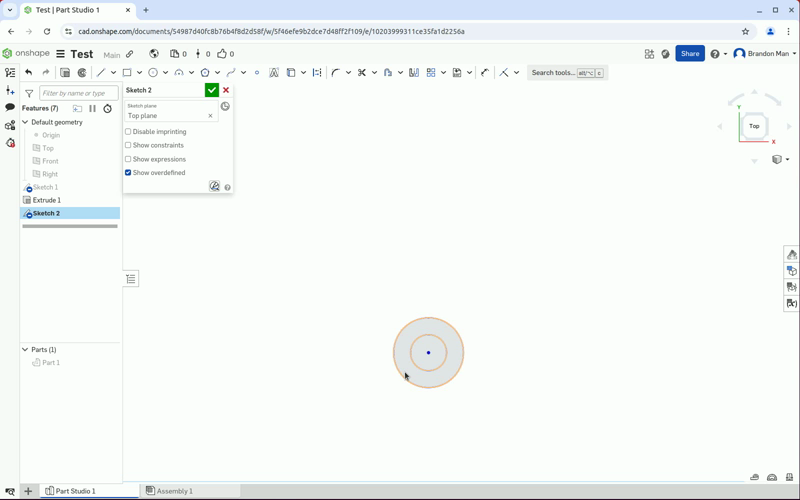
scroll(6)
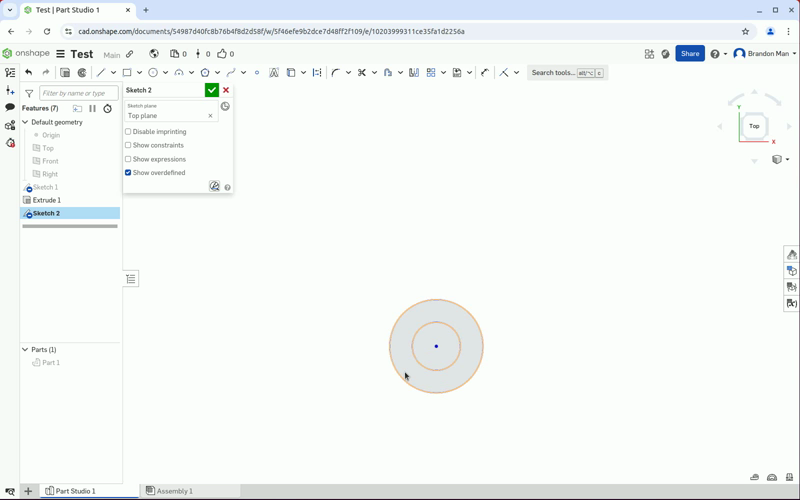
scroll(6)
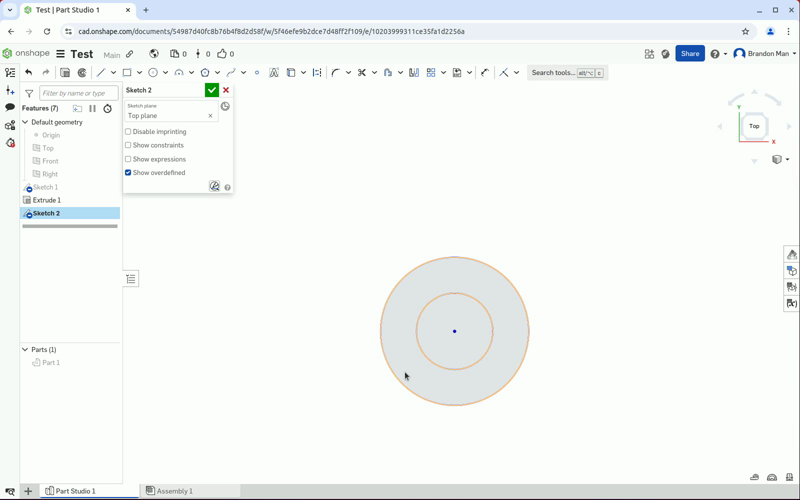
scroll(6)
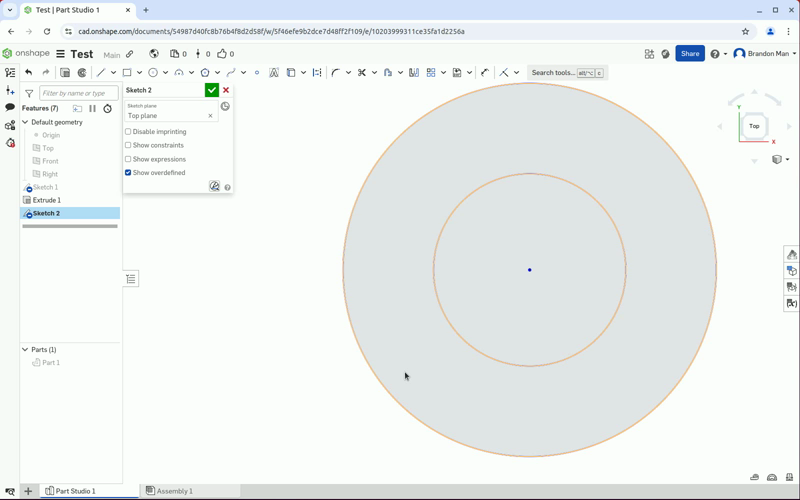
click(405, 371)
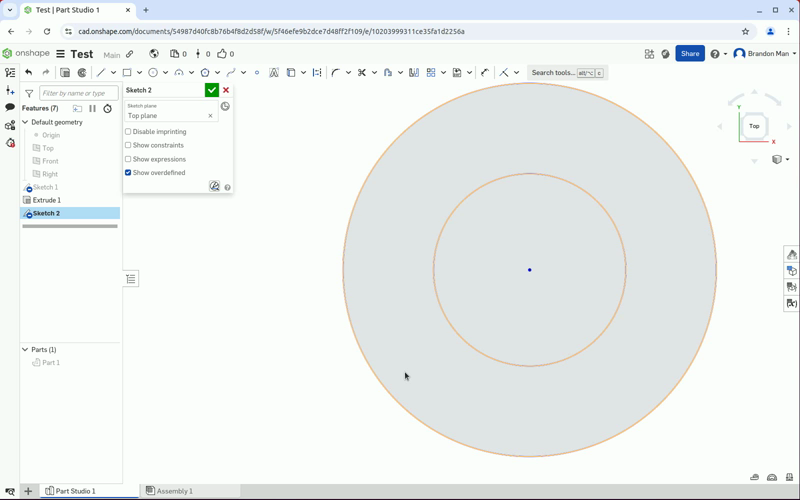
scroll(-6)
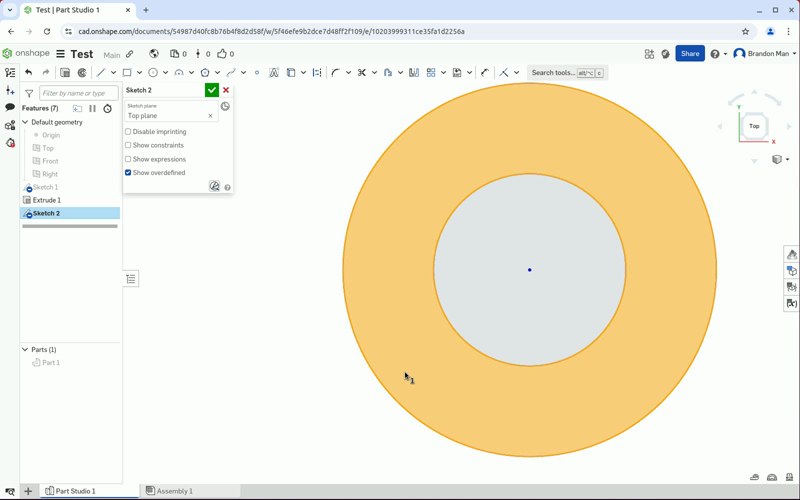
scroll(-6)
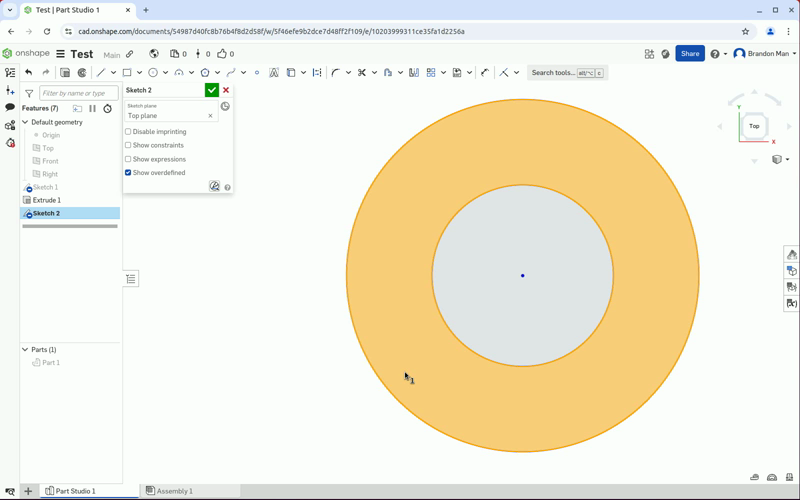
scroll(-6)
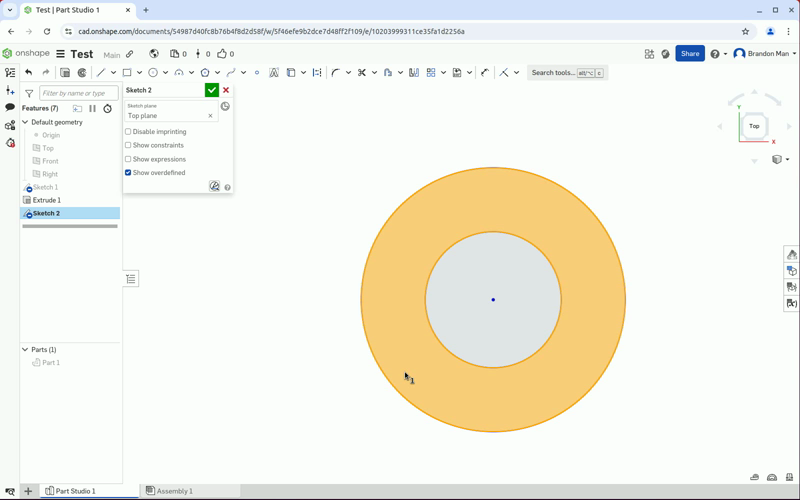
scroll(-6)
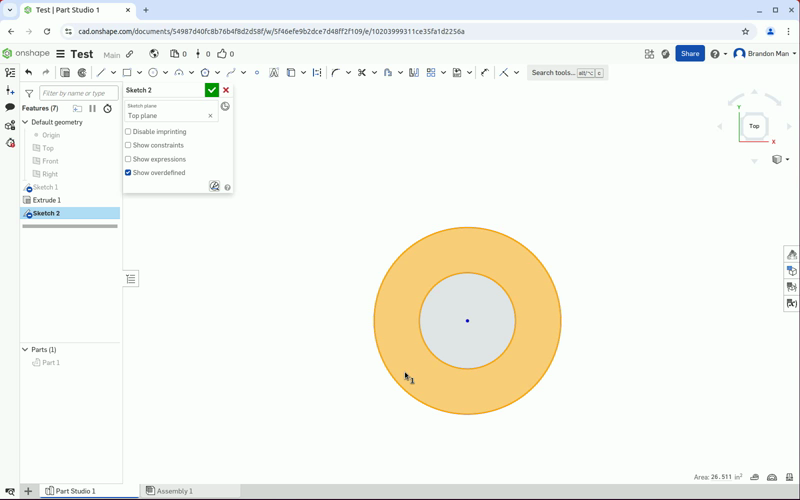
scroll(-6)
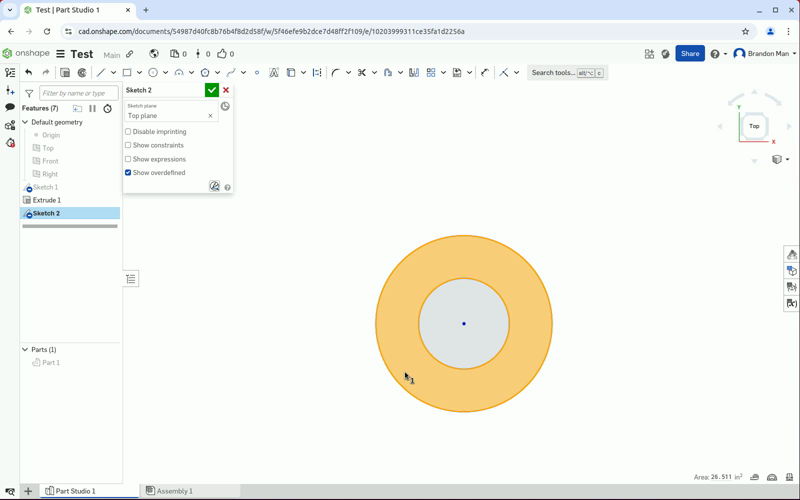
scroll(-6)
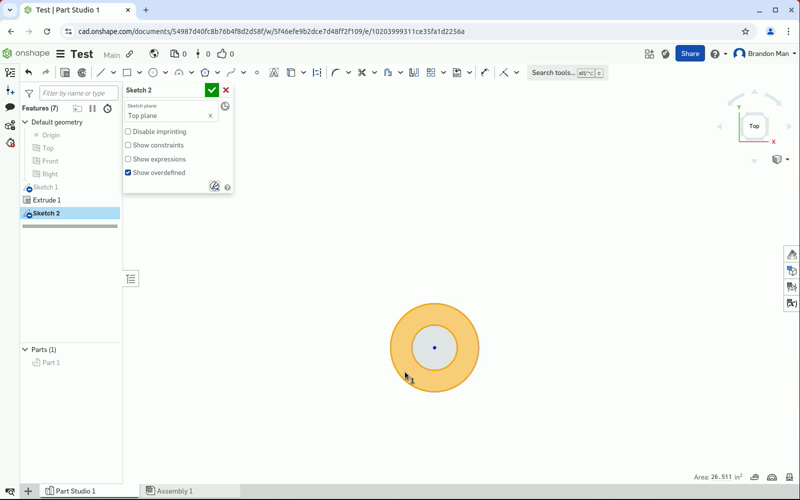
scroll(-6)
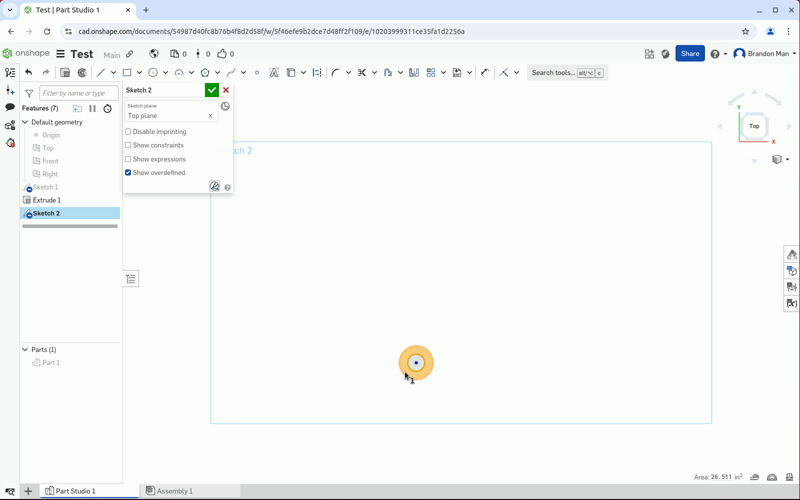
mouse_move(73, 352)
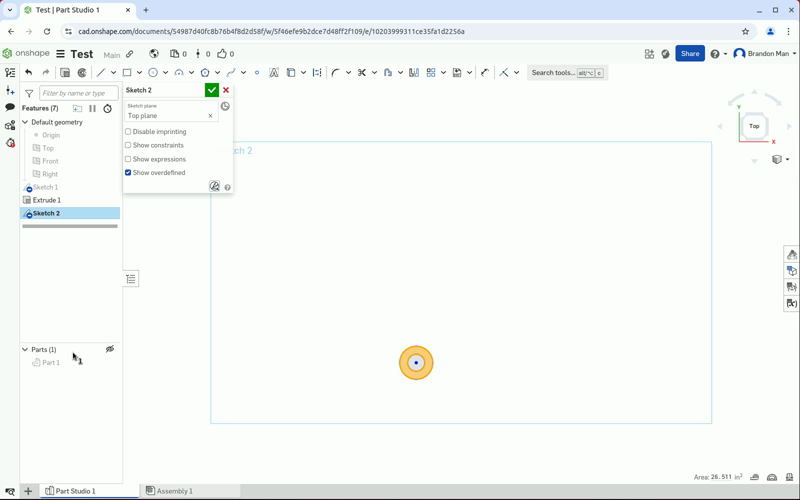
key(shift+y)
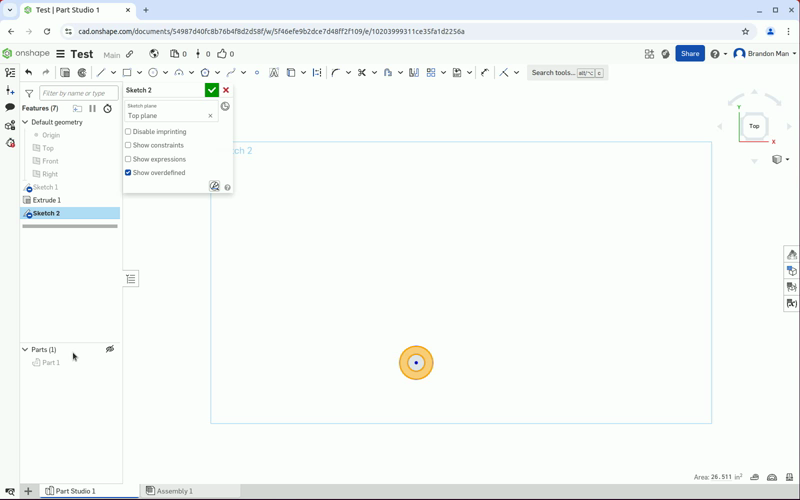
key(shift+e)
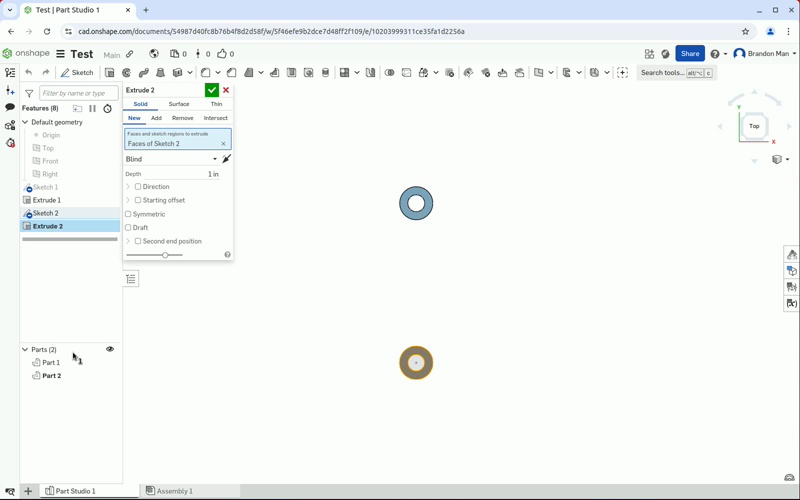
mouse_move(143, 106)
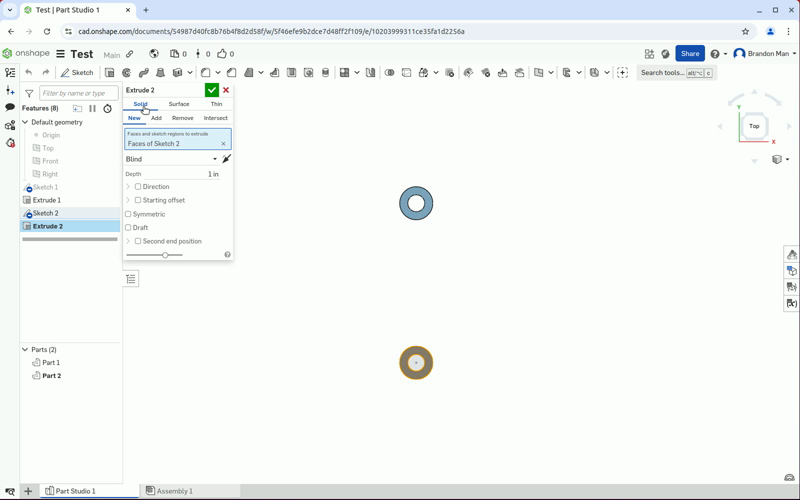
click(143, 106)
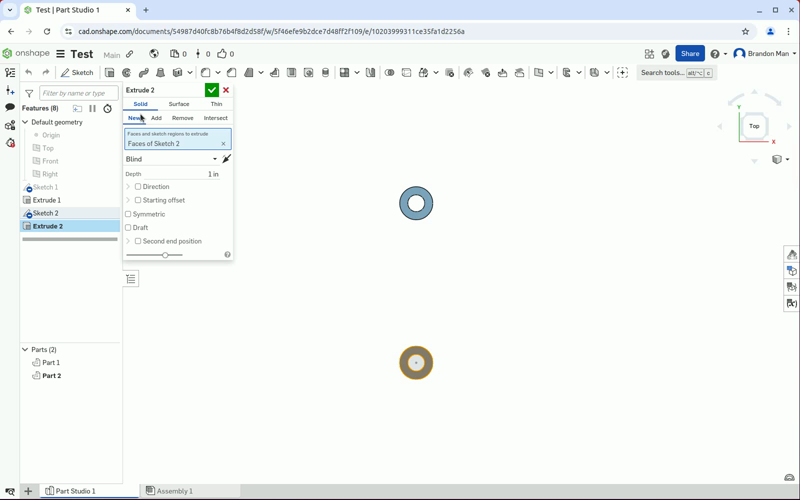
mouse_move(137, 120)
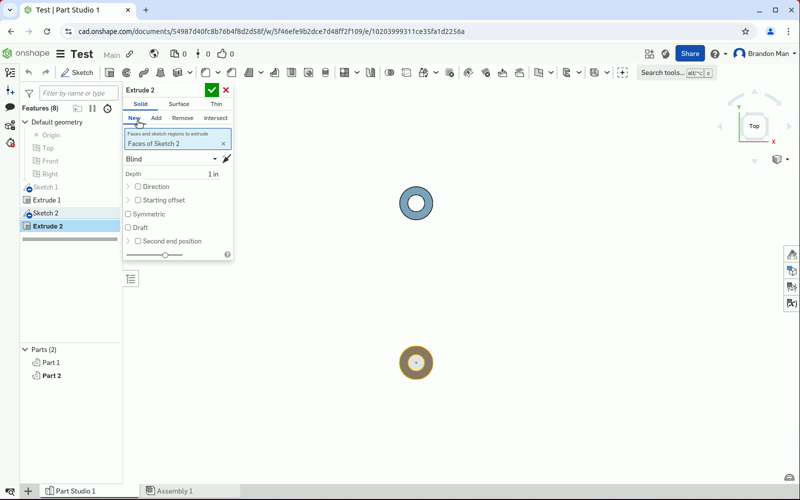
click(137, 120)
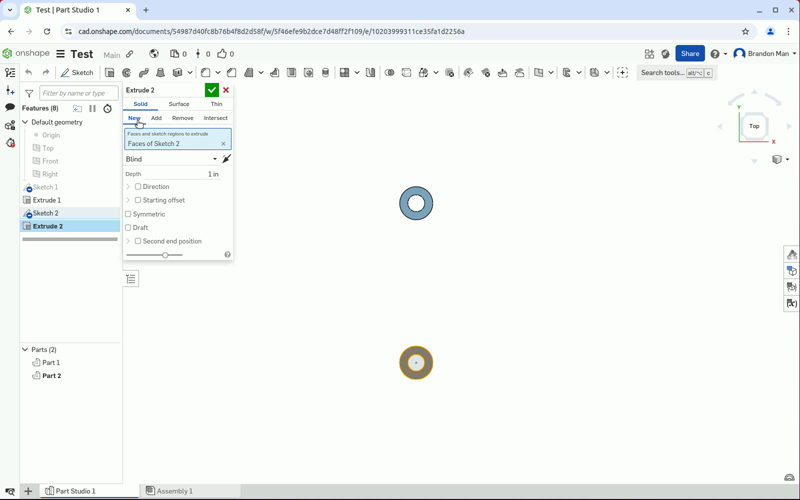
key(tab, 4)
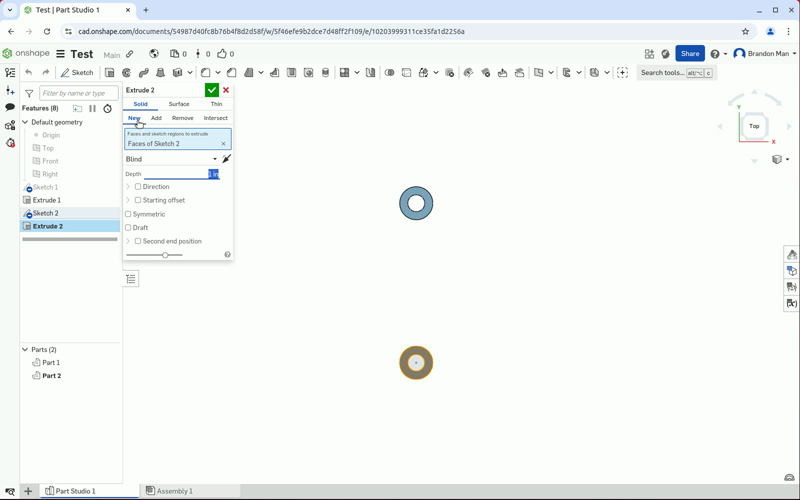
text(6.018)
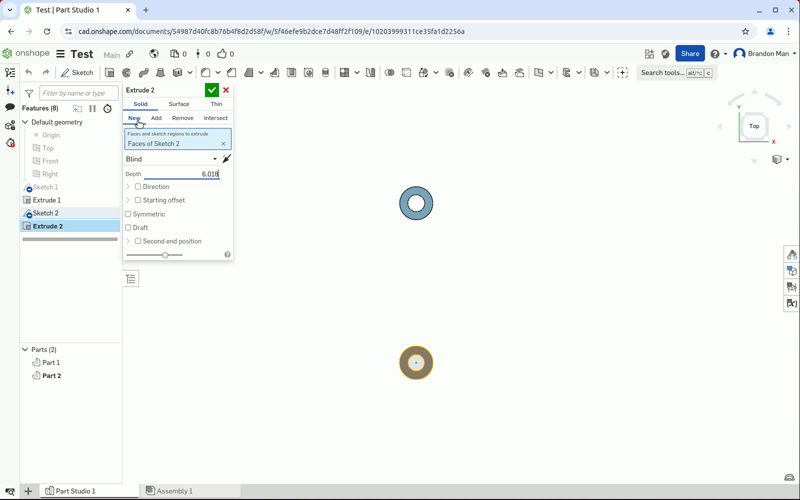
key(enter)
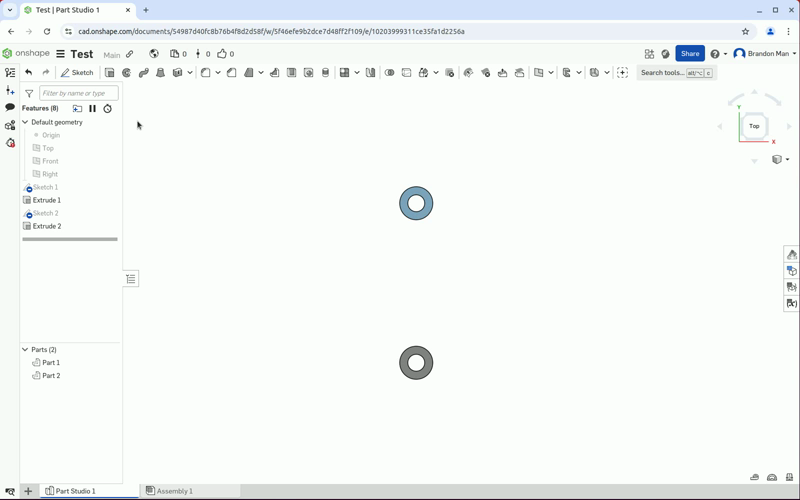
key(shift+h)
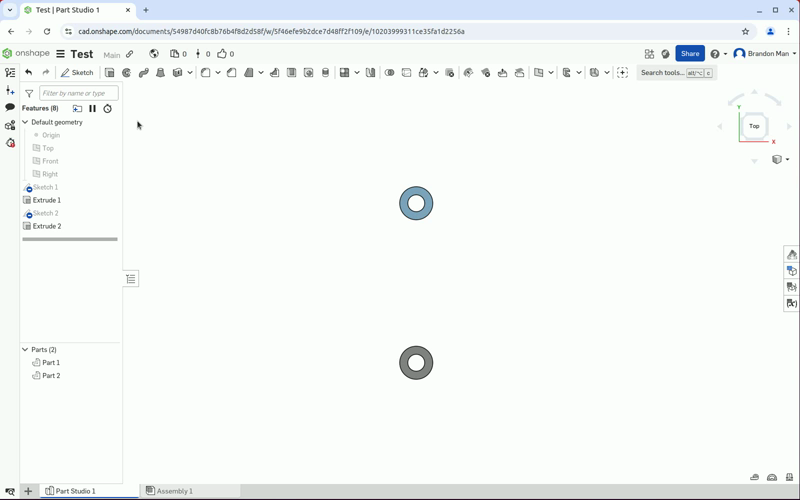
key(shift+h)
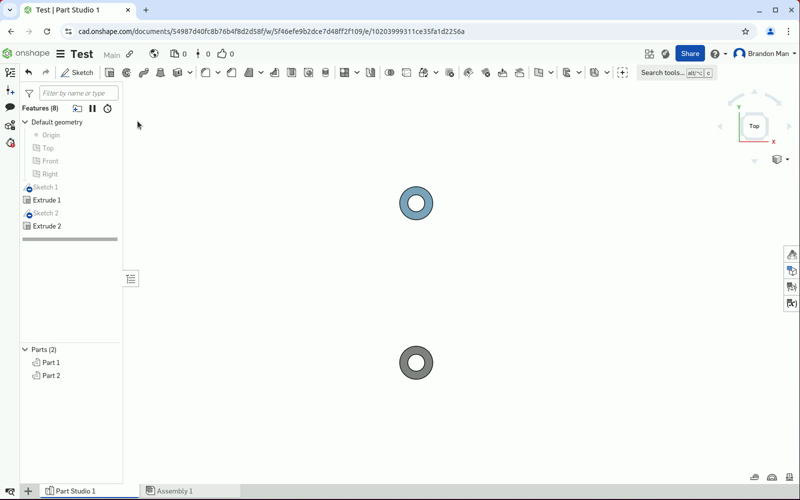
mouse_move(73, 189)
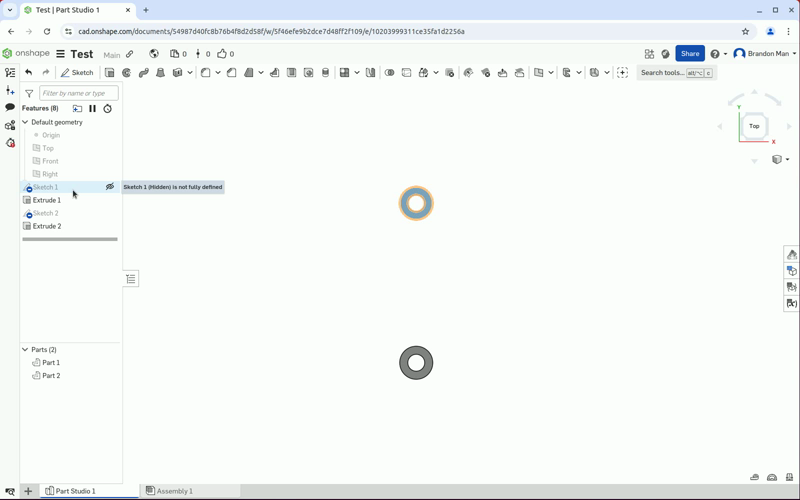
click(73, 189)
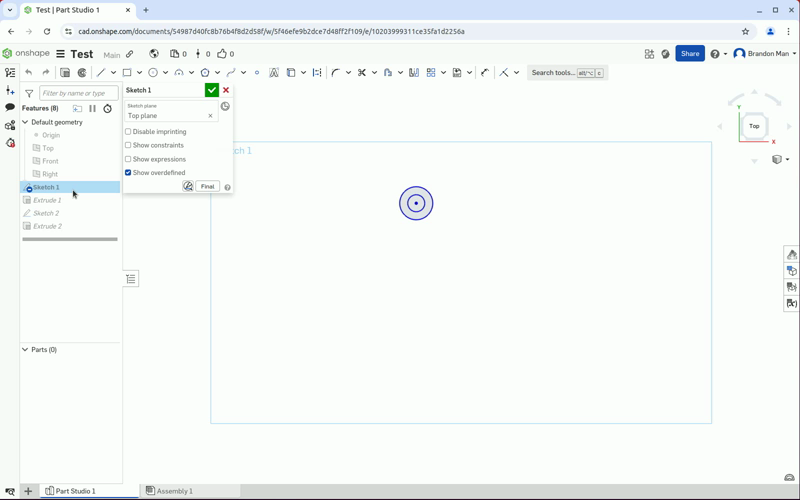
mouse_move(229, 92)
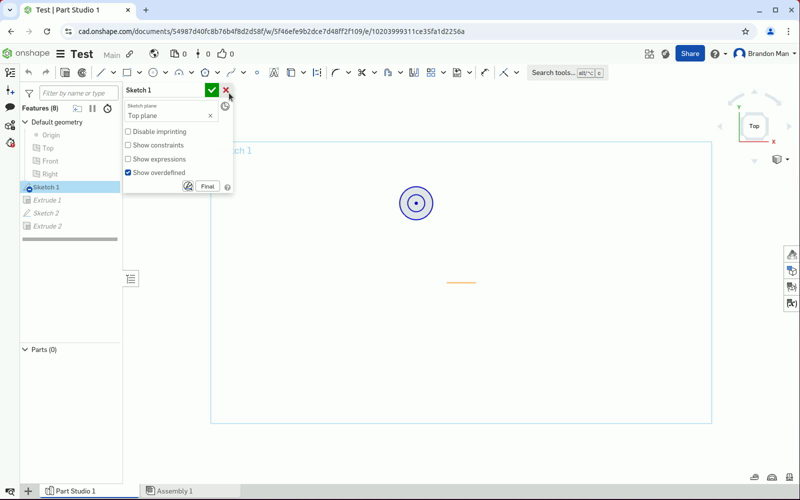
click(229, 92)
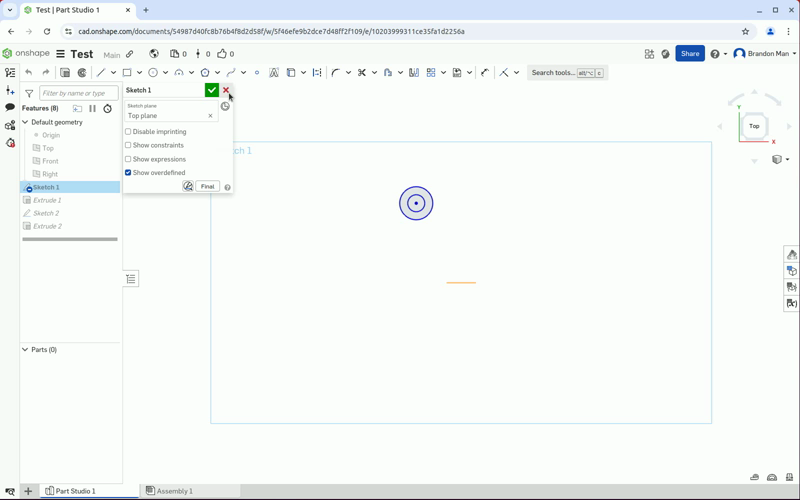
key(shift+s)
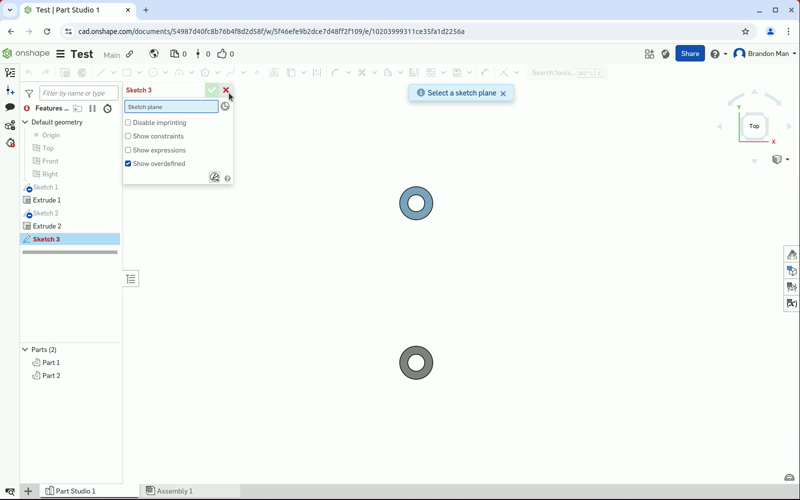
mouse_move(73, 150)
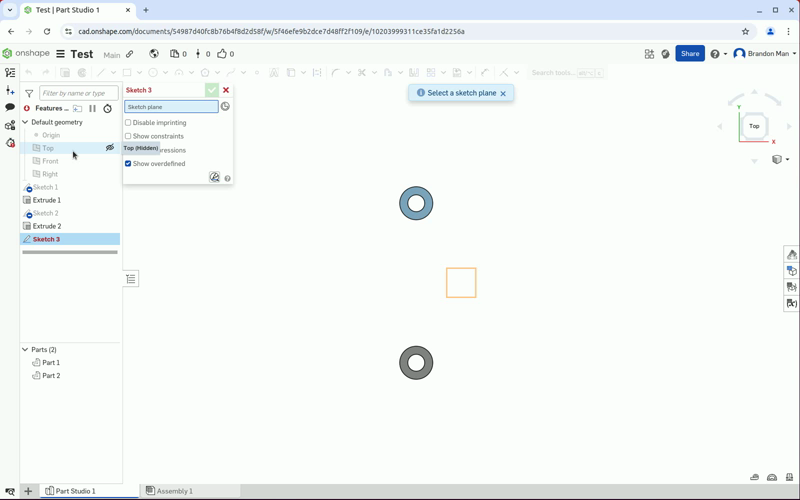
click(73, 150)
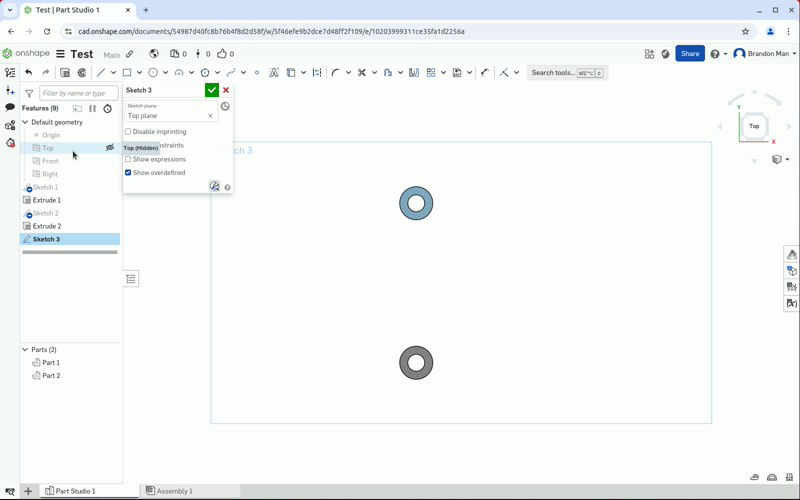
mouse_move(73, 352)
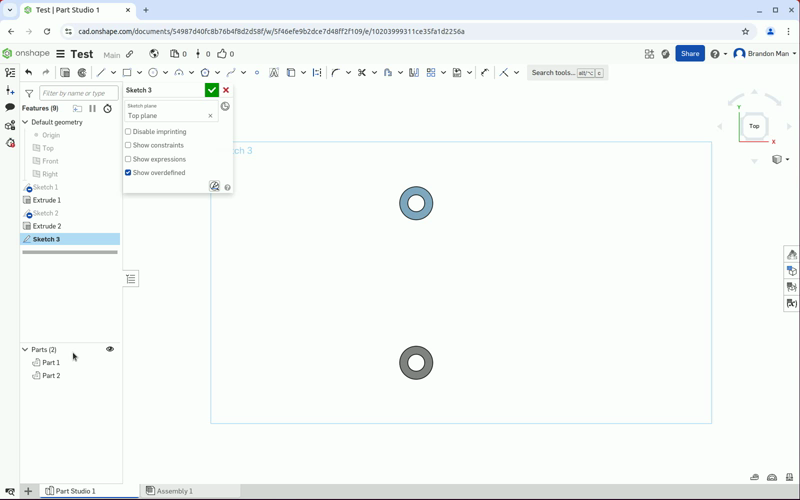
key(y)
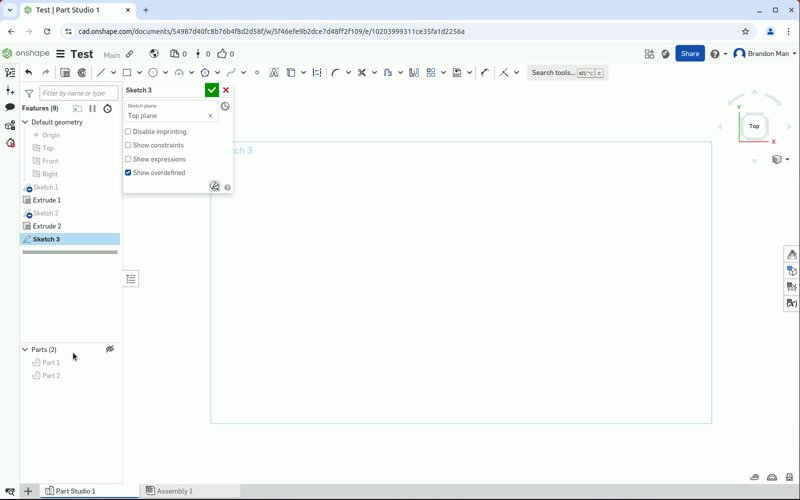
key(c)
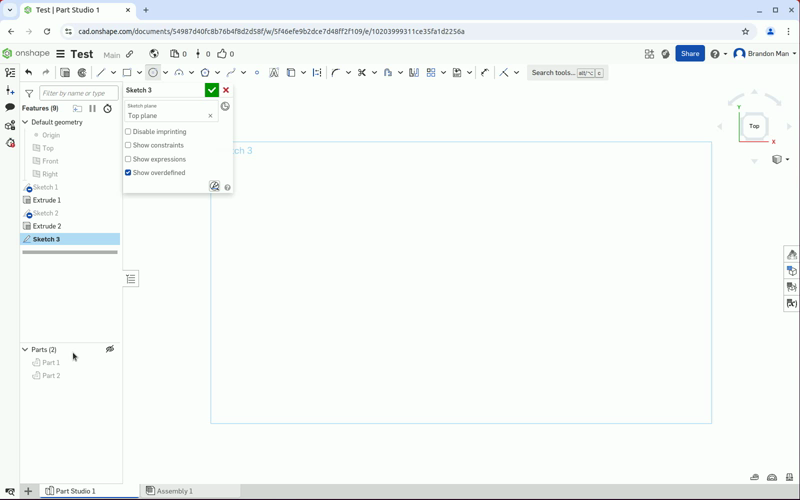
key_down(shift)
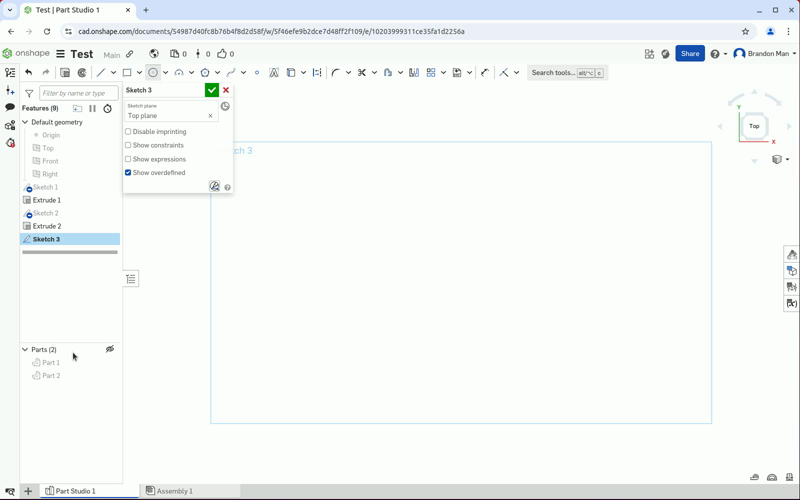
mouse_move(460, 185)
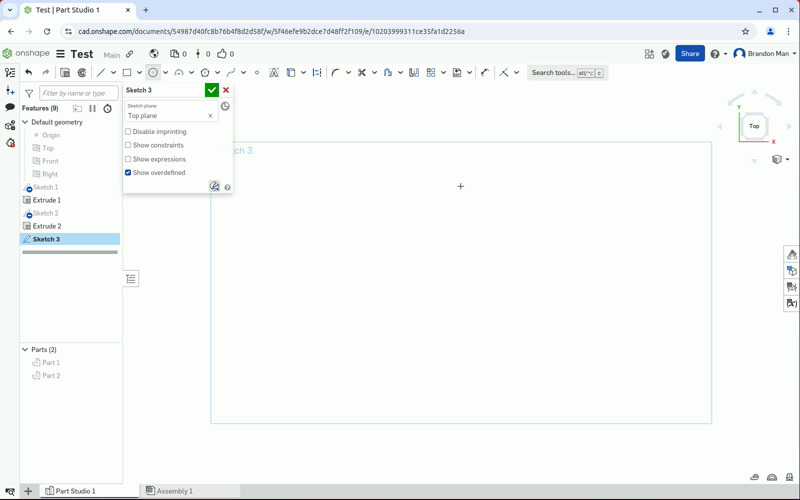
click(460, 185)
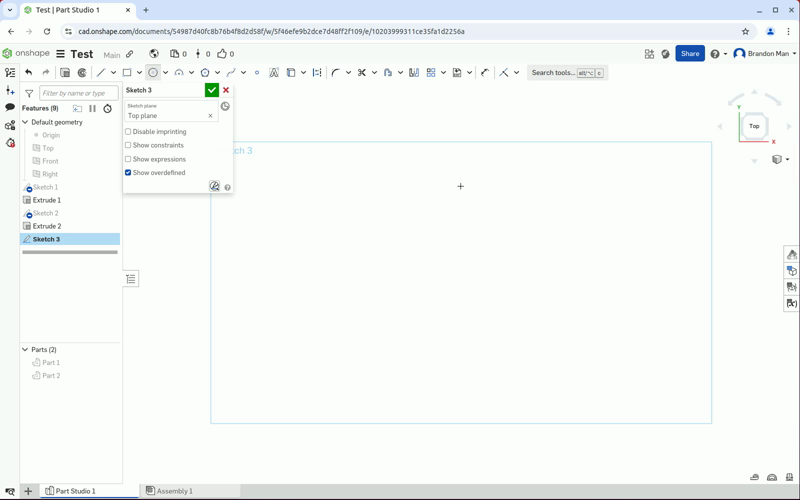
key_up(shift)
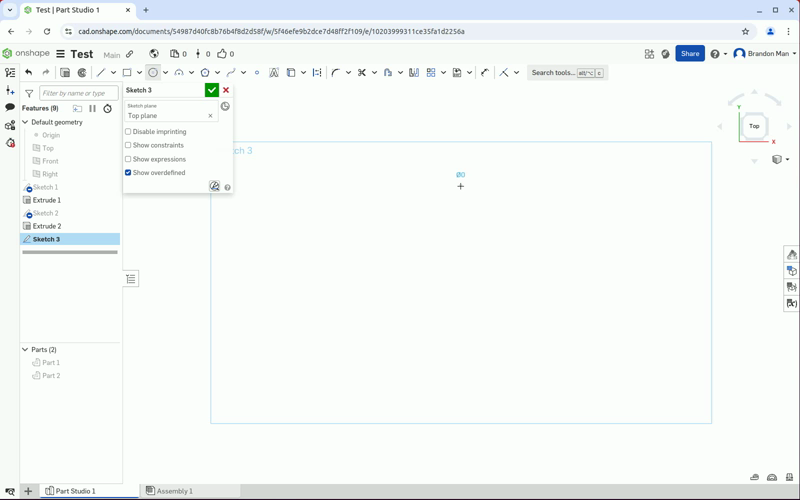
mouse_move(477, 185)
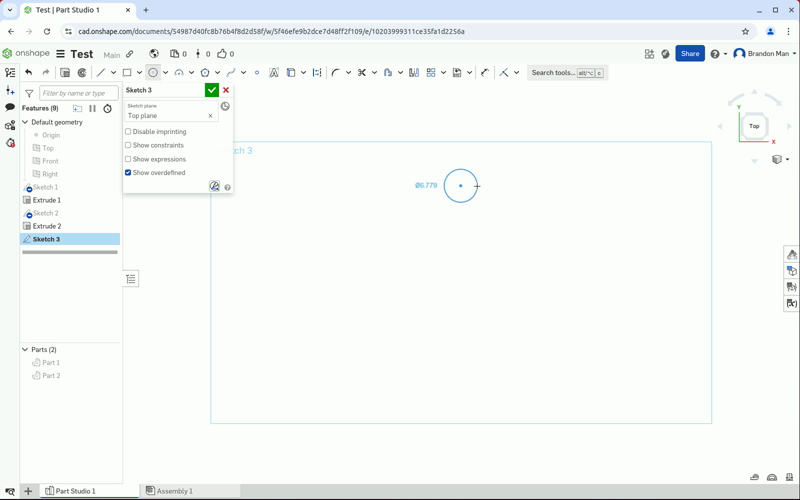
click(477, 185)
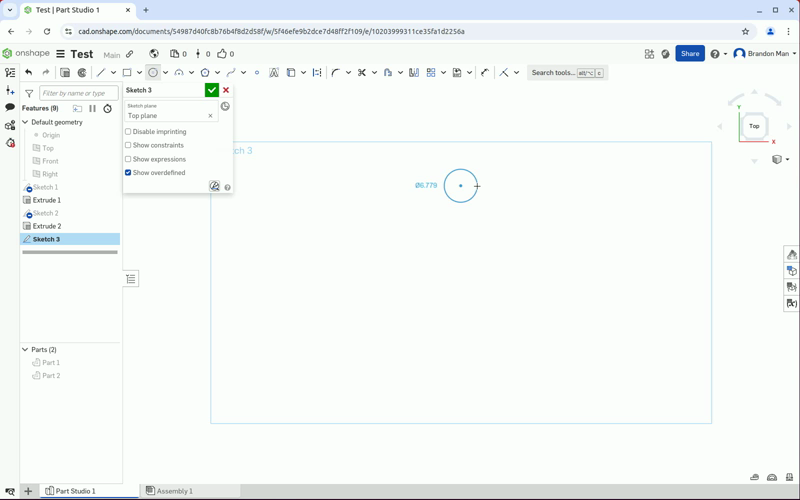
key(esc)
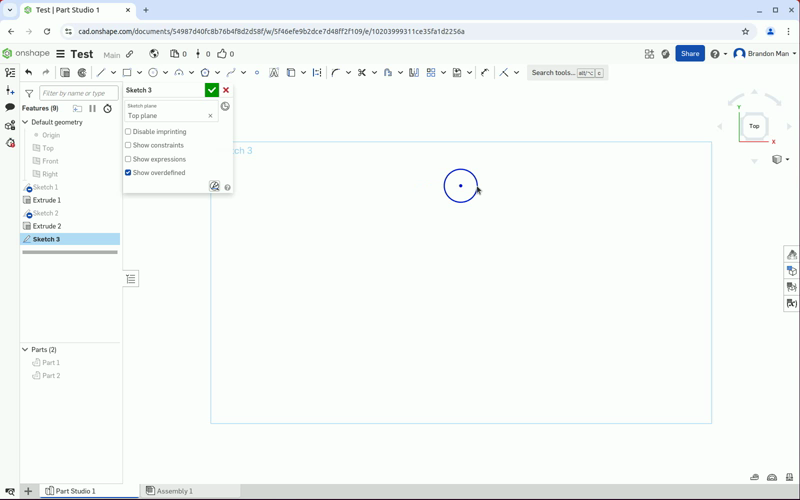
key(c)
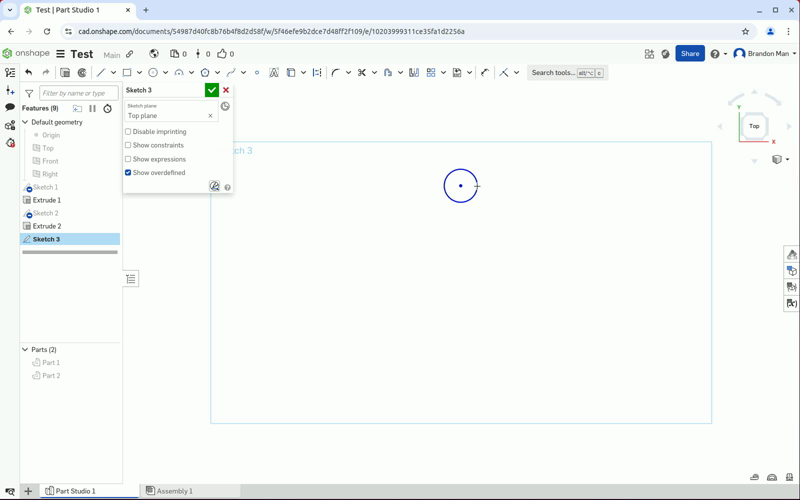
key_down(shift)
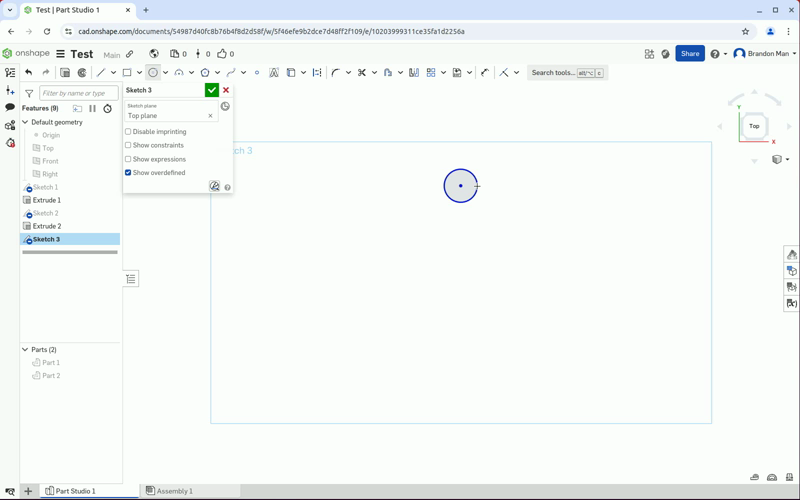
mouse_move(460, 185)
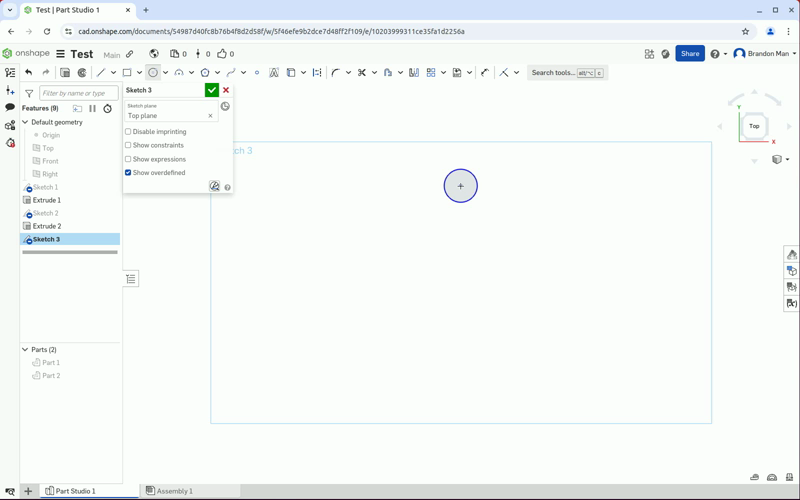
click(460, 185)
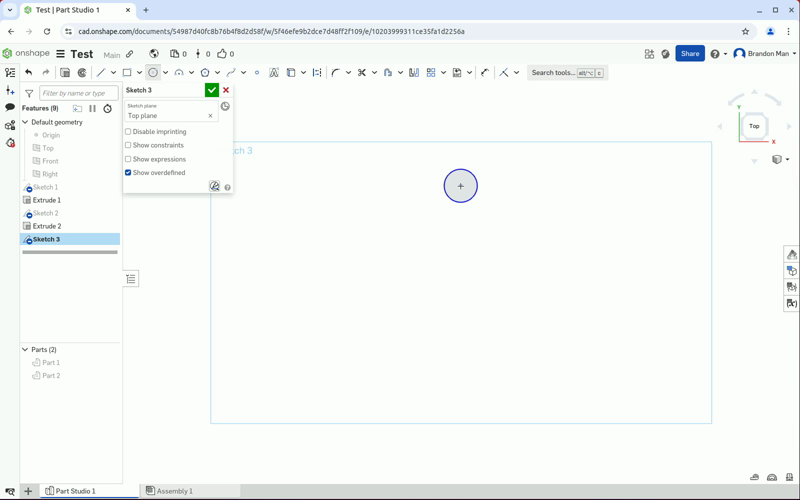
key_up(shift)
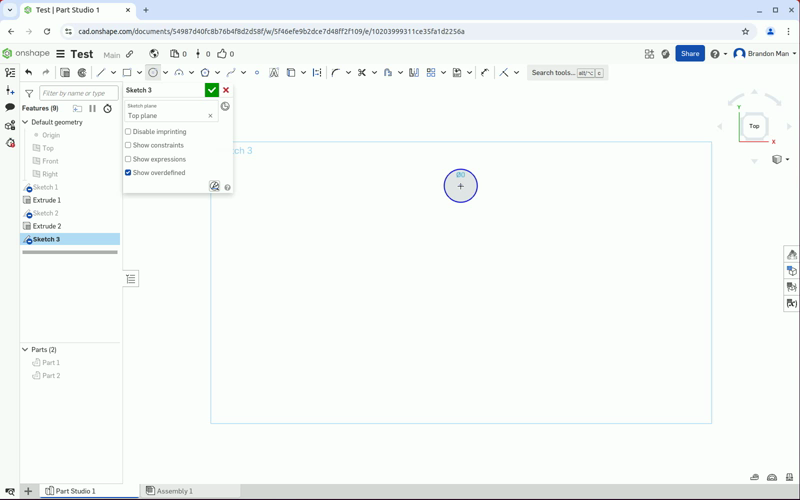
mouse_move(468, 185)
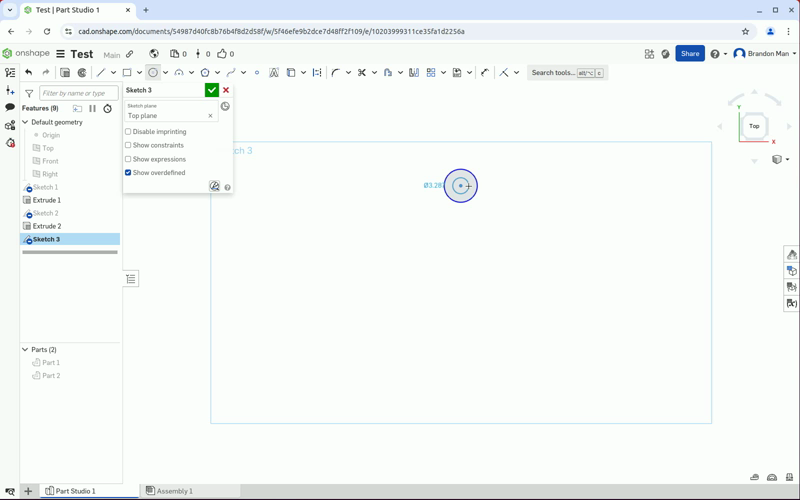
click(468, 185)
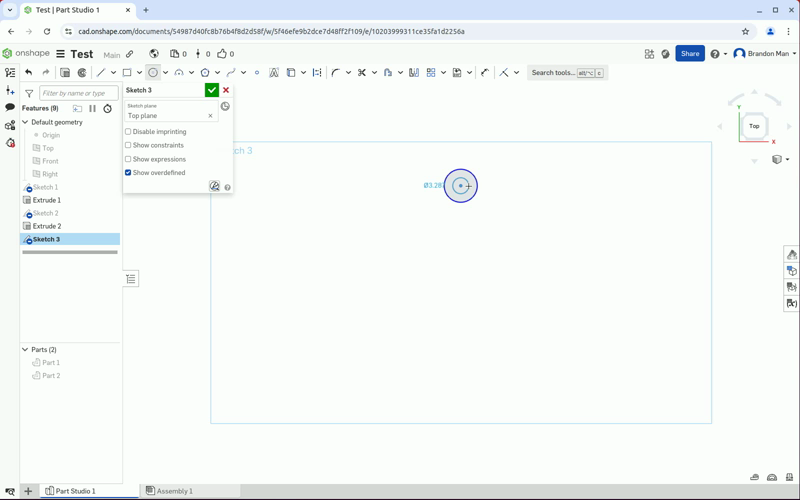
key(esc)
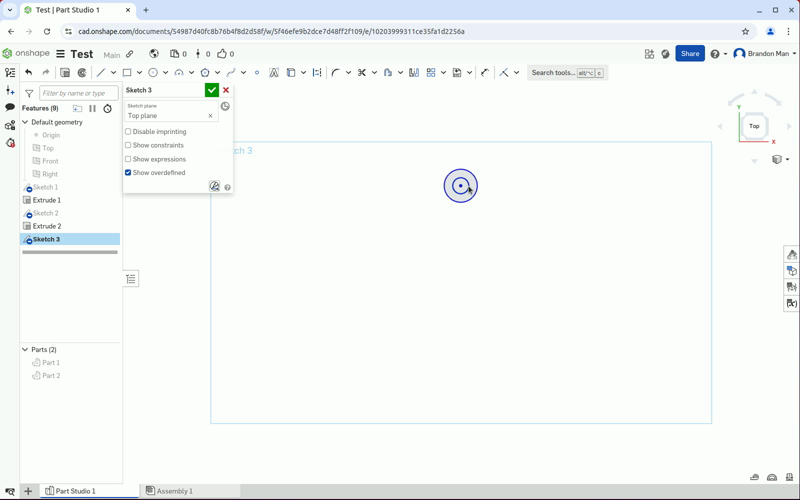
mouse_move(466, 173)
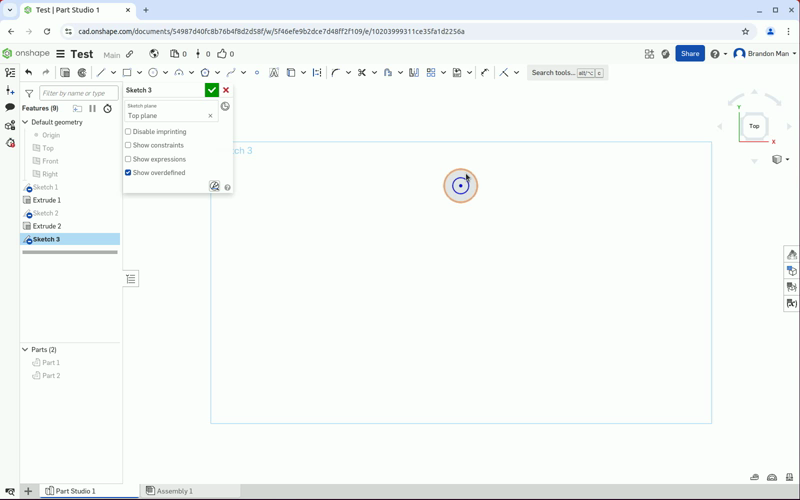
scroll(6)
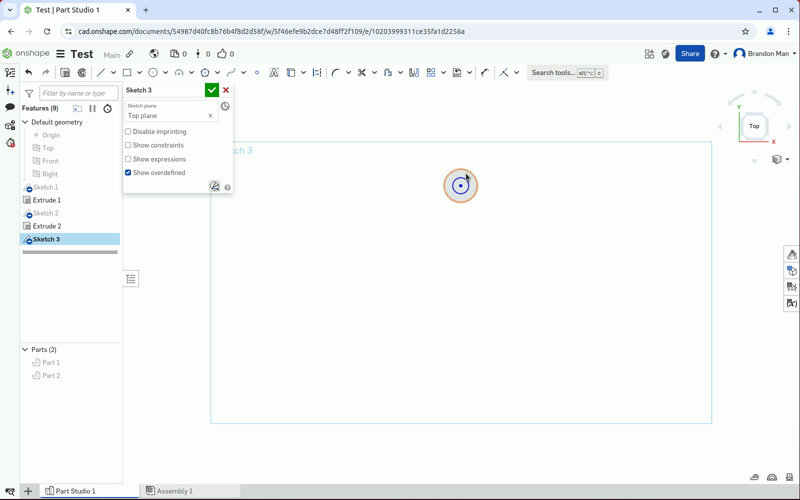
scroll(6)
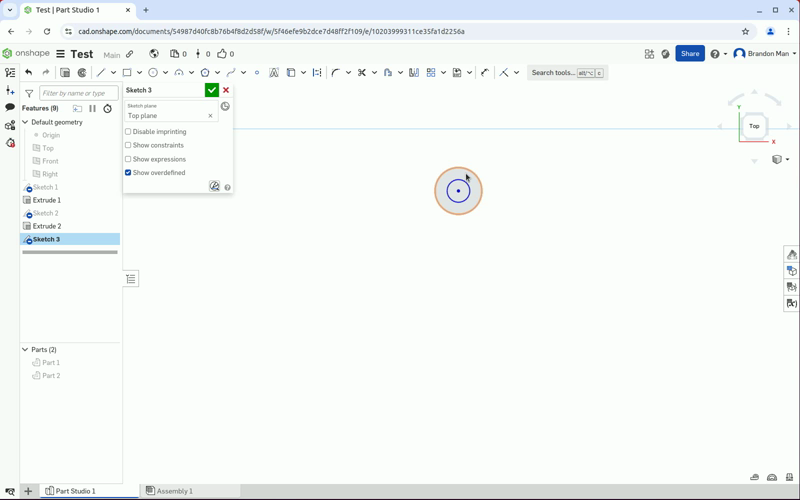
scroll(6)
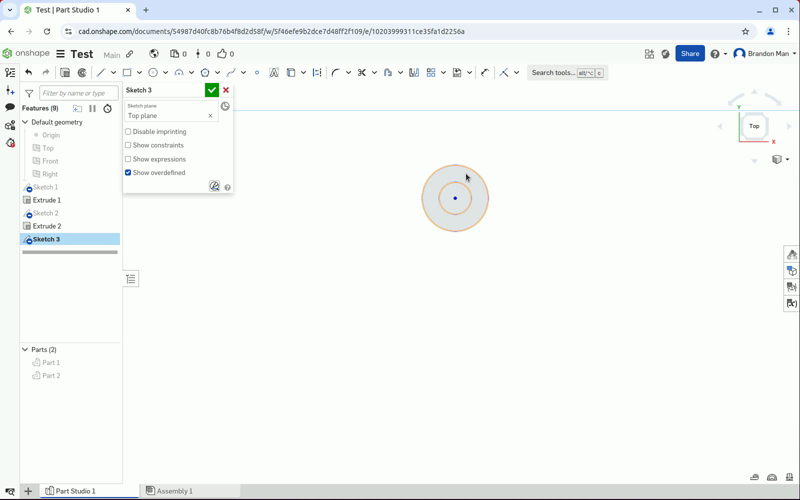
scroll(6)
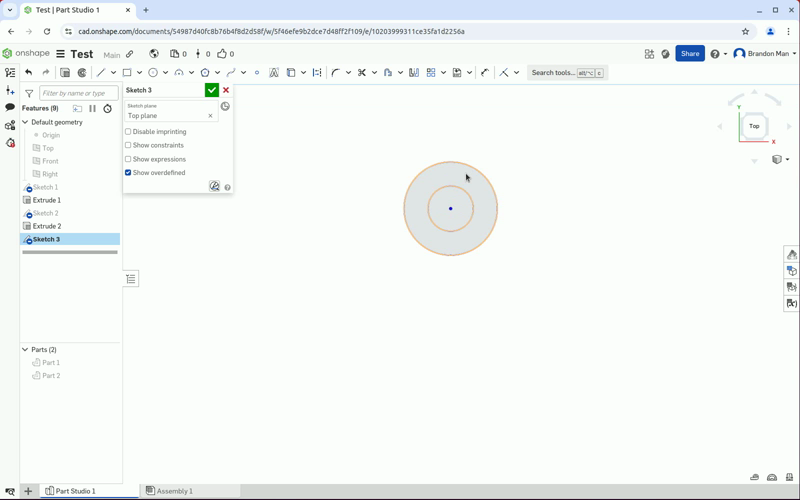
scroll(6)
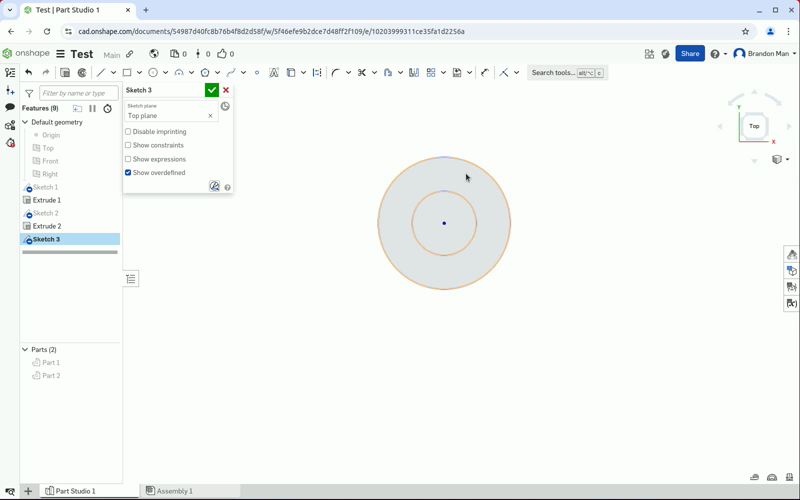
scroll(6)
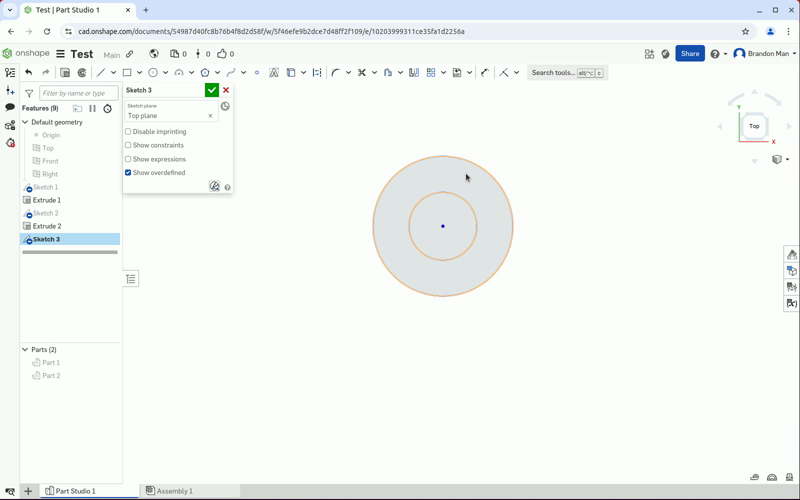
scroll(6)
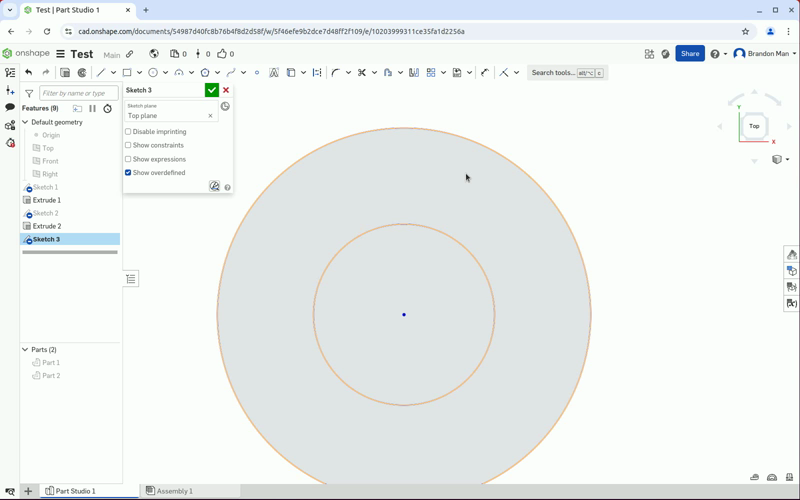
click(466, 173)
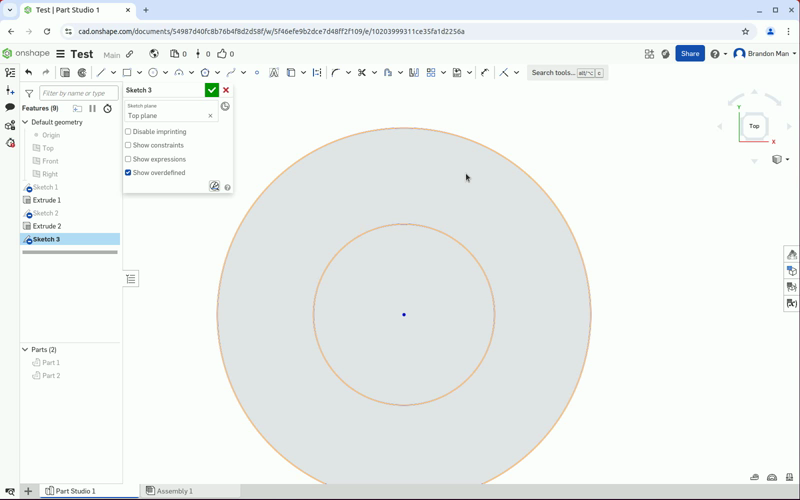
scroll(-6)
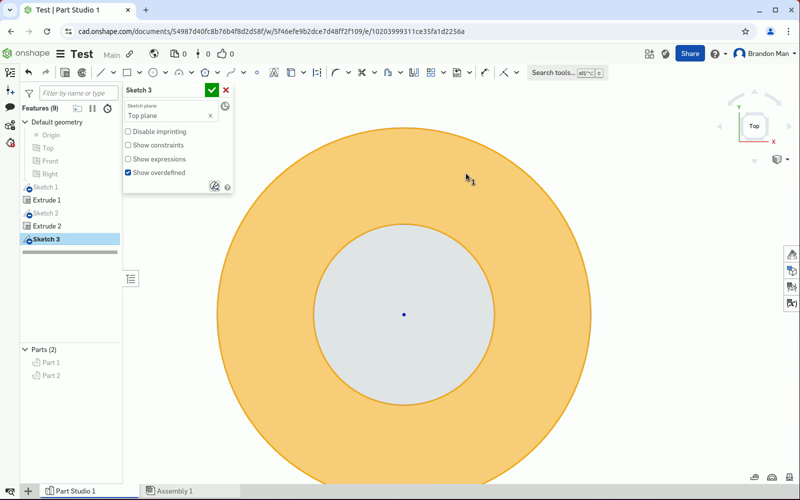
scroll(-6)
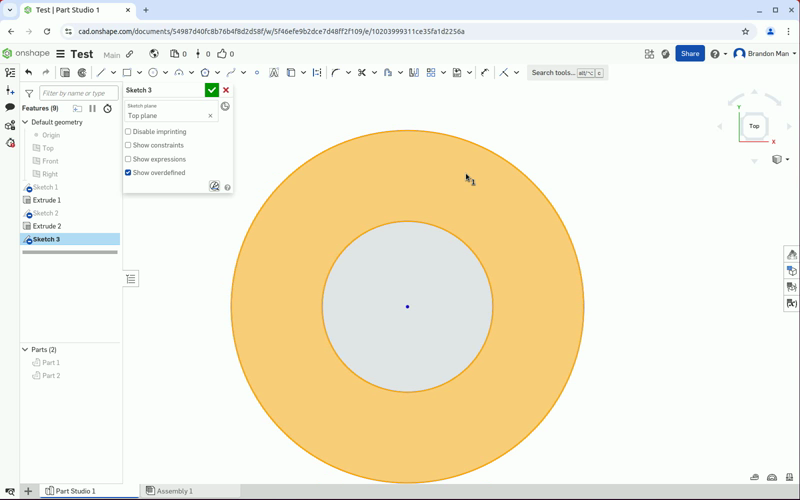
scroll(-6)
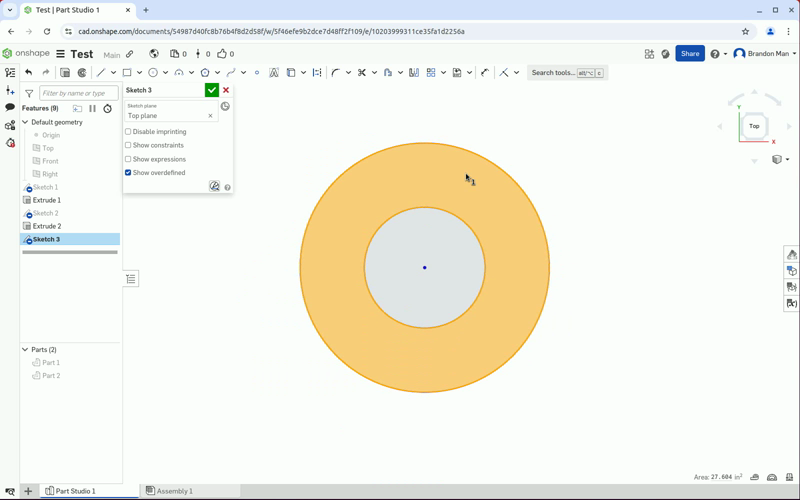
scroll(-6)
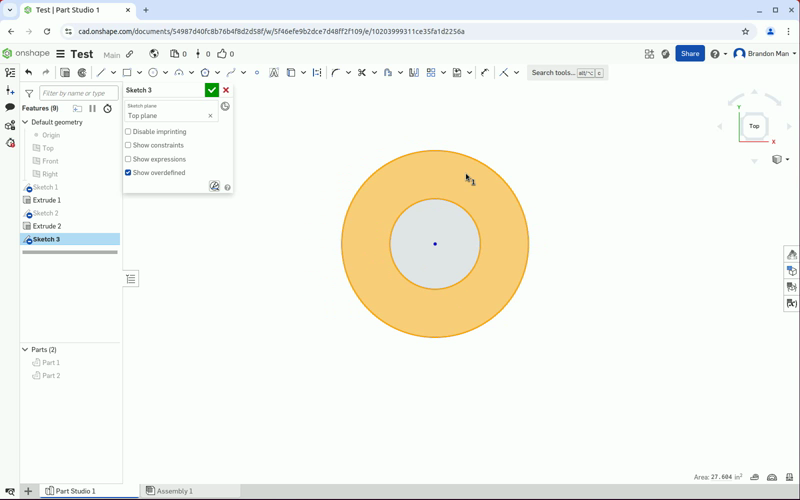
scroll(-6)
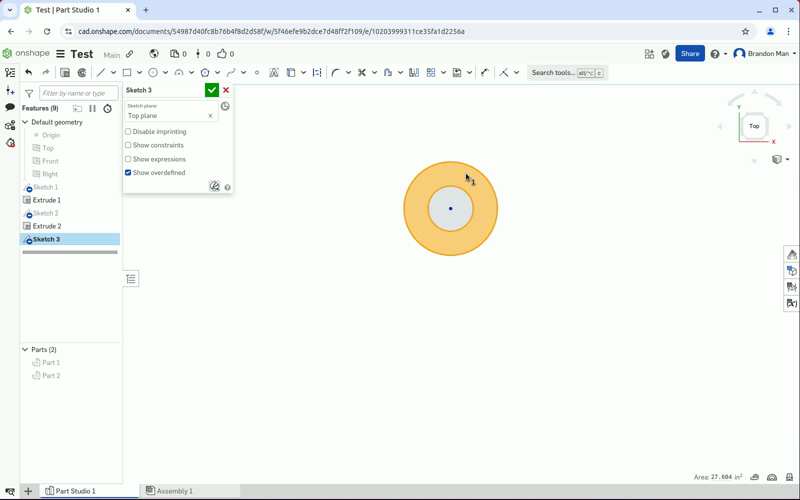
scroll(-6)
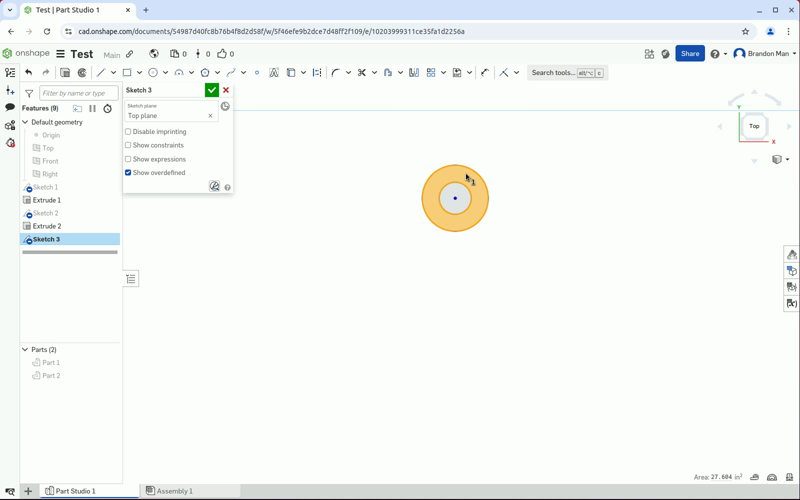
scroll(-6)
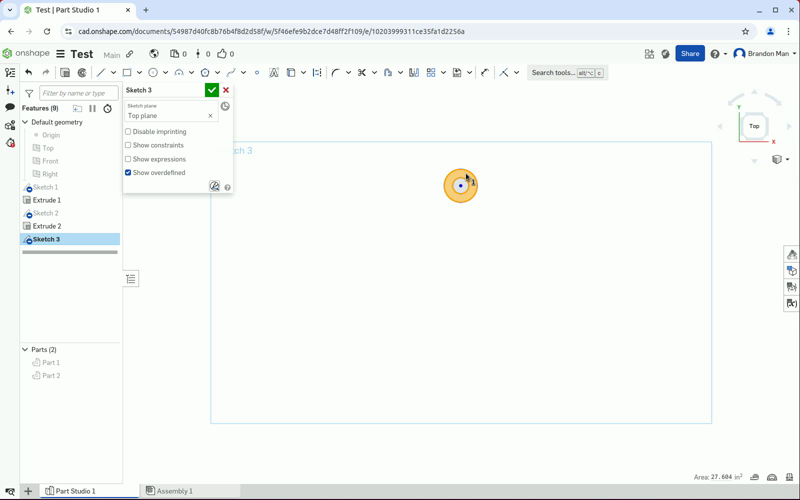
mouse_move(73, 352)
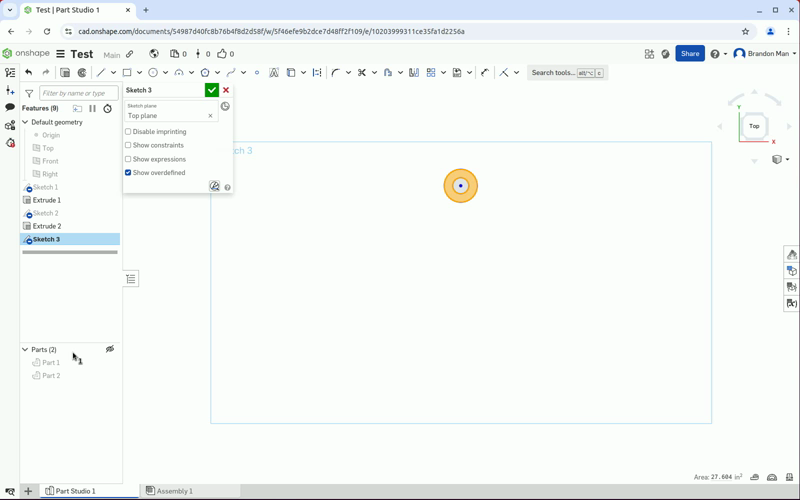
key(shift+y)
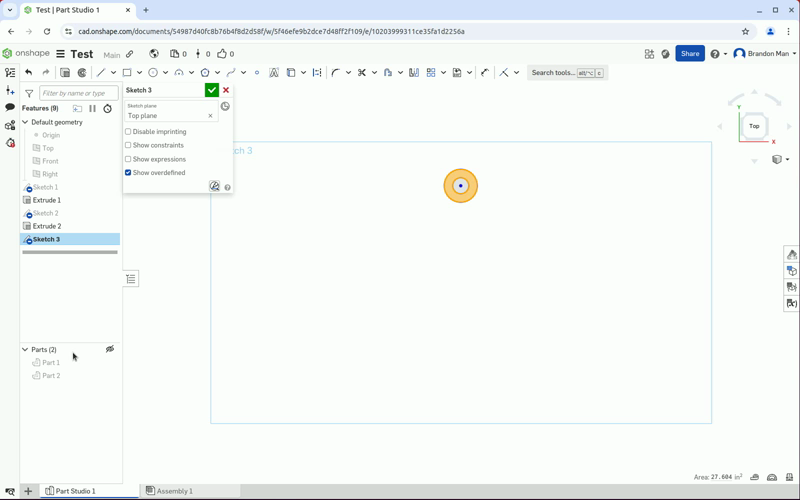
key(shift+e)
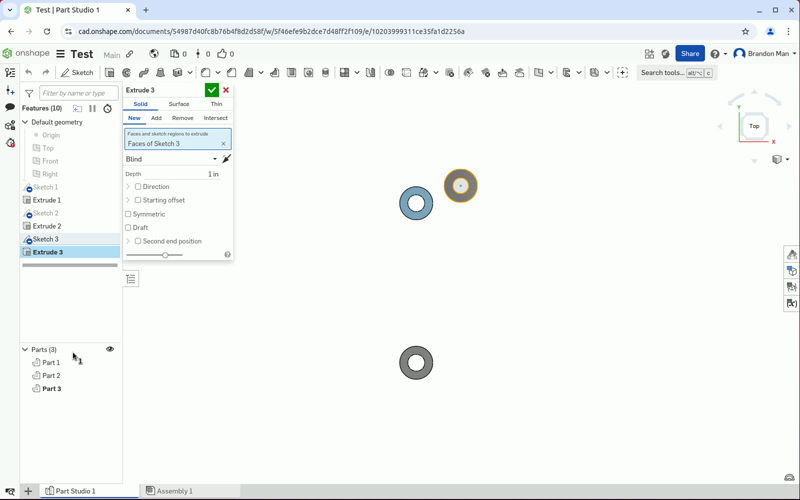
mouse_move(143, 106)
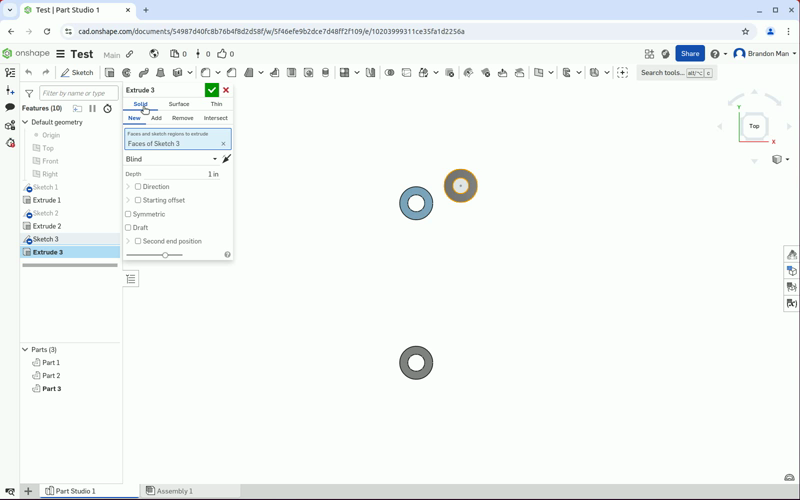
click(143, 106)
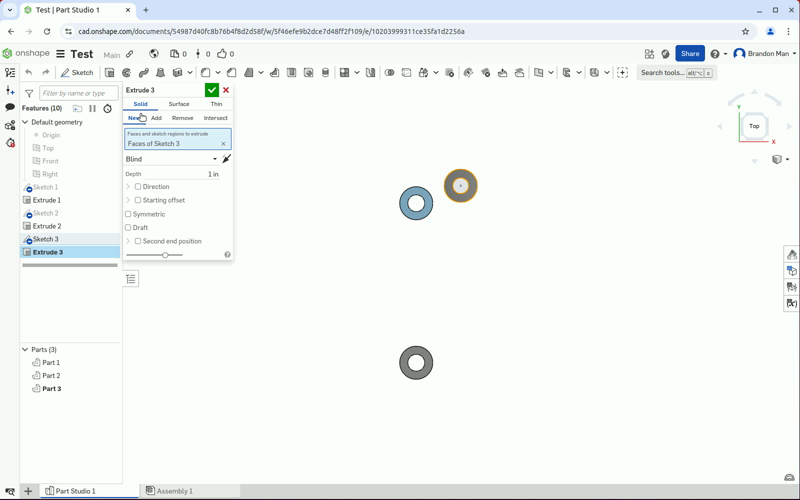
mouse_move(137, 120)
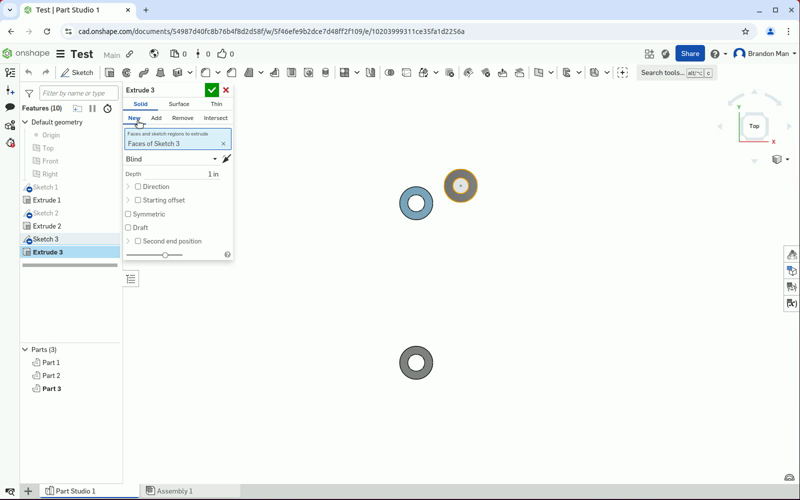
click(137, 120)
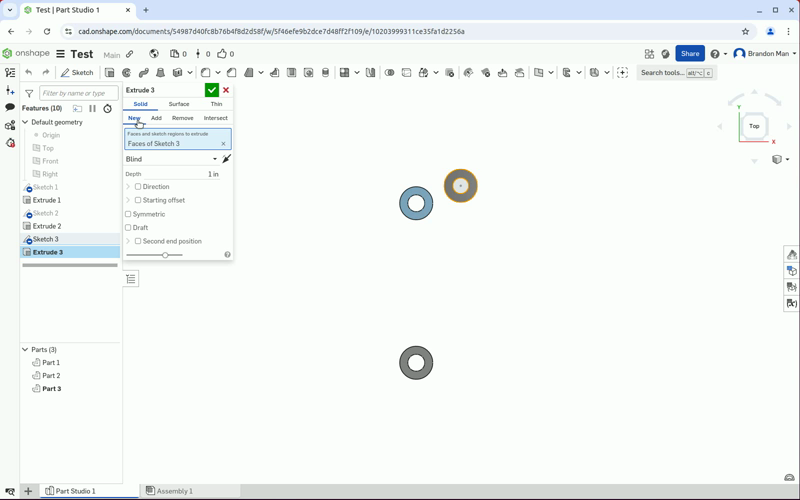
key(tab, 4)
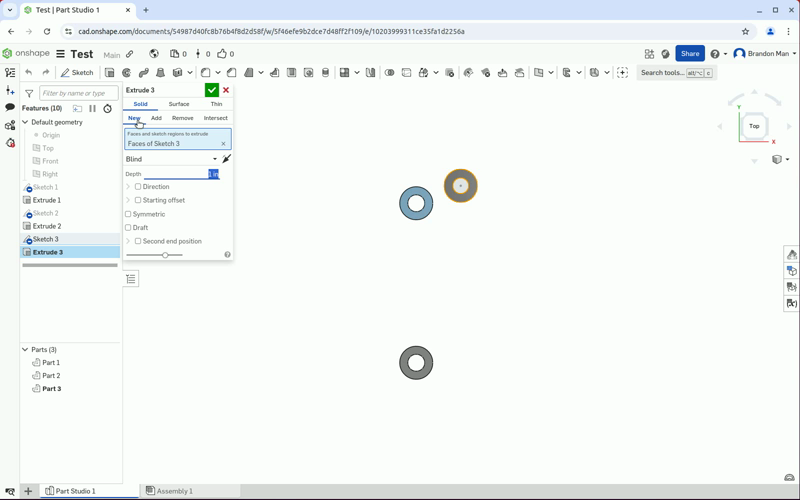
text(6.018)
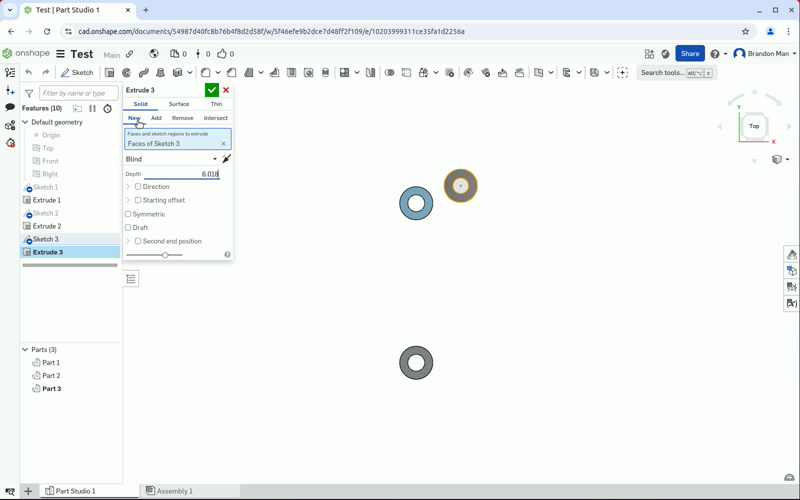
key(enter)
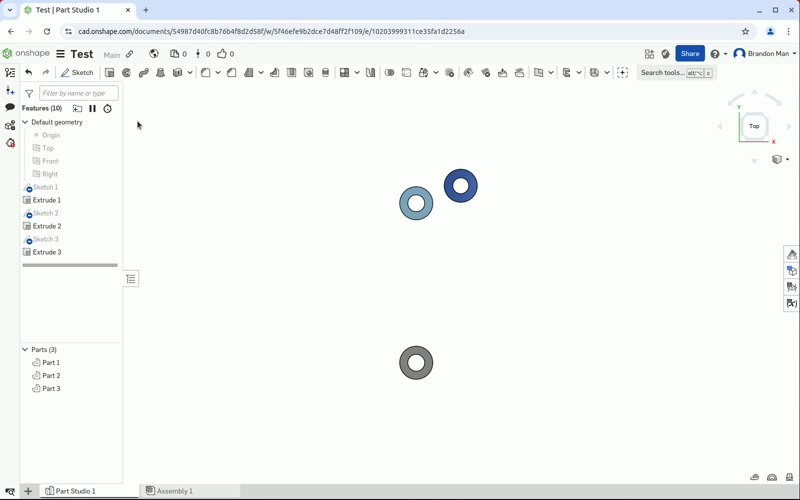
key(shift+h)
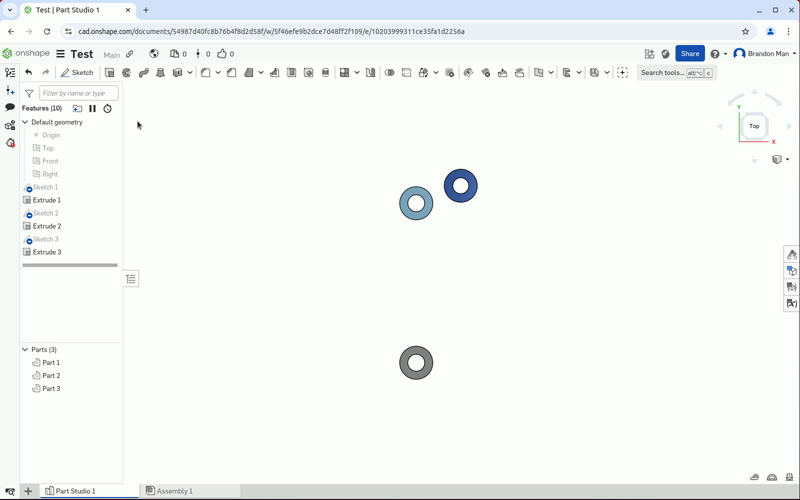
key(shift+h)
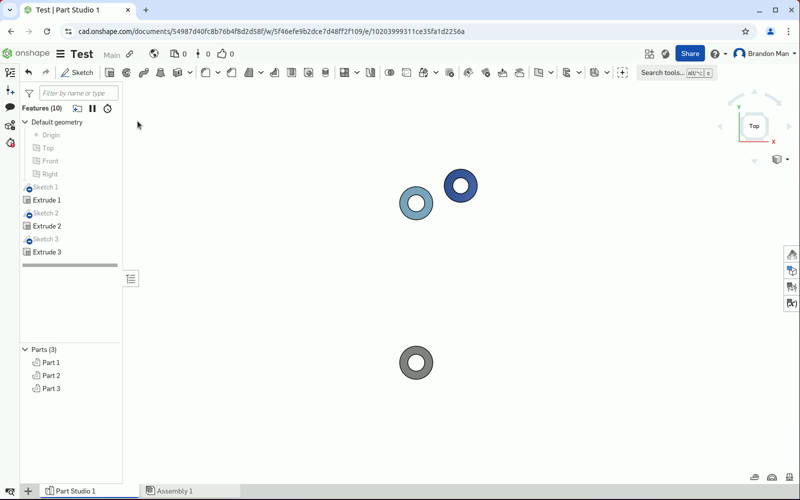
mouse_move(73, 189)
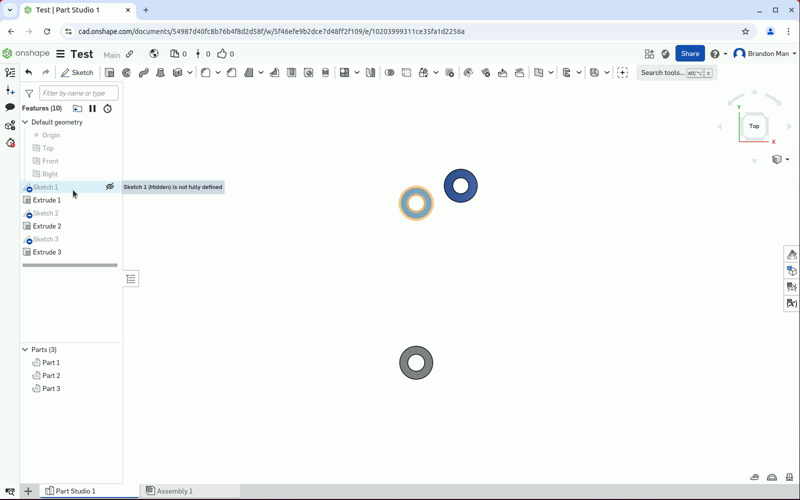
click(73, 189)
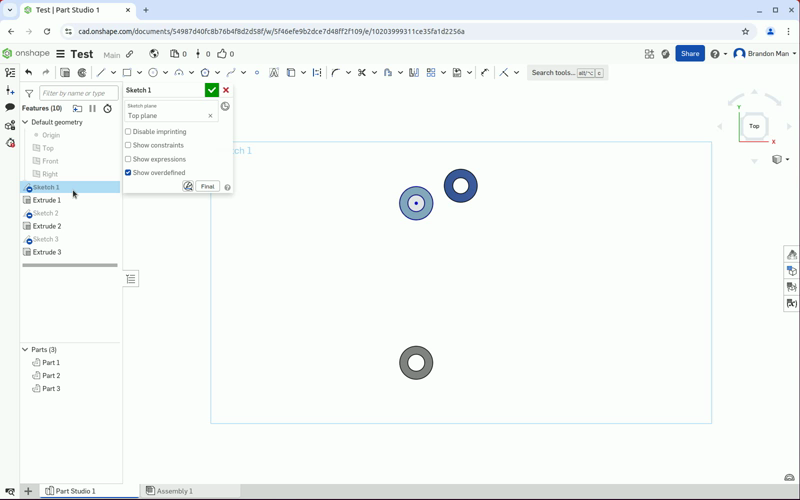
mouse_move(229, 92)
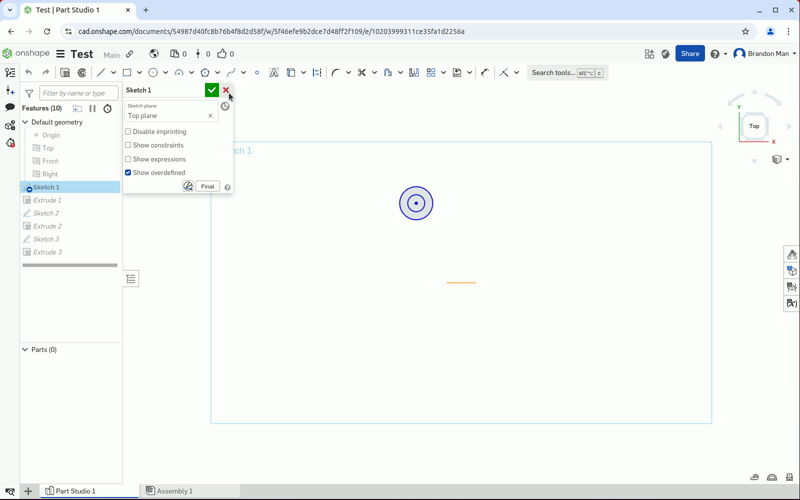
click(229, 92)
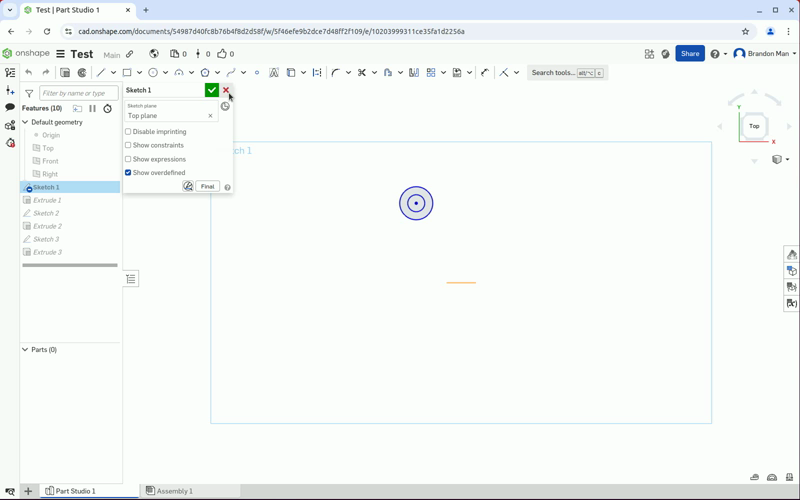
key(shift+s)
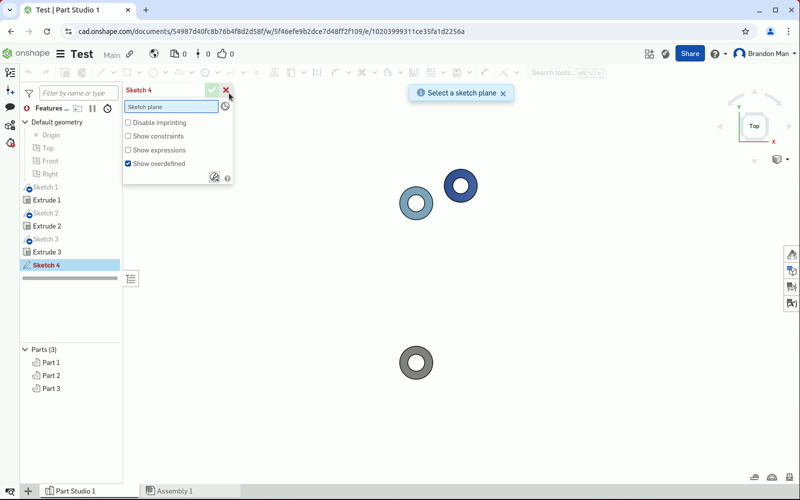
mouse_move(73, 150)
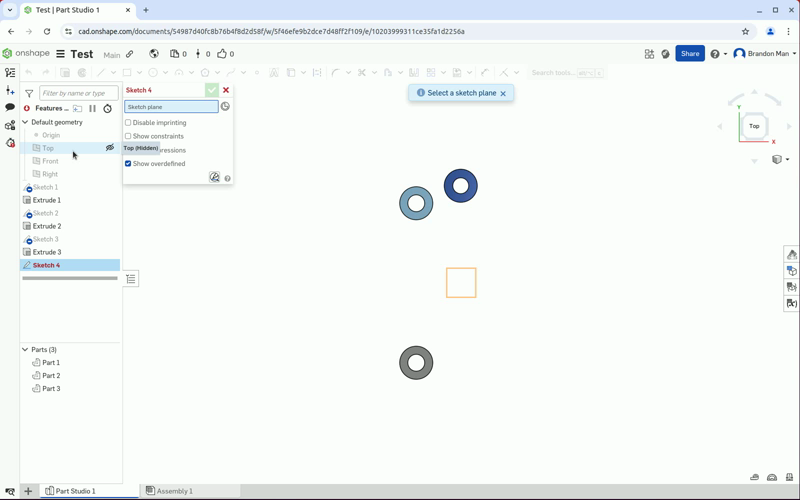
click(73, 150)
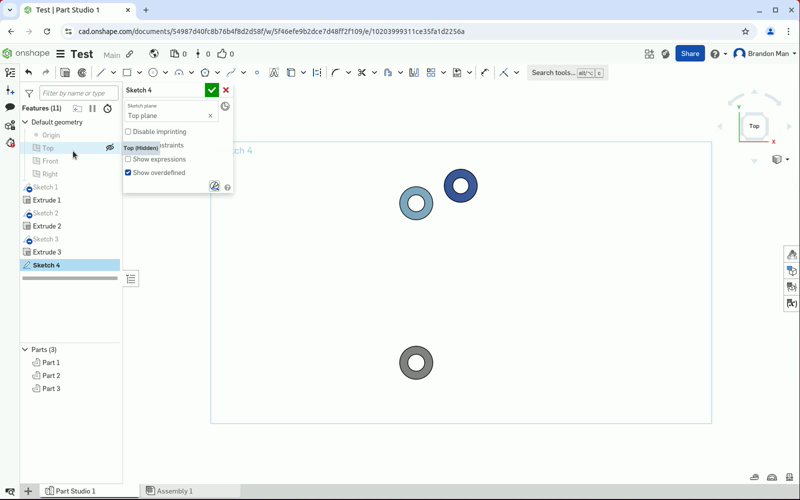
mouse_move(73, 352)
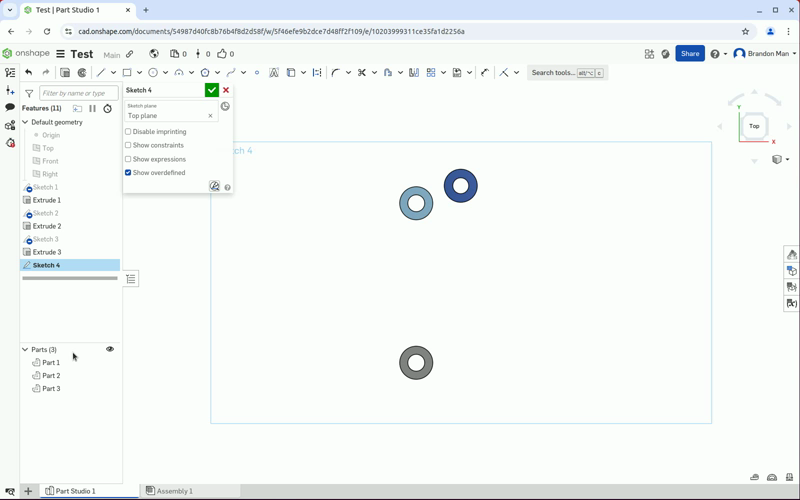
key(y)
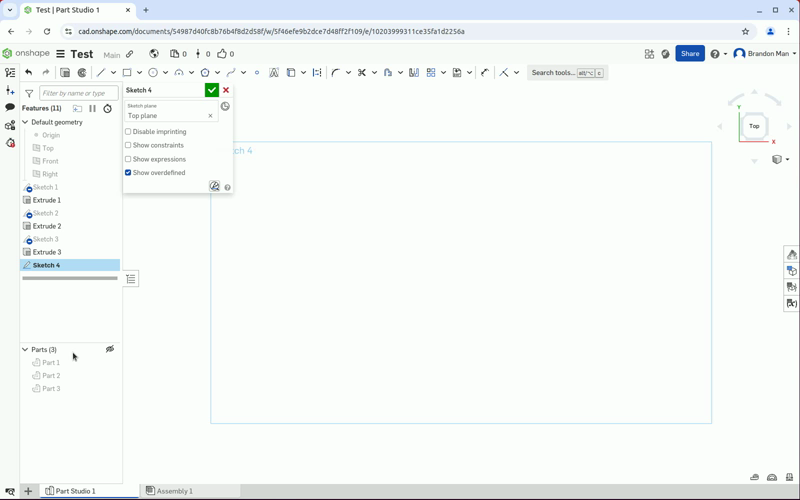
key(c)
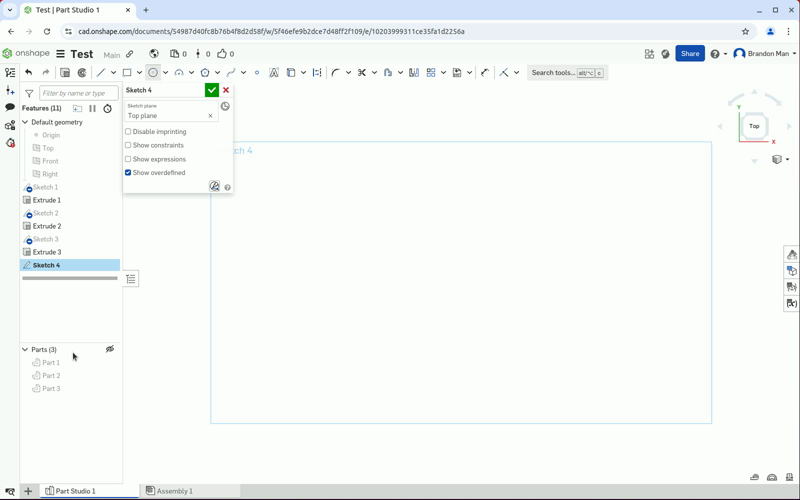
key_down(shift)
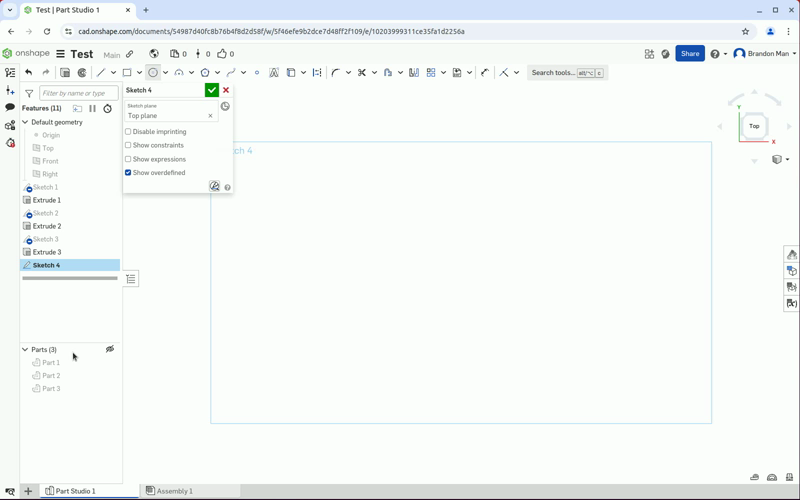
mouse_move(375, 327)
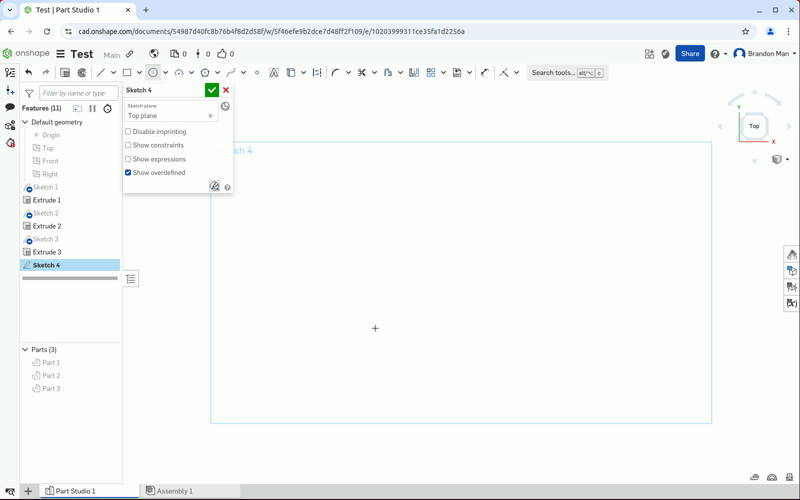
click(375, 327)
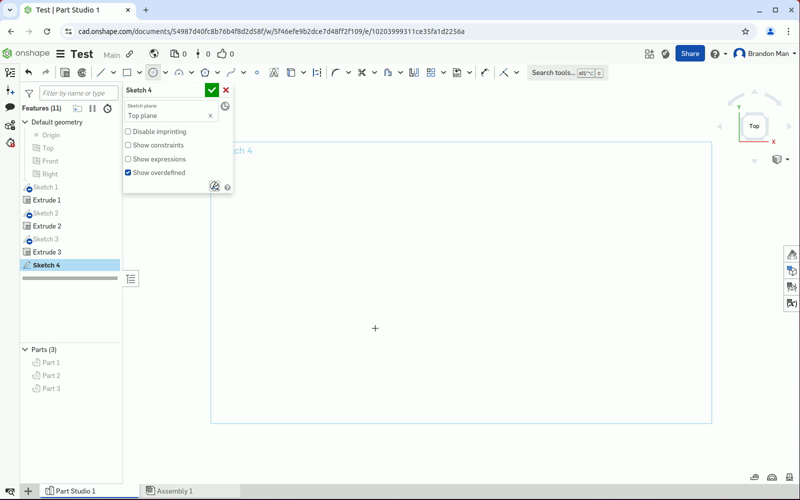
key_up(shift)
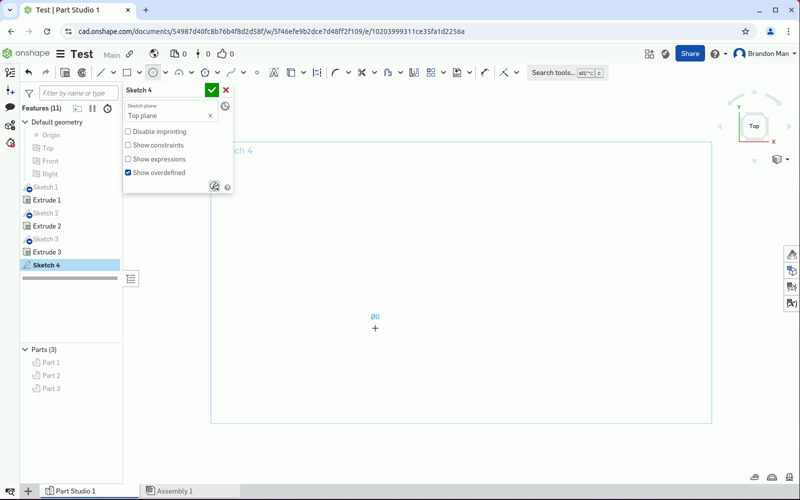
mouse_move(391, 327)
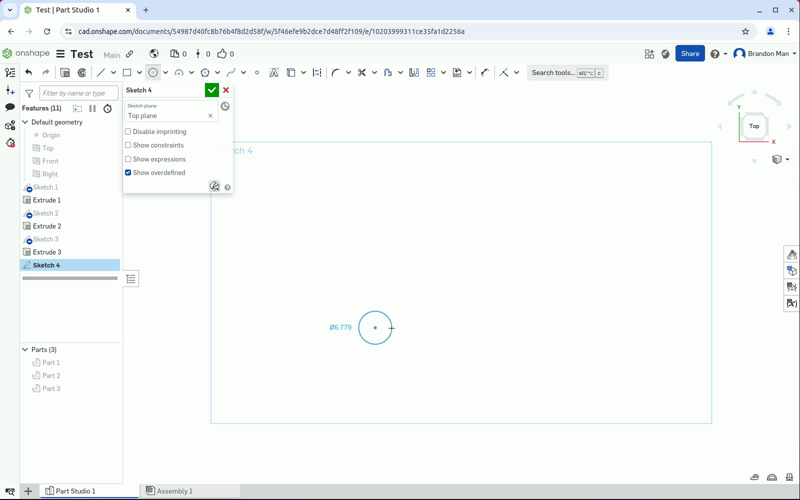
click(391, 327)
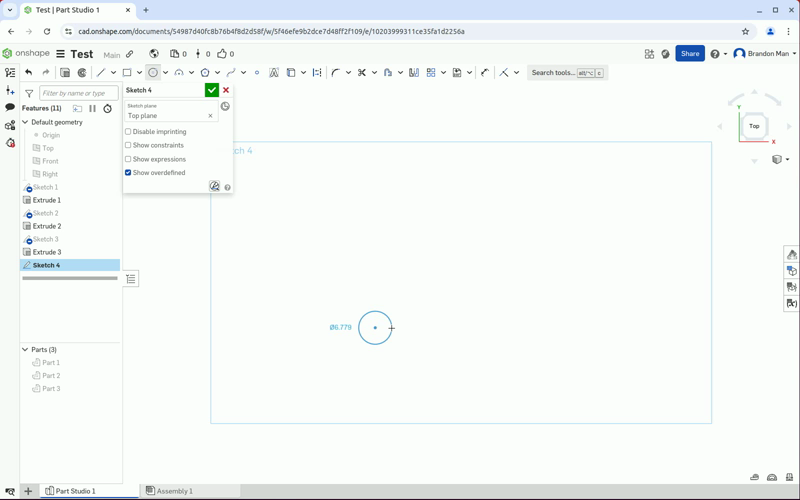
key(esc)
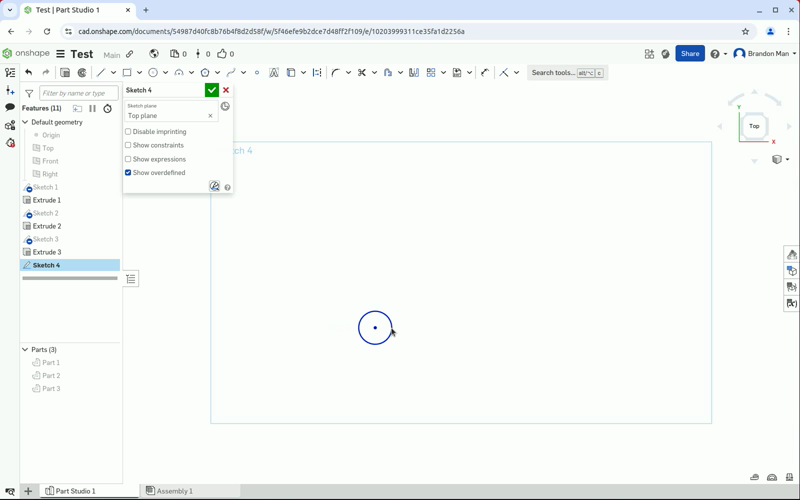
key(c)
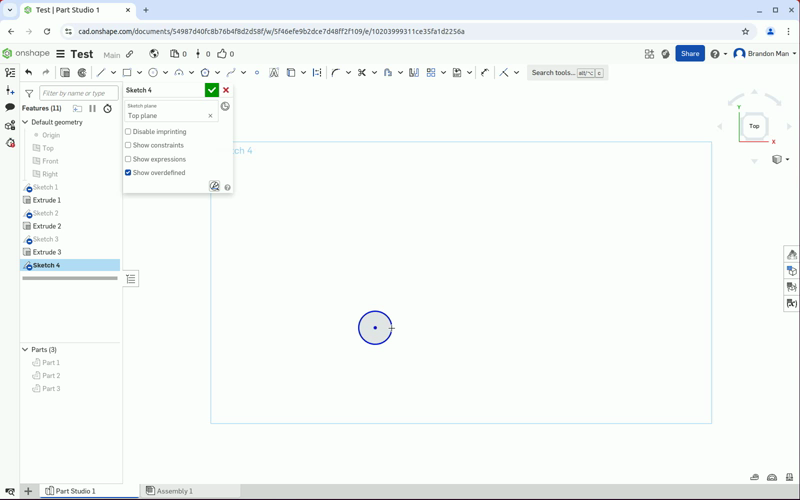
key_down(shift)
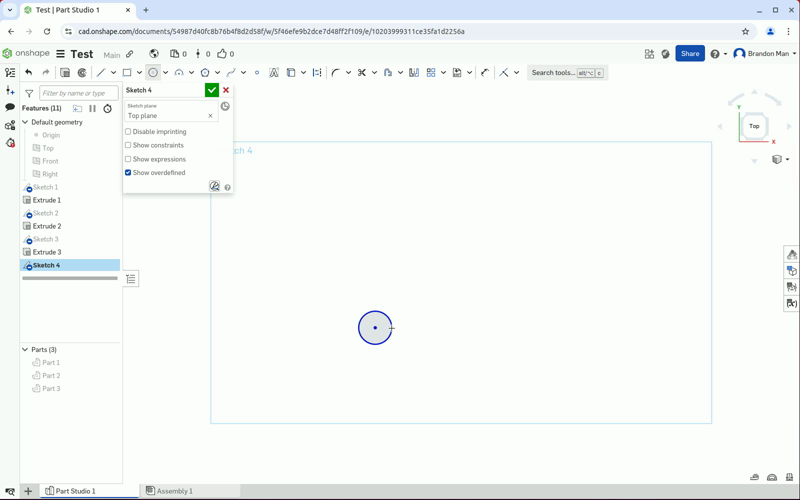
mouse_move(375, 327)
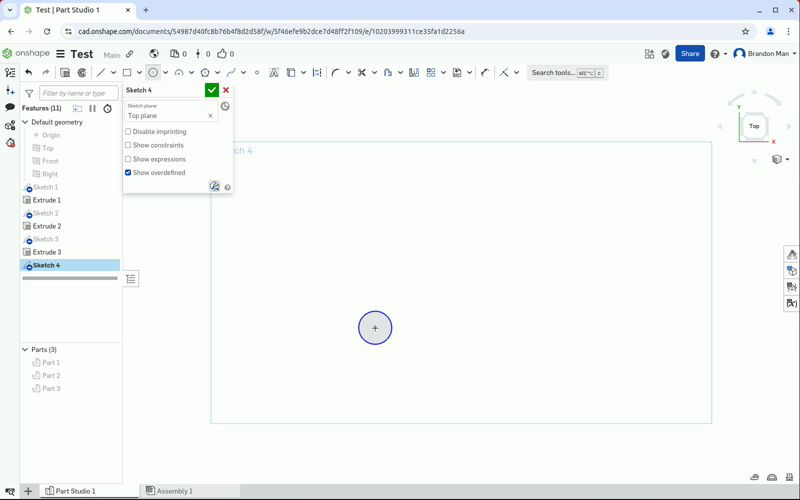
click(375, 327)
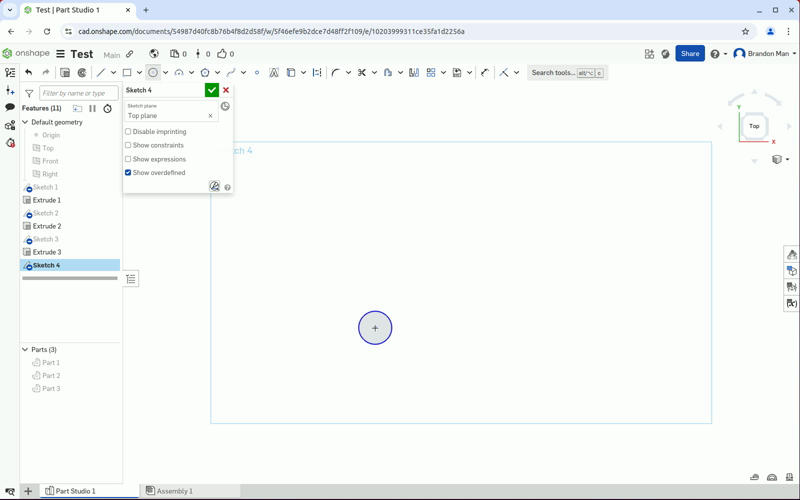
key_up(shift)
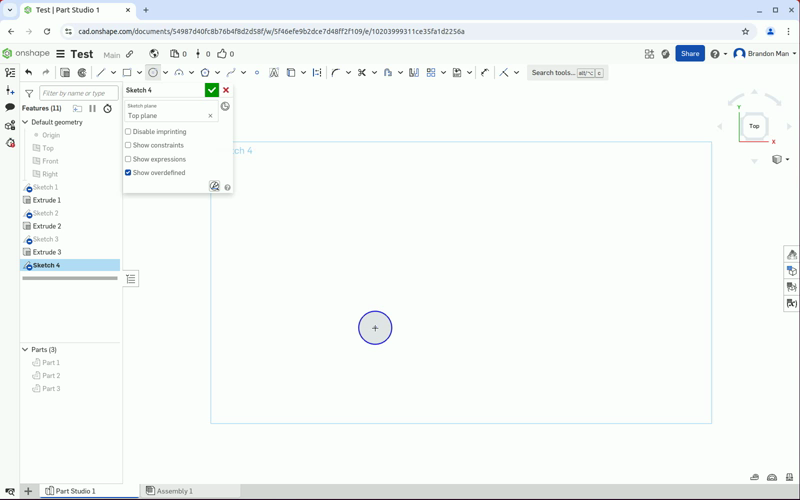
mouse_move(383, 327)
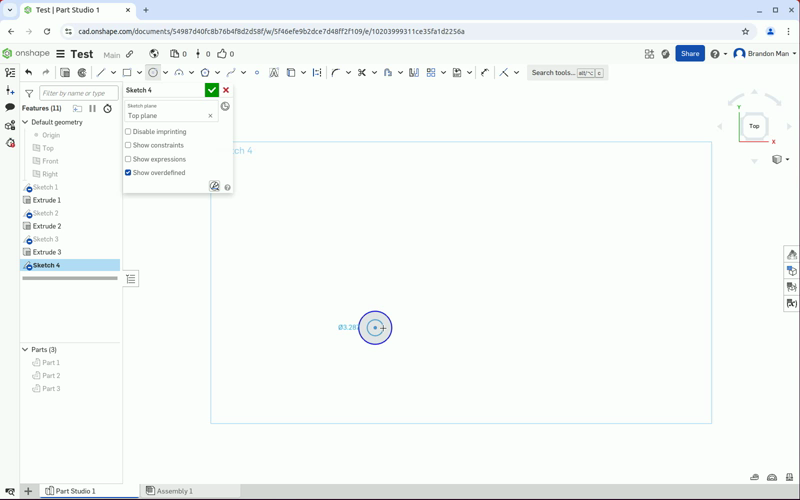
click(383, 327)
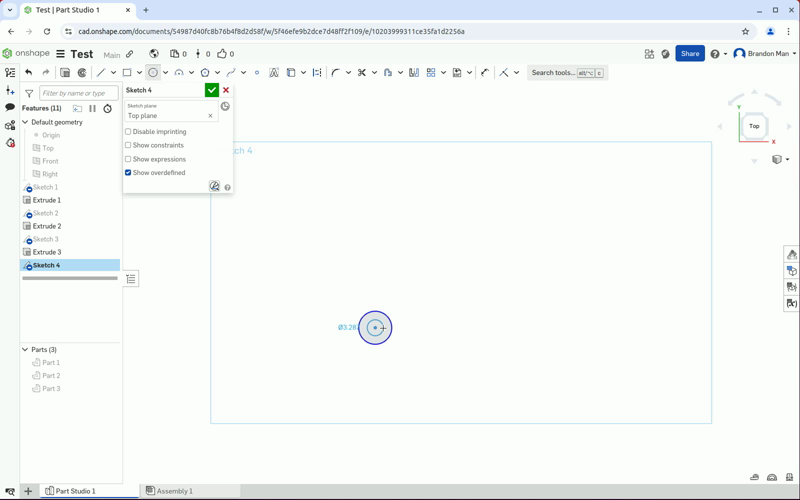
key(esc)
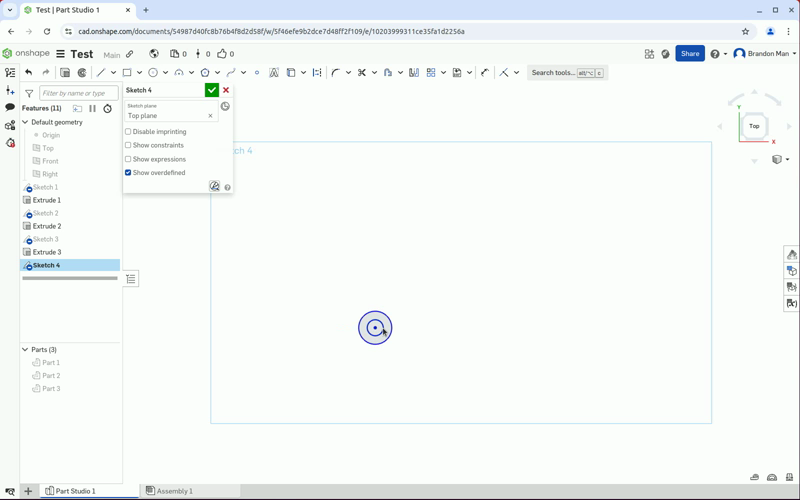
mouse_move(365, 322)
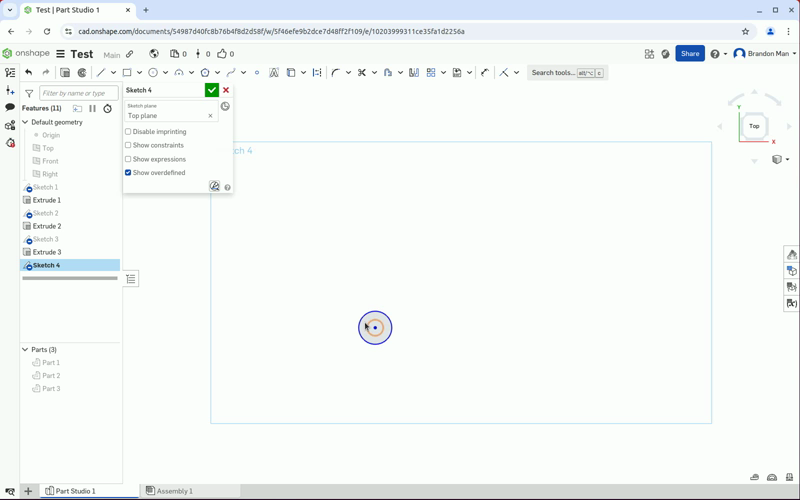
scroll(6)
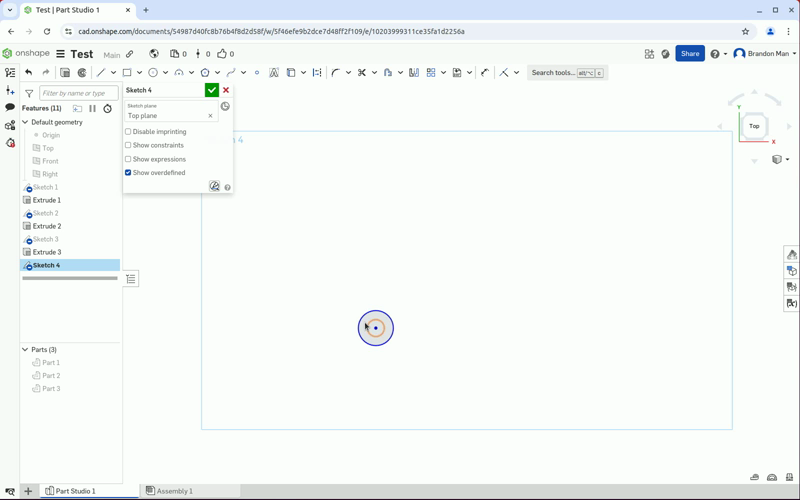
scroll(6)
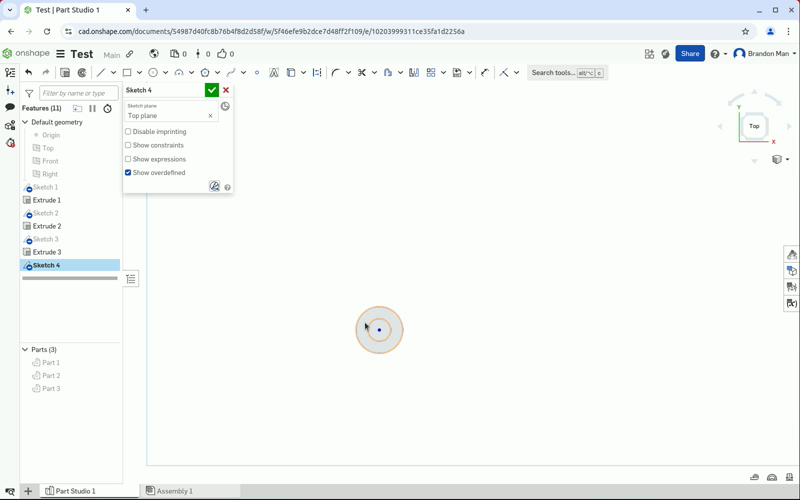
scroll(6)
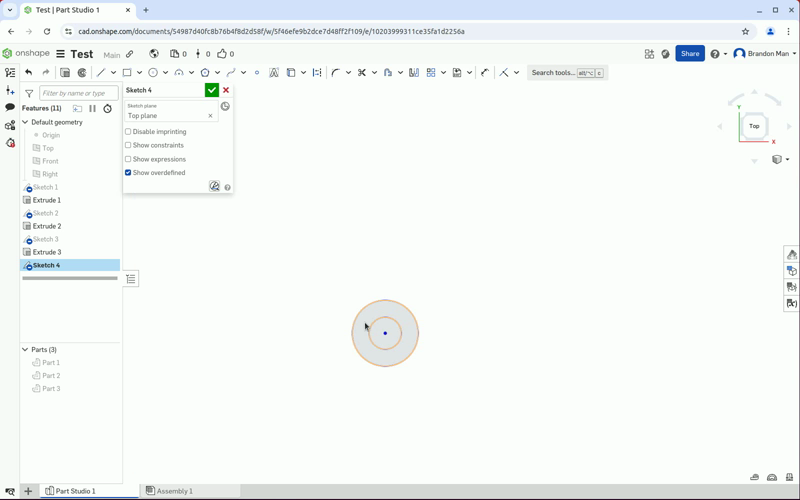
scroll(6)
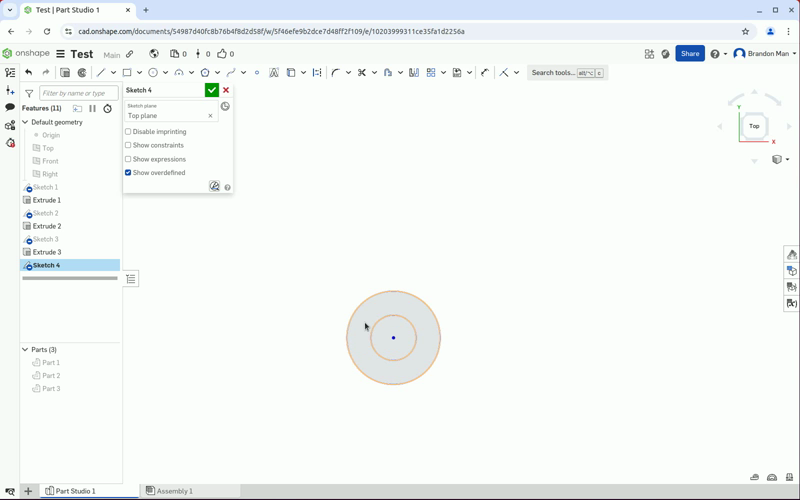
scroll(6)
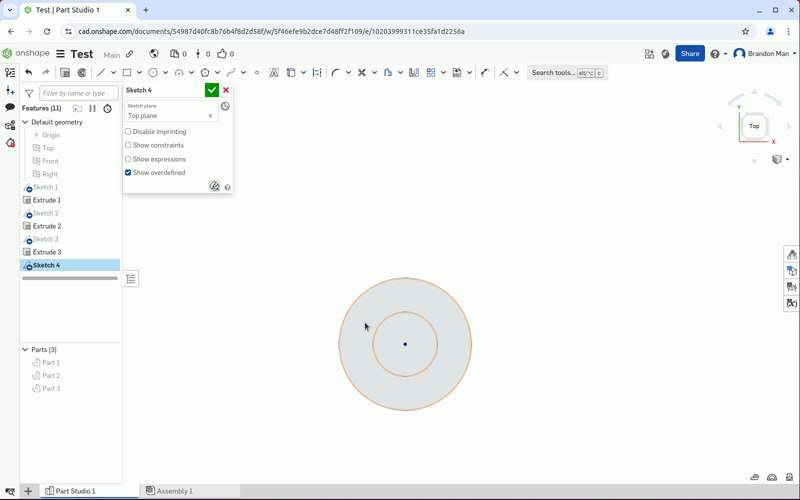
scroll(6)
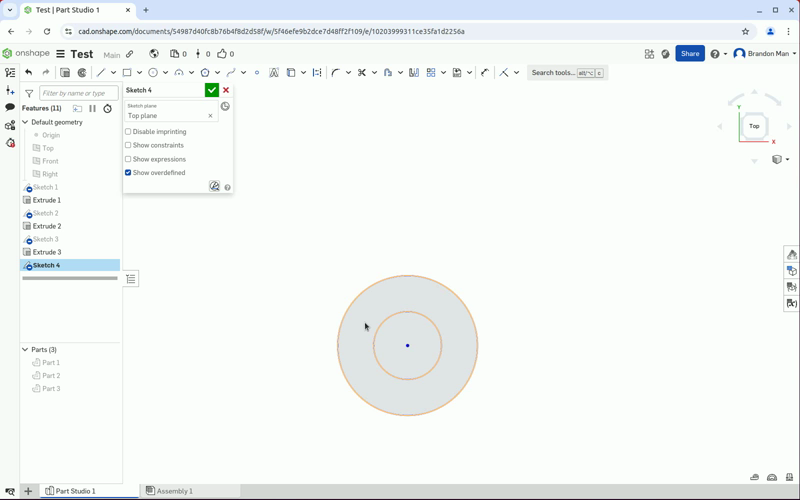
scroll(6)
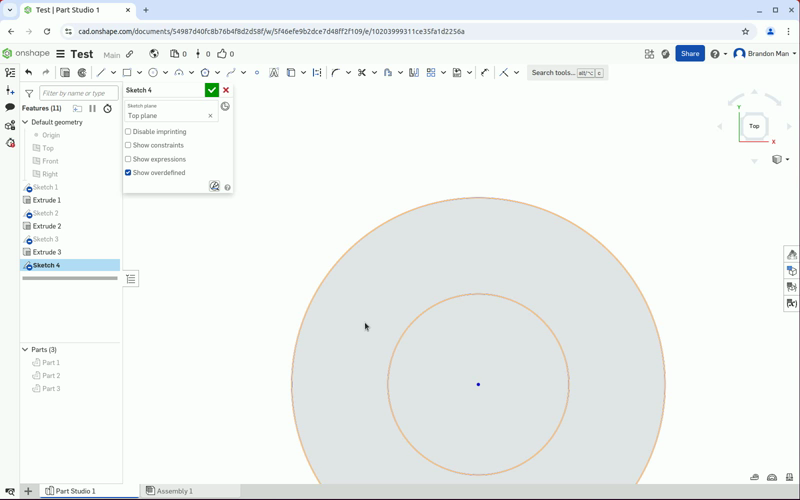
click(365, 322)
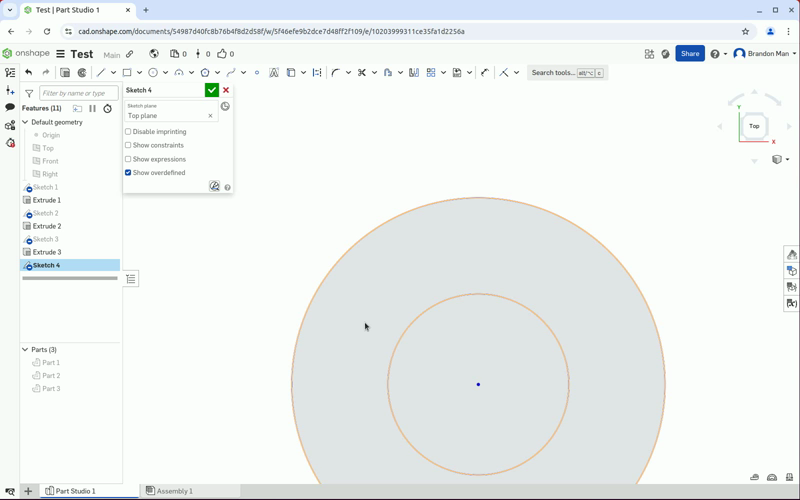
scroll(-6)
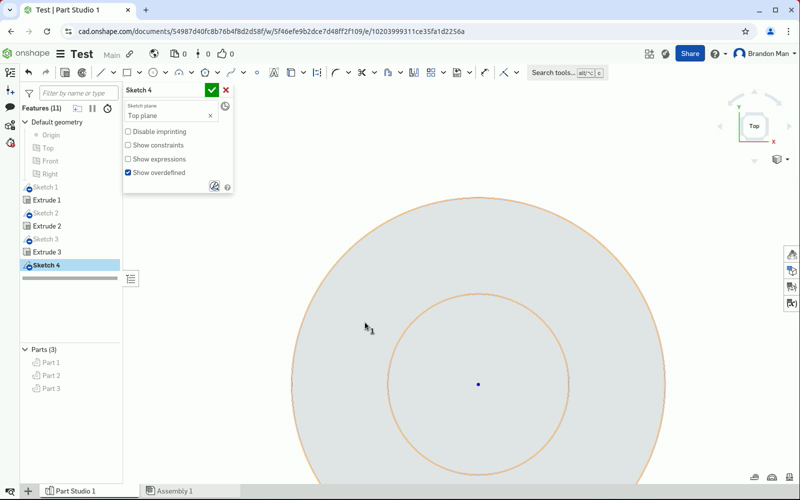
scroll(-6)
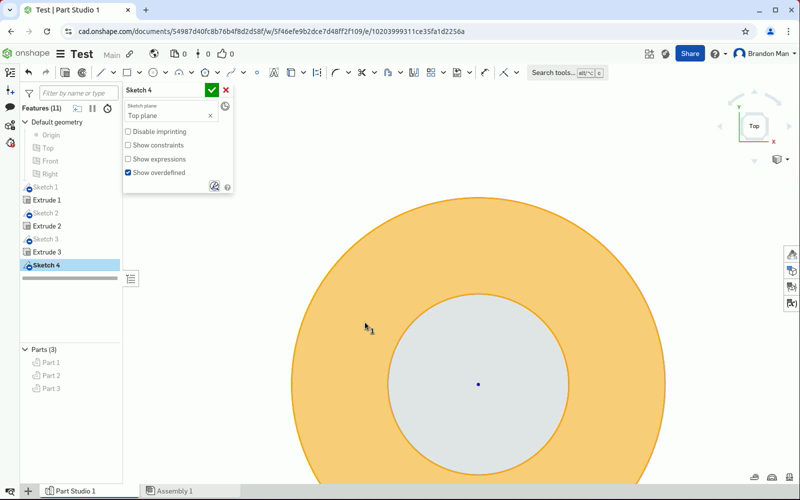
scroll(-6)
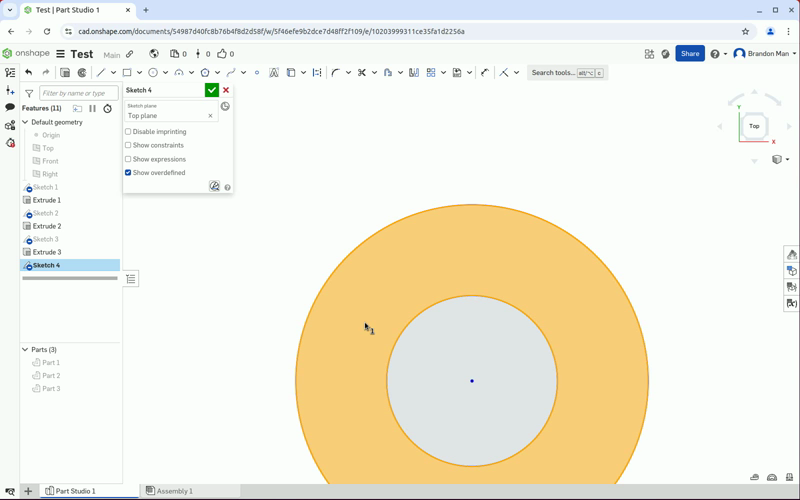
scroll(-6)
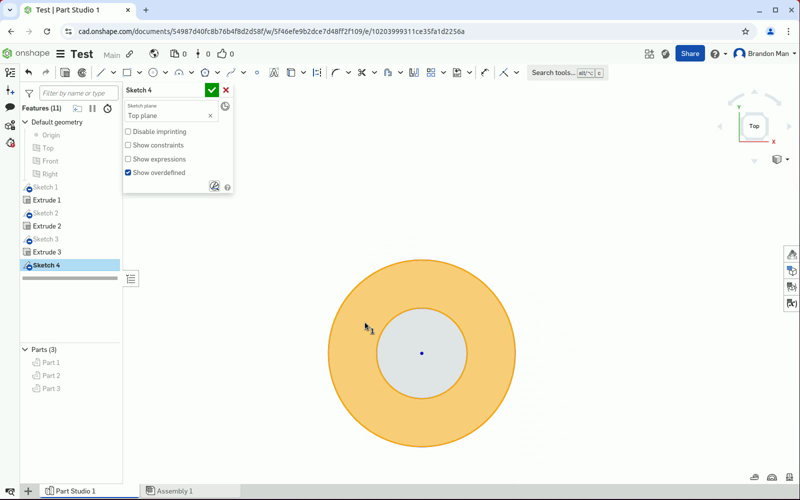
scroll(-6)
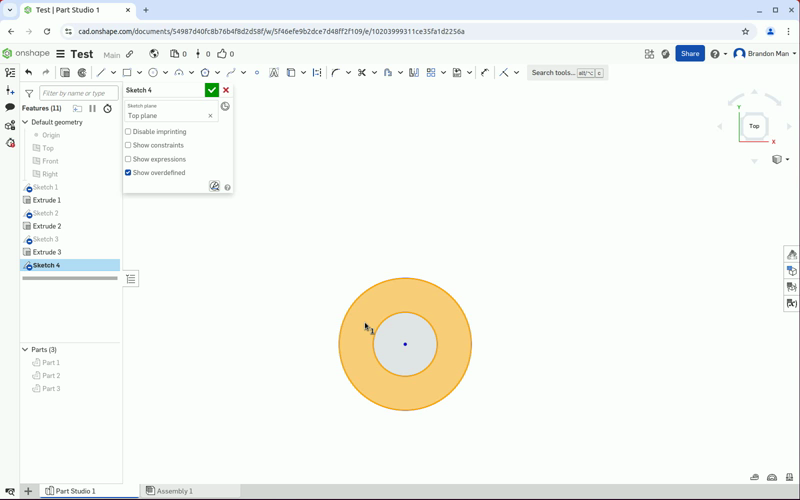
scroll(-6)
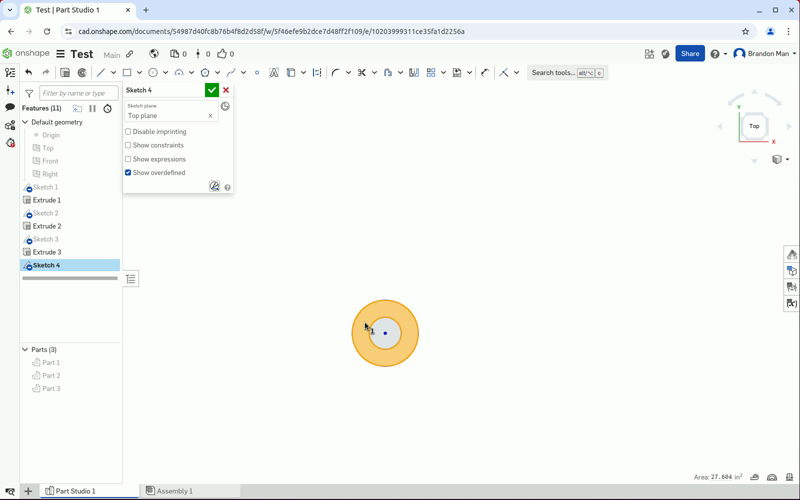
scroll(-6)
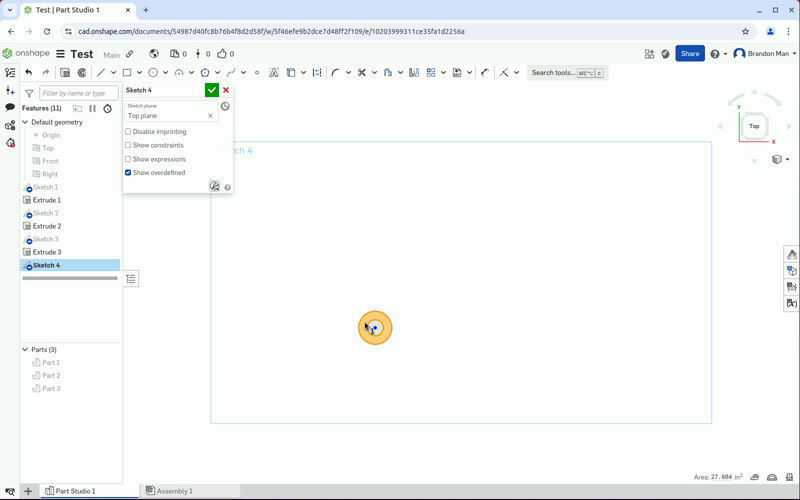
mouse_move(73, 352)
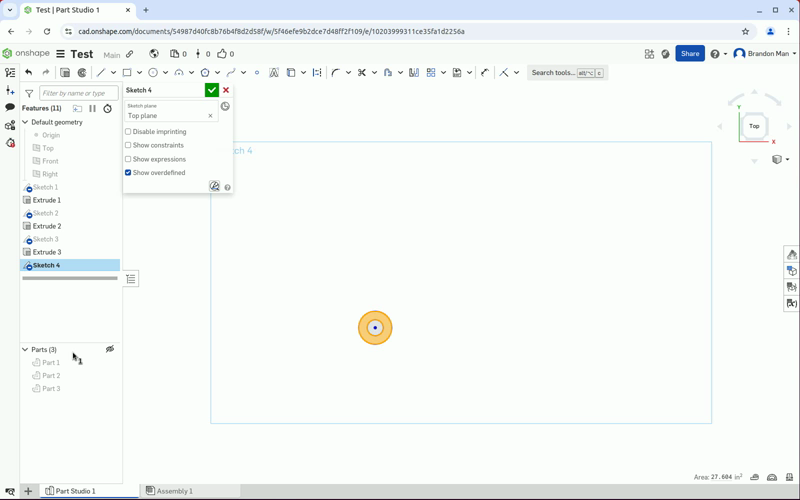
key(shift+y)
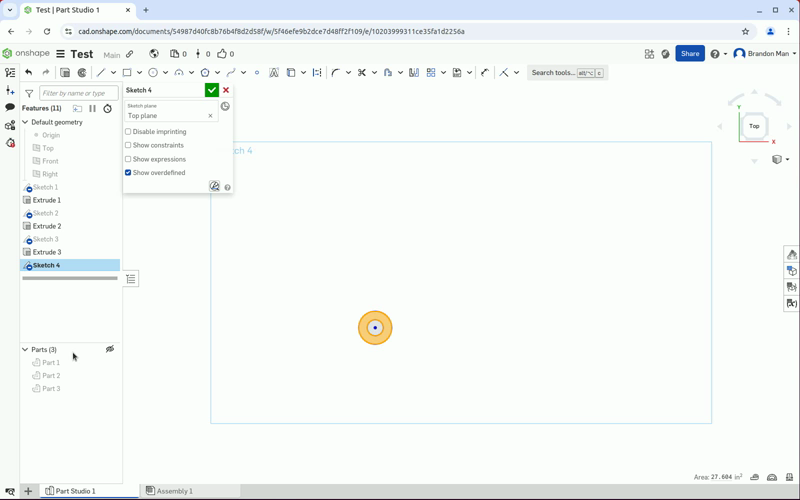
key(shift+e)
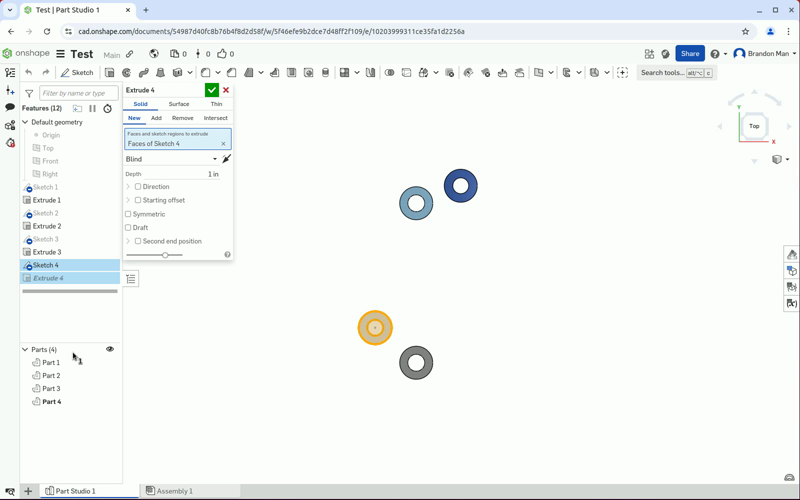
mouse_move(143, 106)
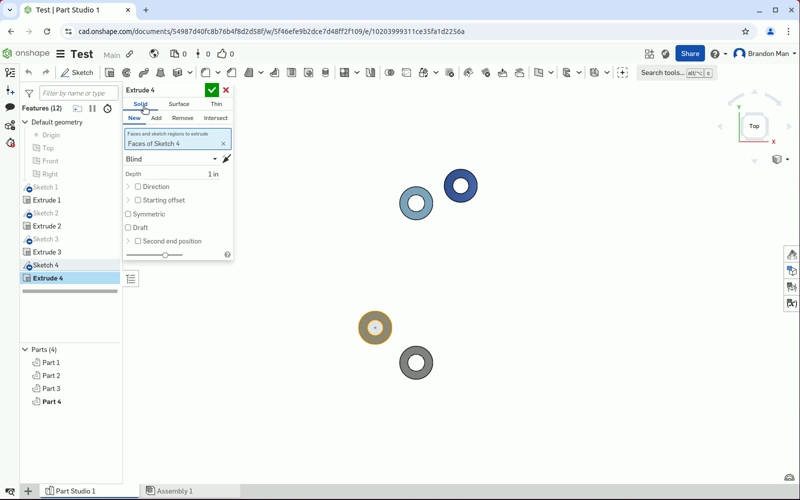
click(143, 106)
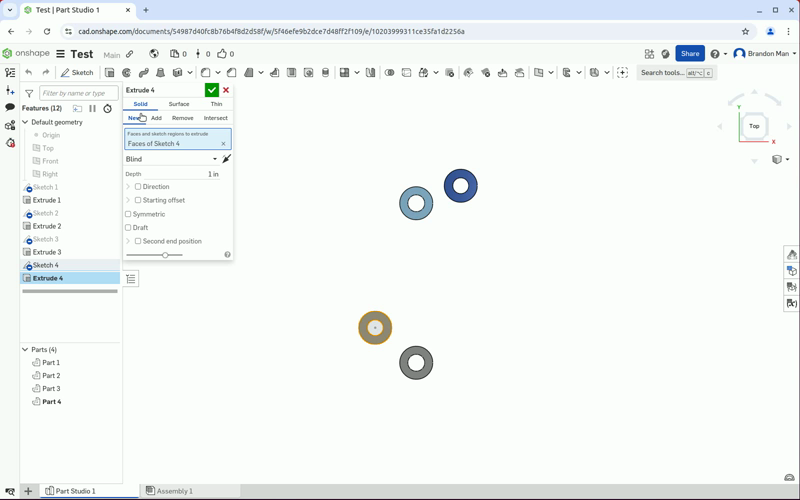
mouse_move(137, 120)
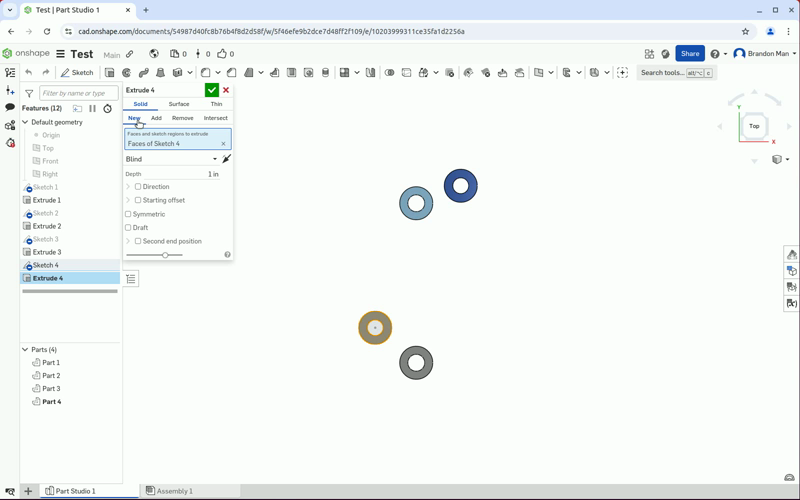
click(137, 120)
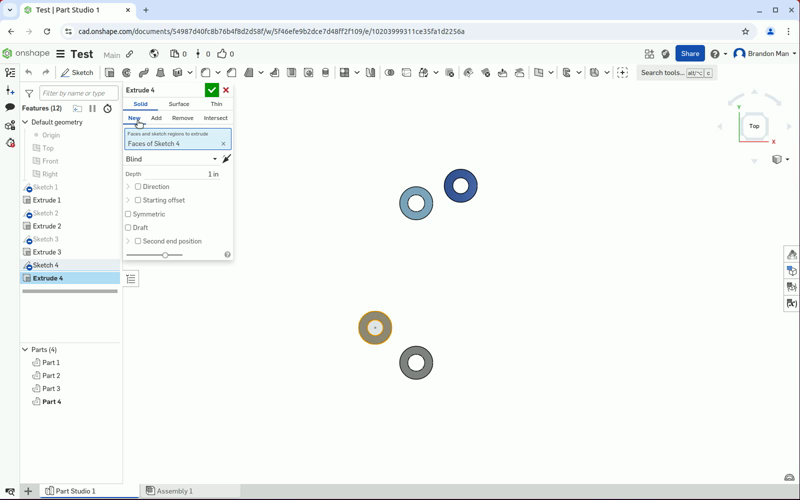
key(tab, 4)
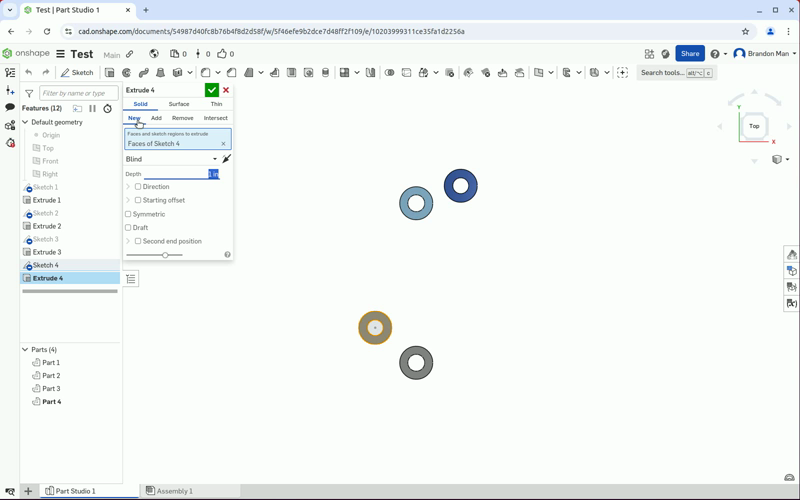
text(6.74)
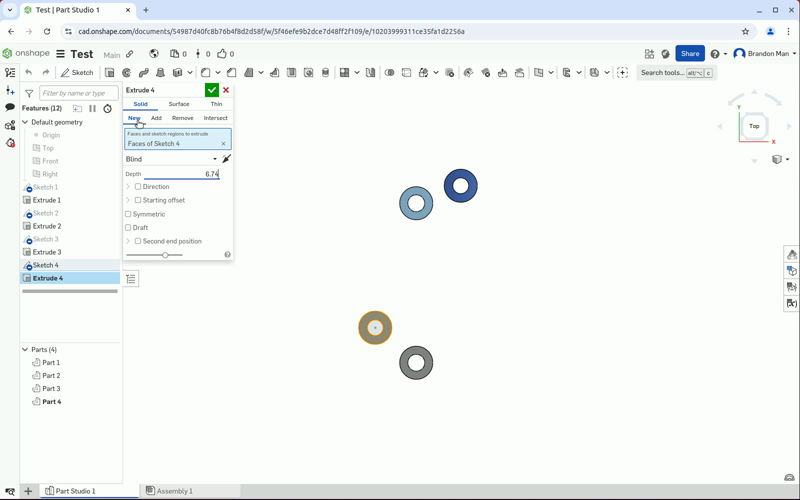
key(enter)
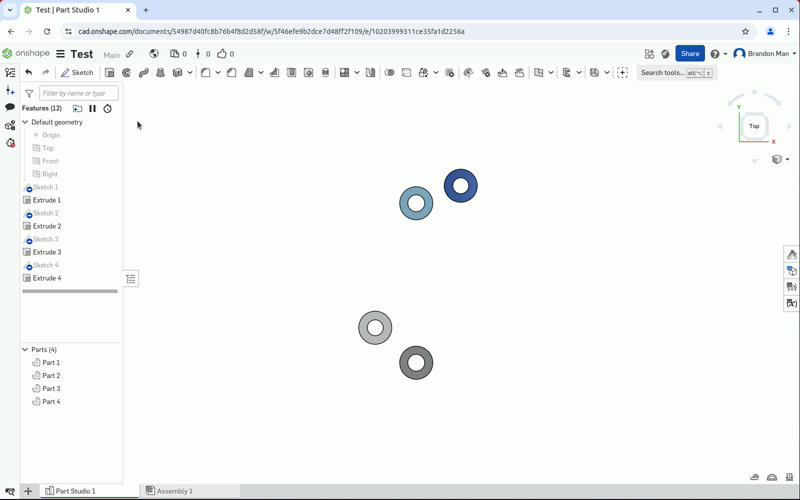
key(shift+h)
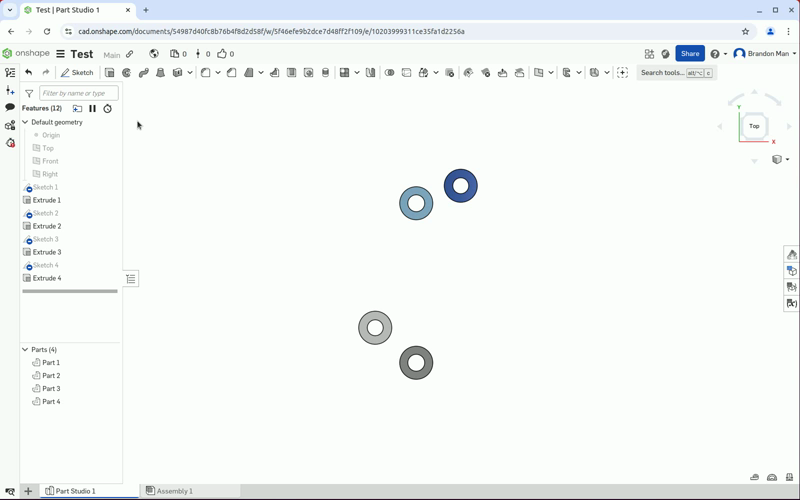
key(shift+h)
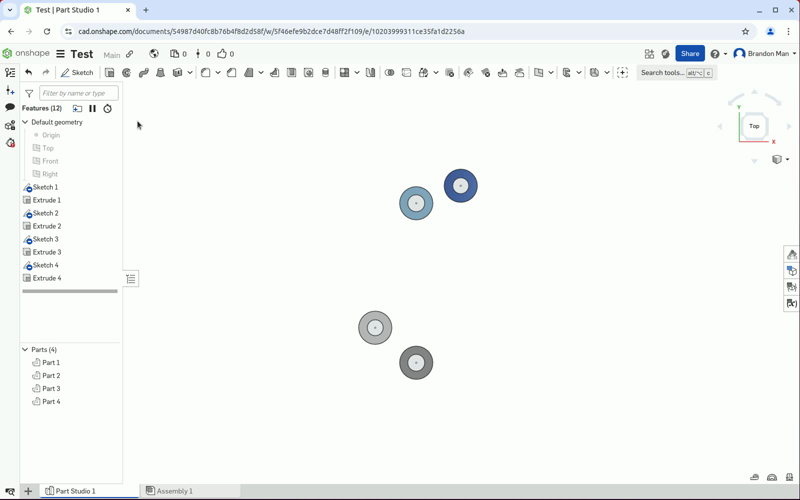
key(shift+7)
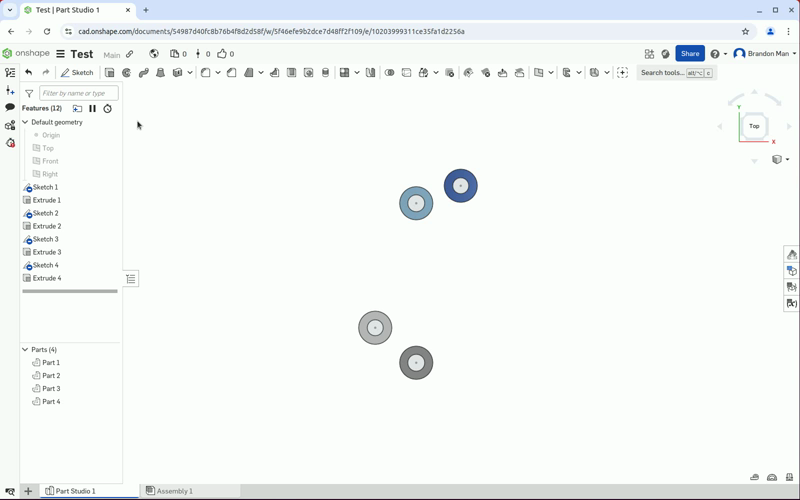
key(up, 3)
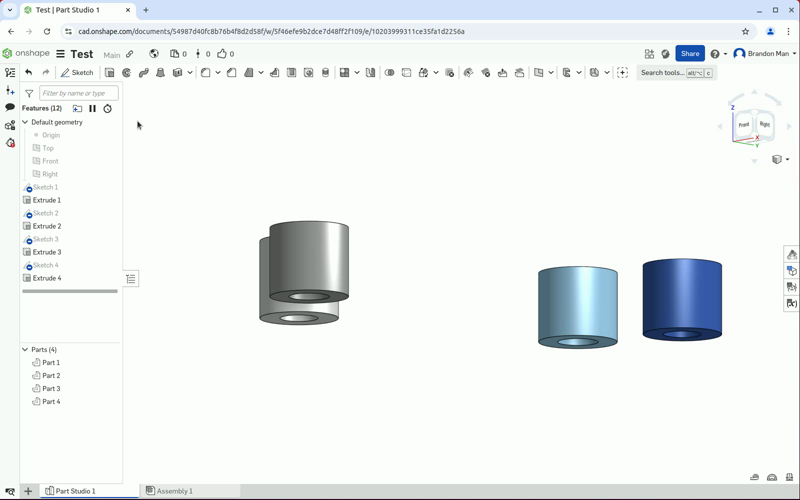
key(left, 3)
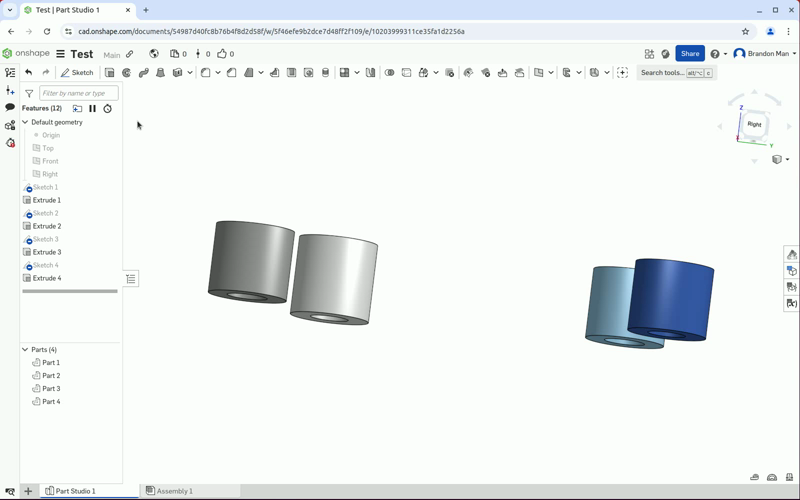
key(right, 3)
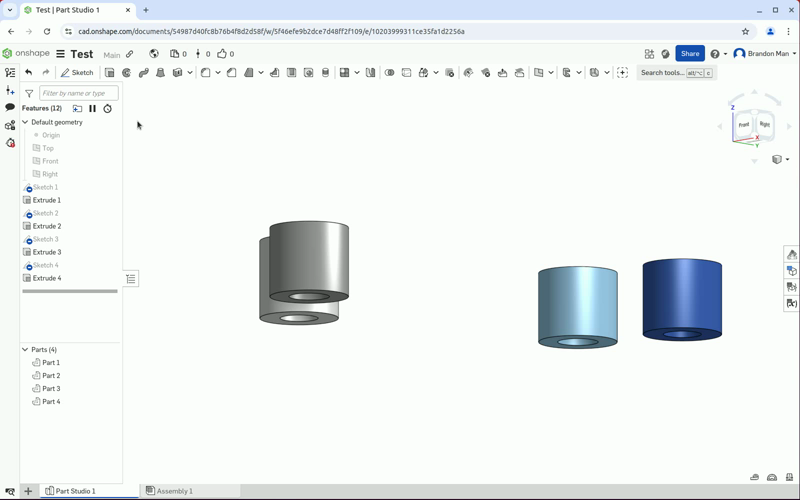
key(down, 3)
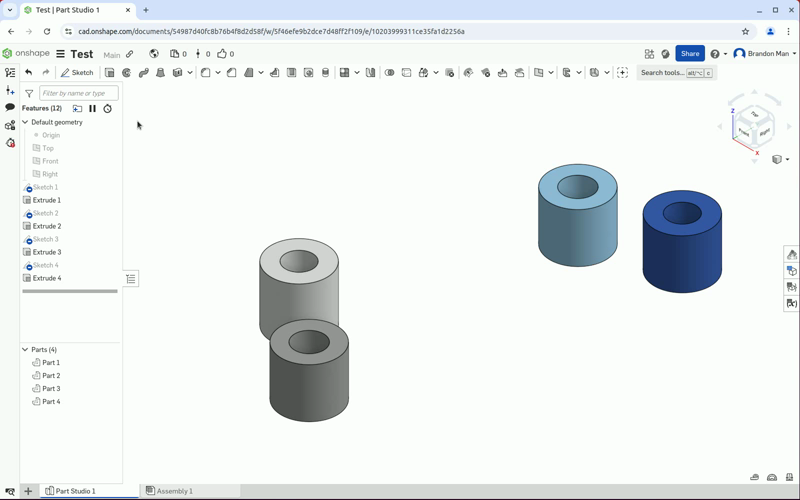
mouse_move(73, 189)
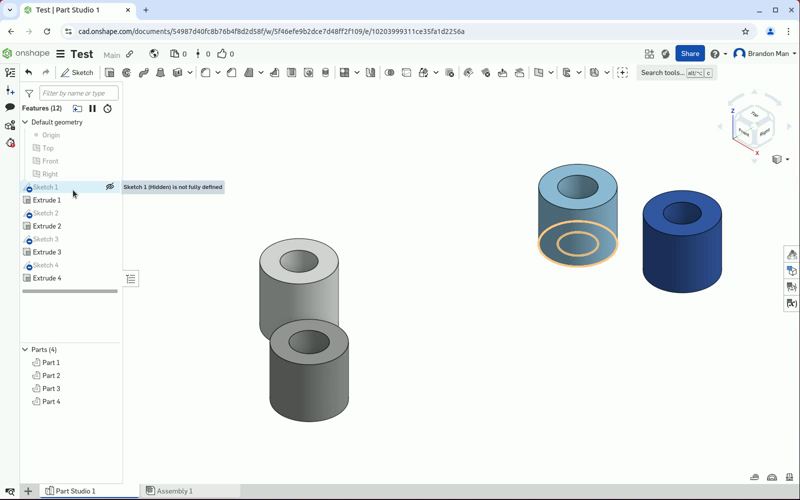
click(73, 189)